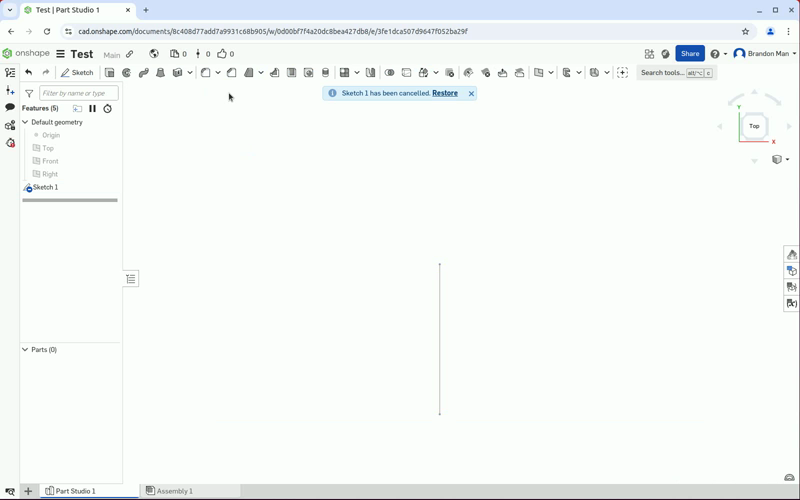
key(shift+h)
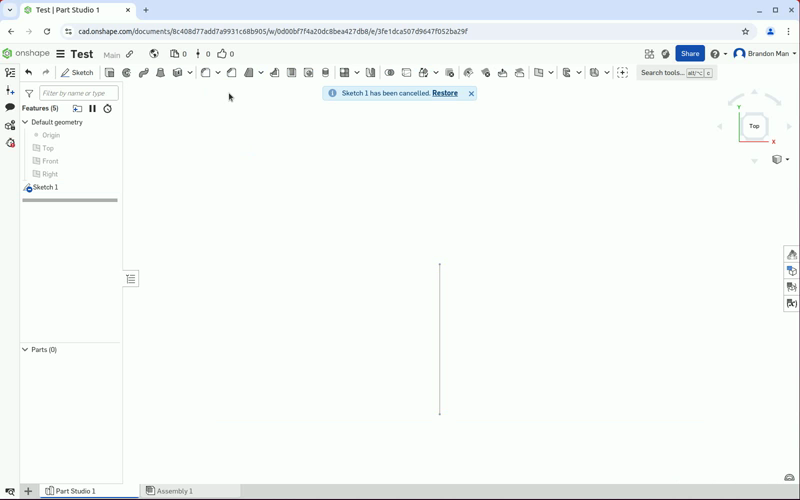
key(shift+s)
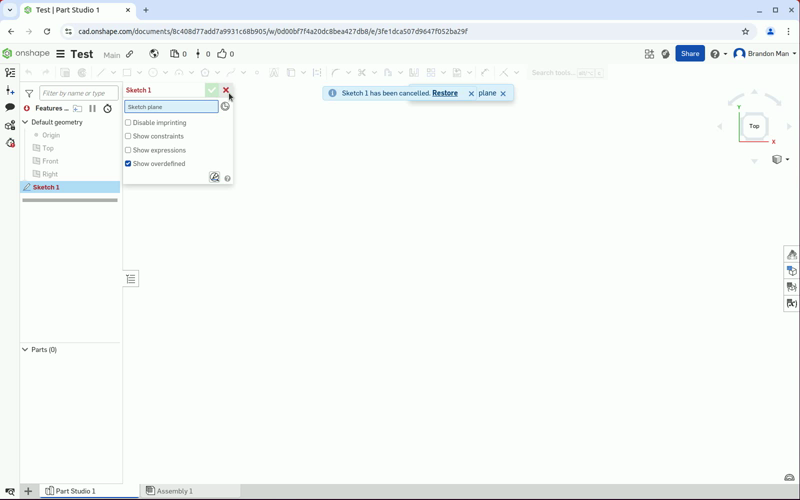
mouse_move(73, 150)
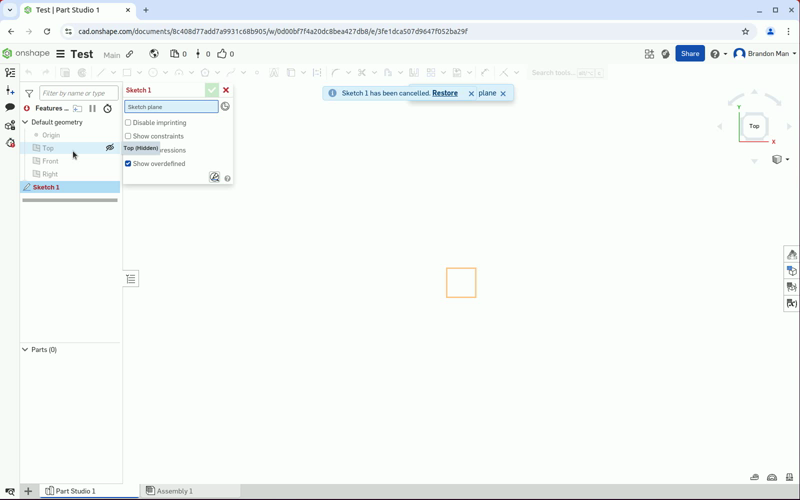
click(73, 150)
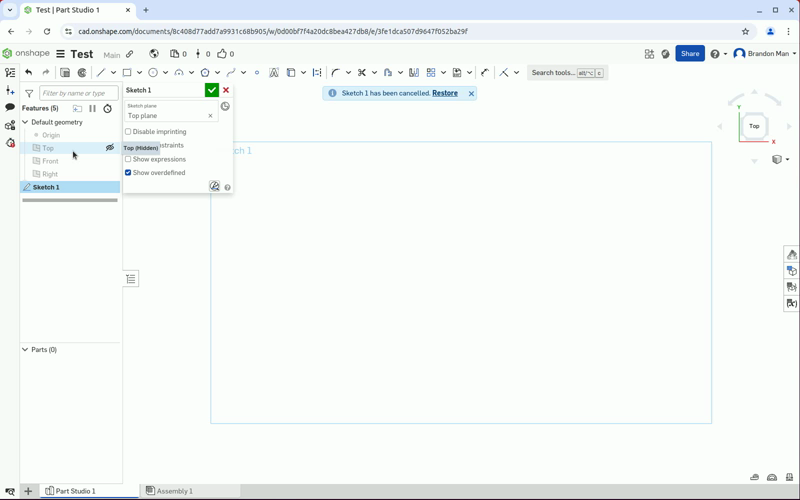
mouse_move(73, 352)
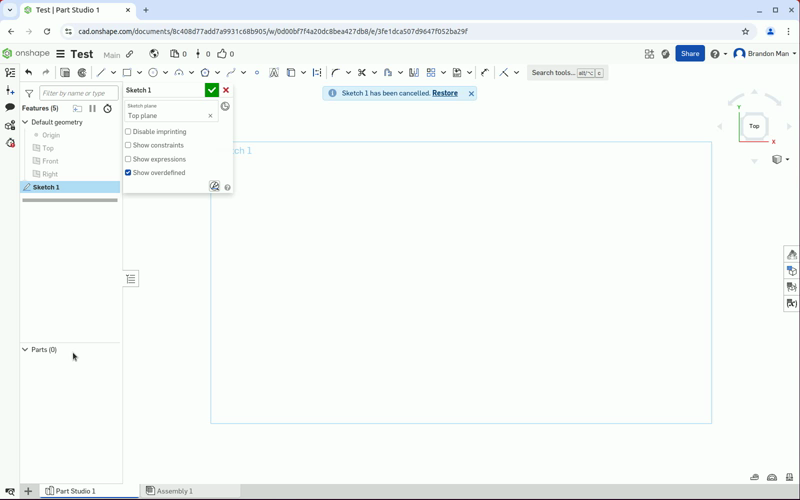
key(y)
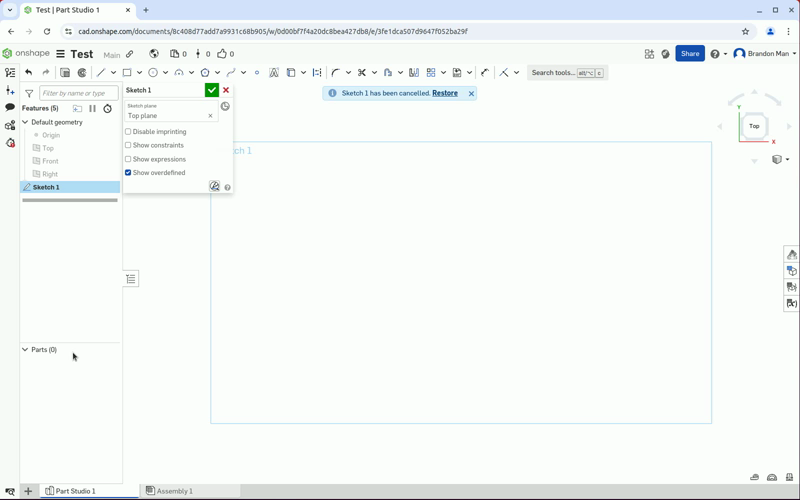
key(l)
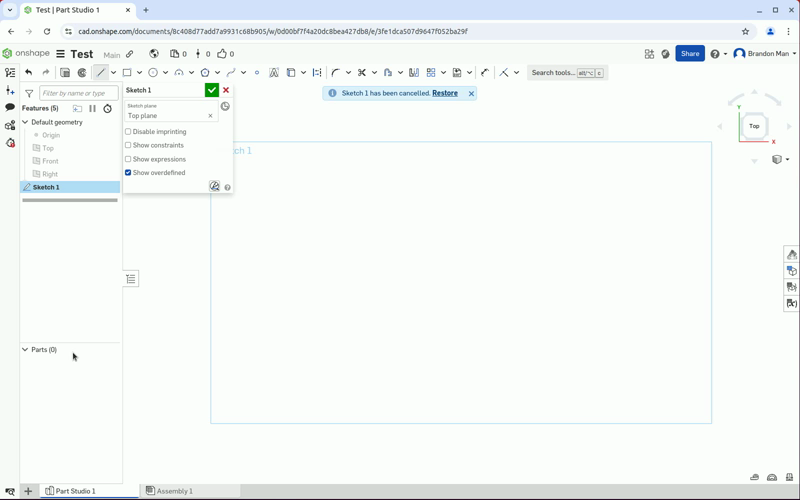
key_down(shift)
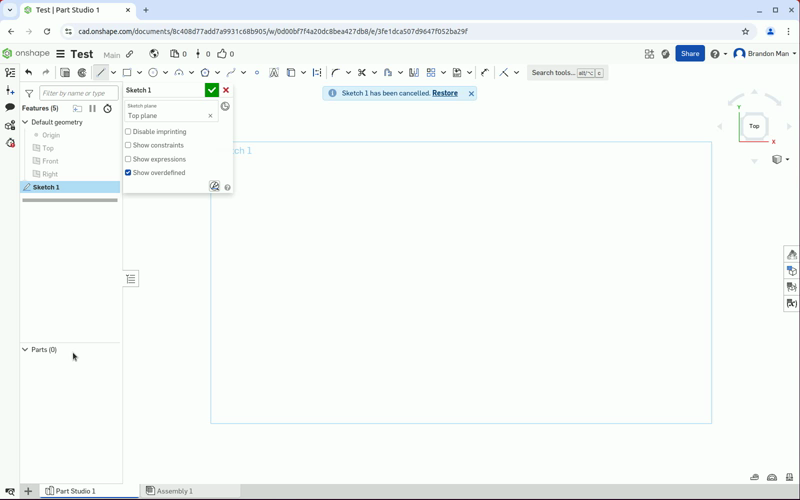
mouse_move(383, 395)
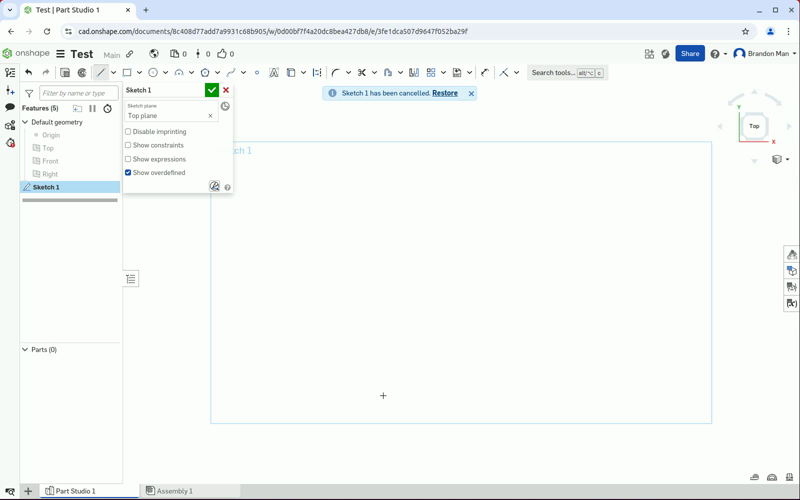
click(383, 395)
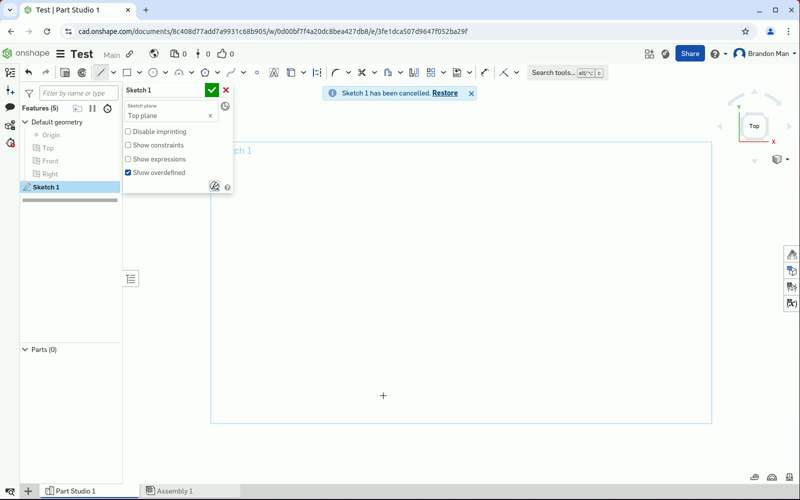
key_up(shift)
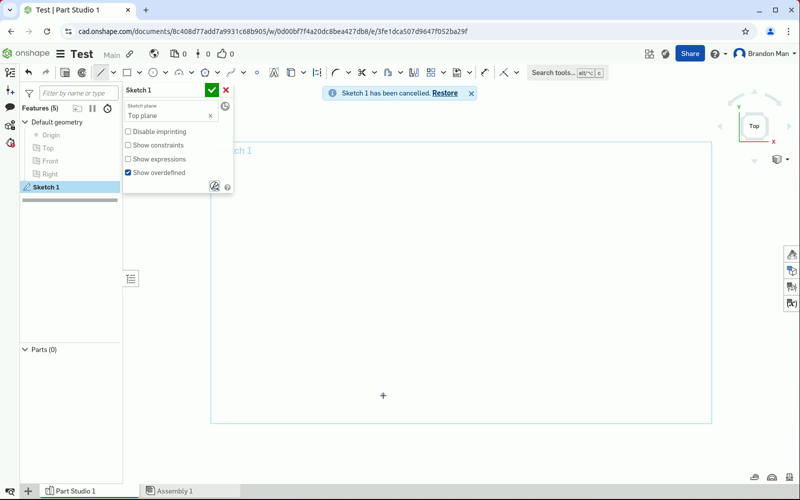
key_down(shift)
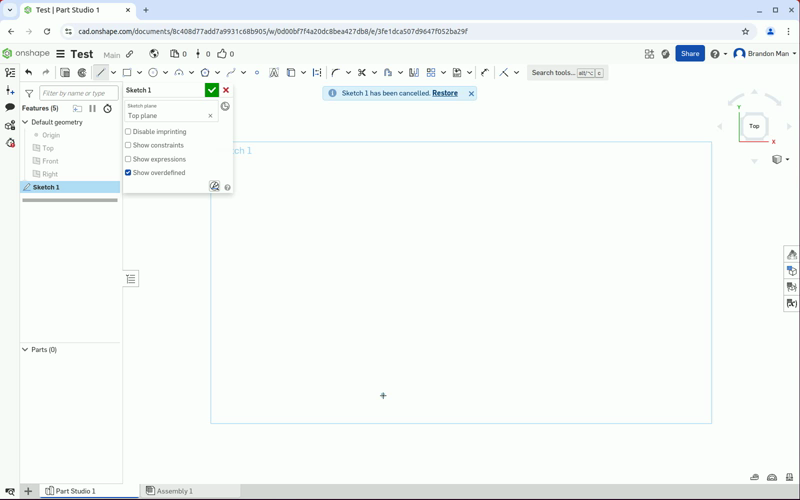
mouse_move(536, 395)
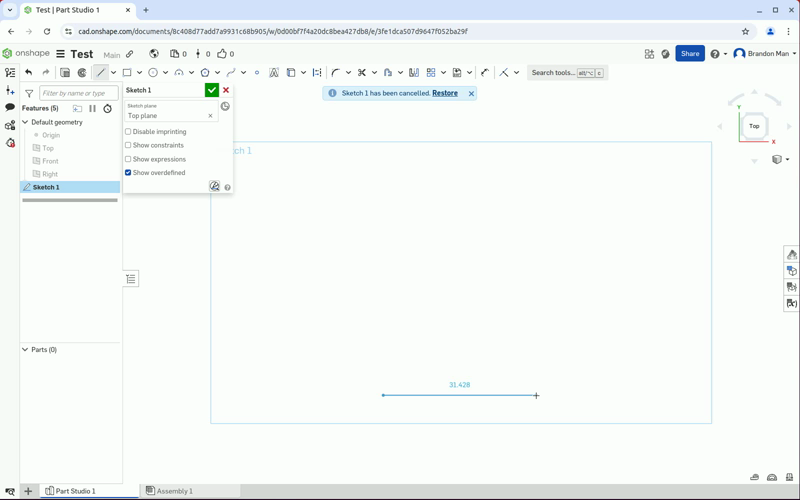
click(536, 395)
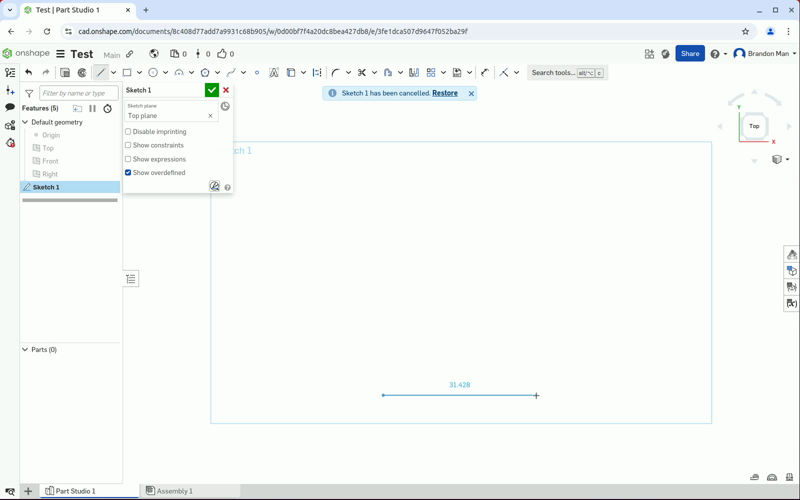
key_up(shift)
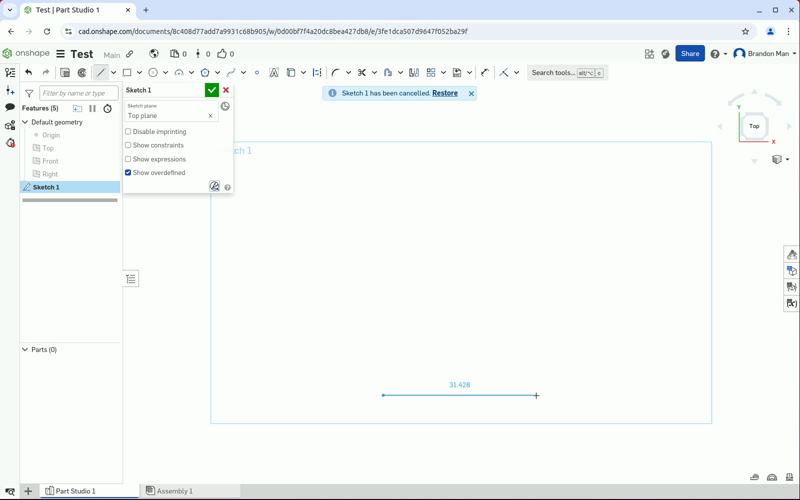
key_down(shift)
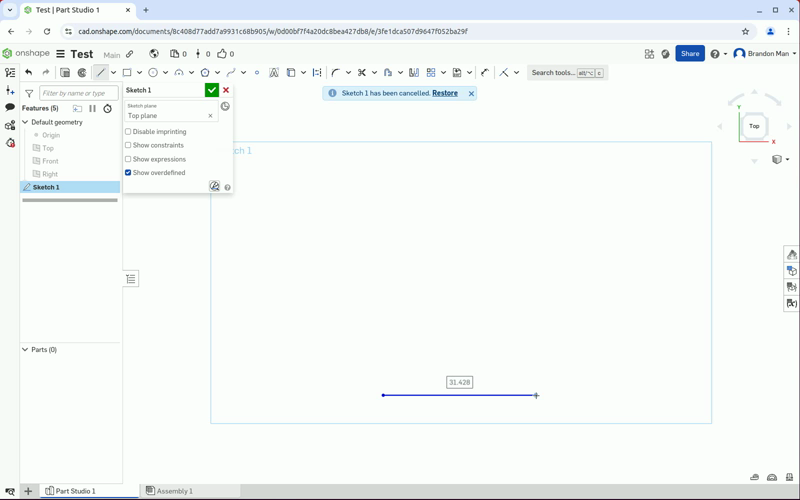
mouse_move(536, 171)
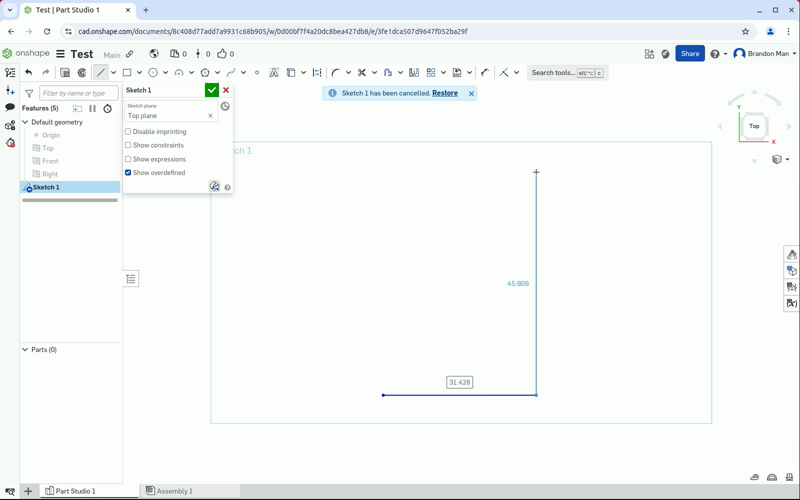
click(536, 171)
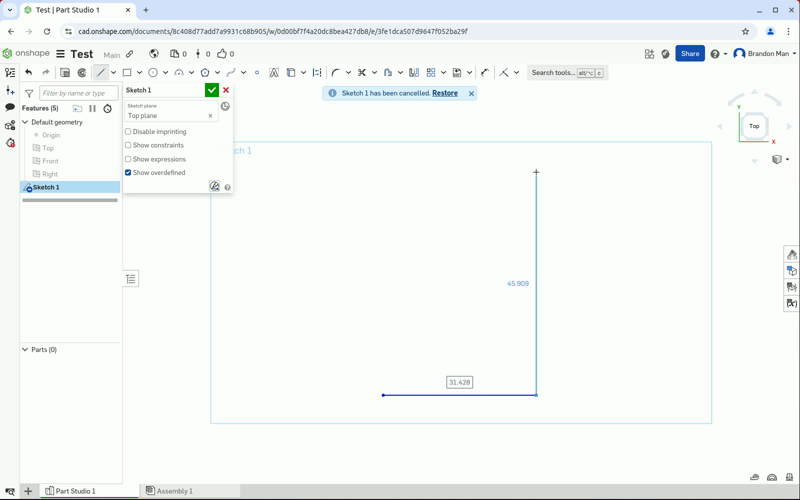
key_up(shift)
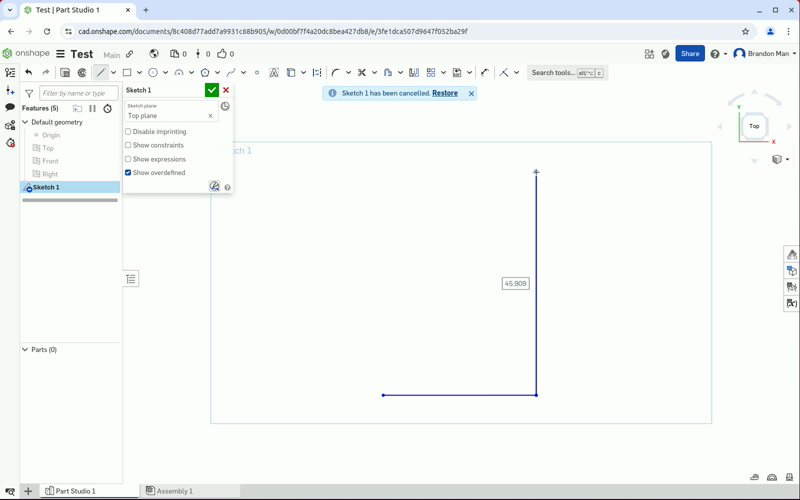
key_down(shift)
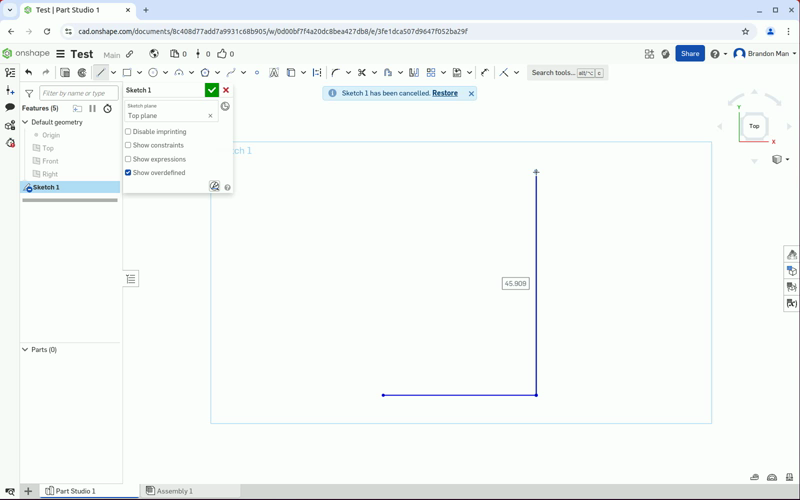
mouse_move(383, 171)
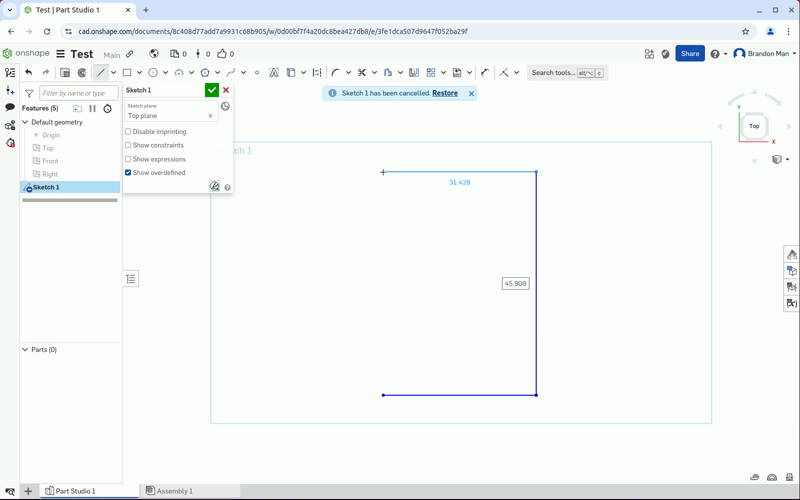
click(383, 171)
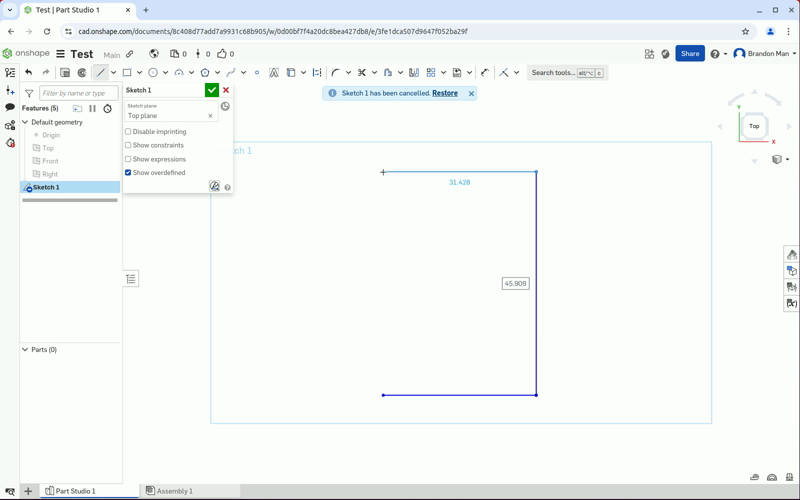
key_up(shift)
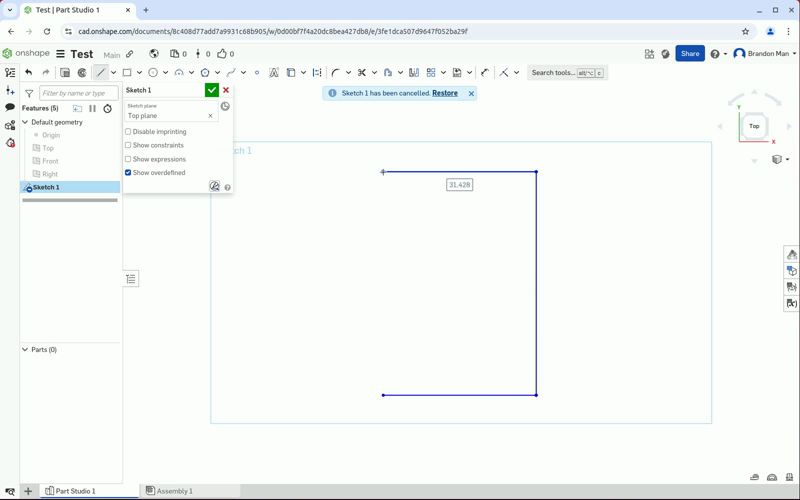
key_down(shift)
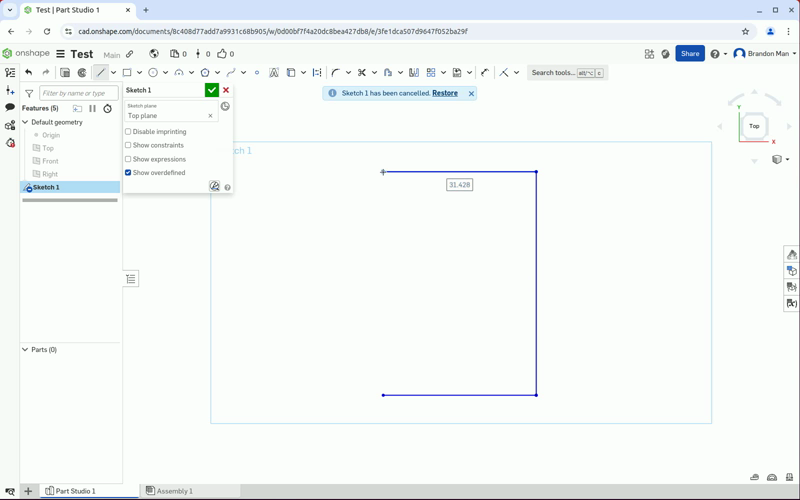
mouse_move(383, 395)
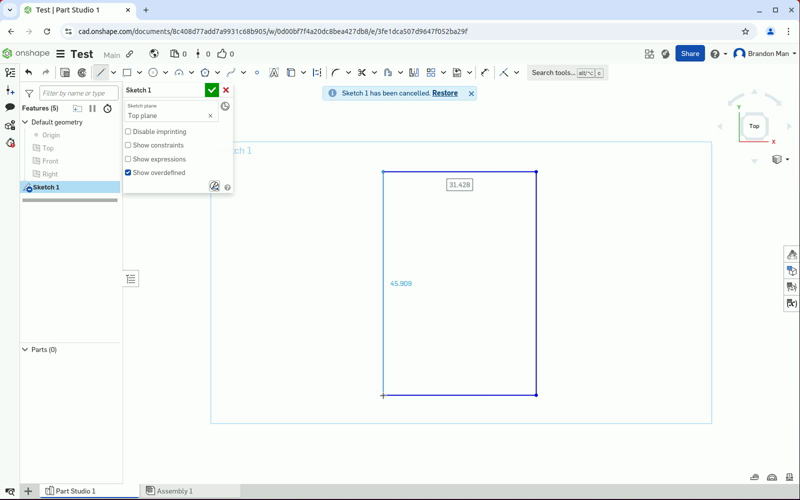
key_up(shift)
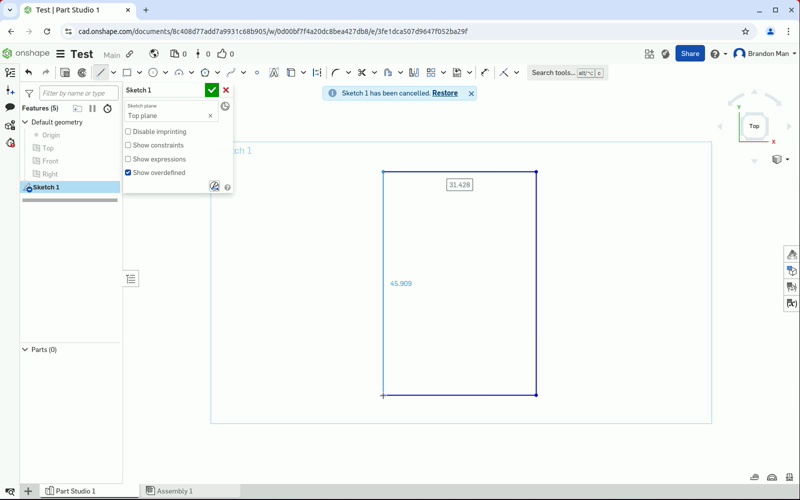
click(383, 395)
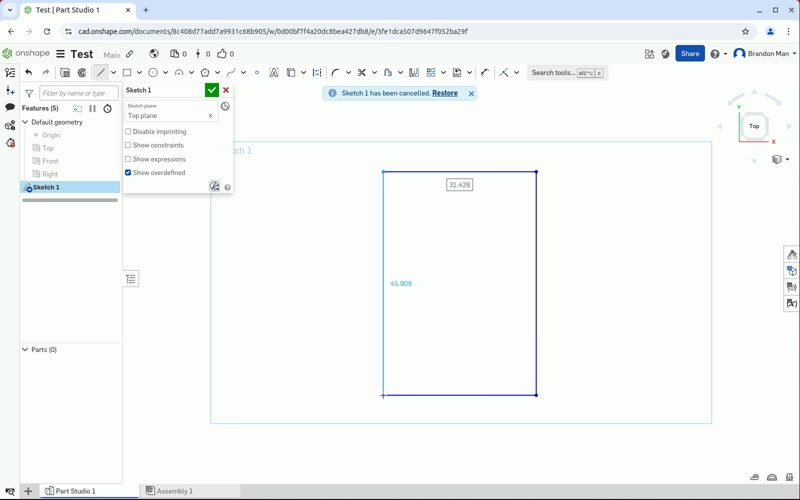
key(esc)
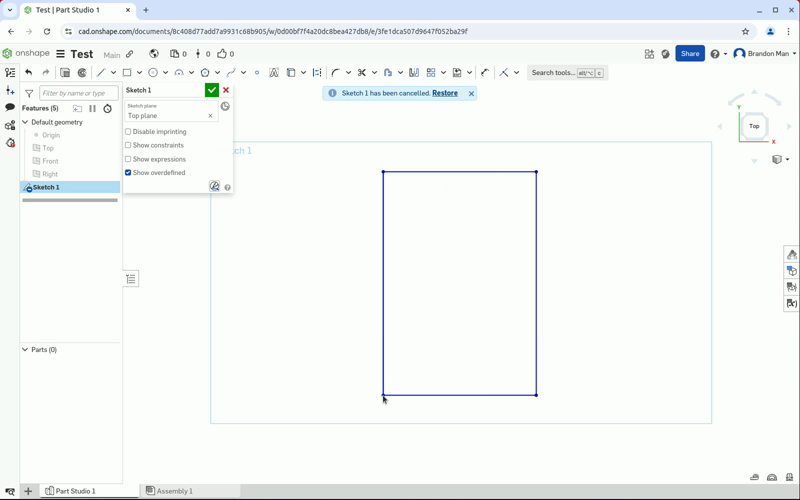
key(l)
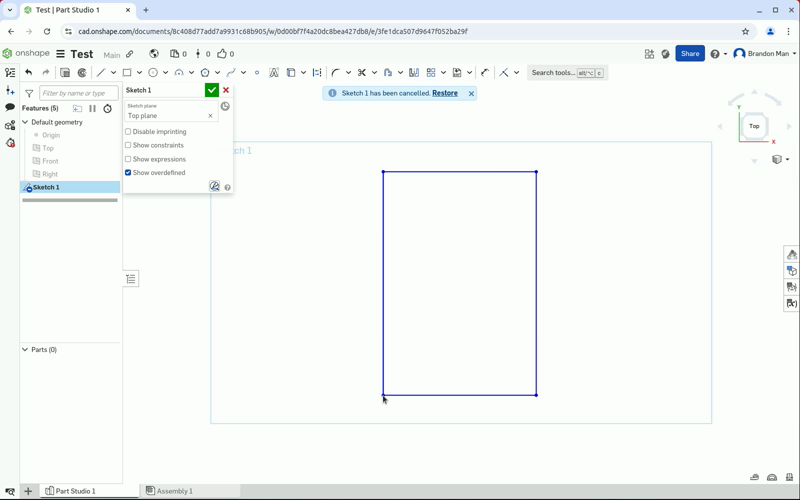
key_down(shift)
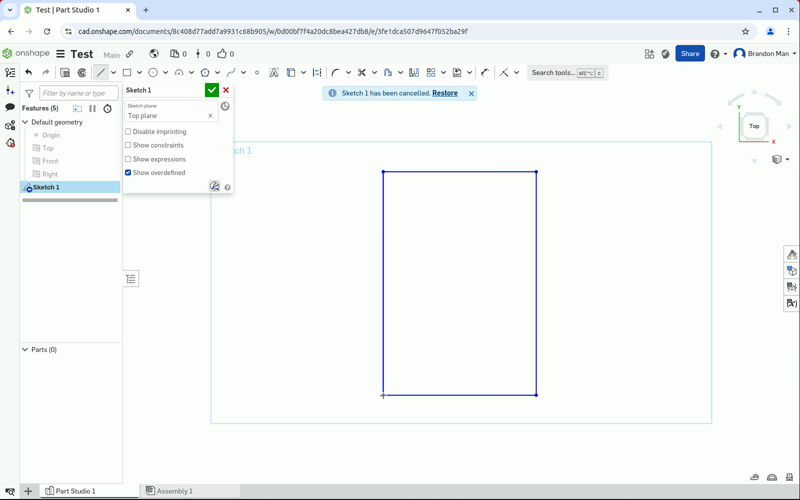
mouse_move(388, 390)
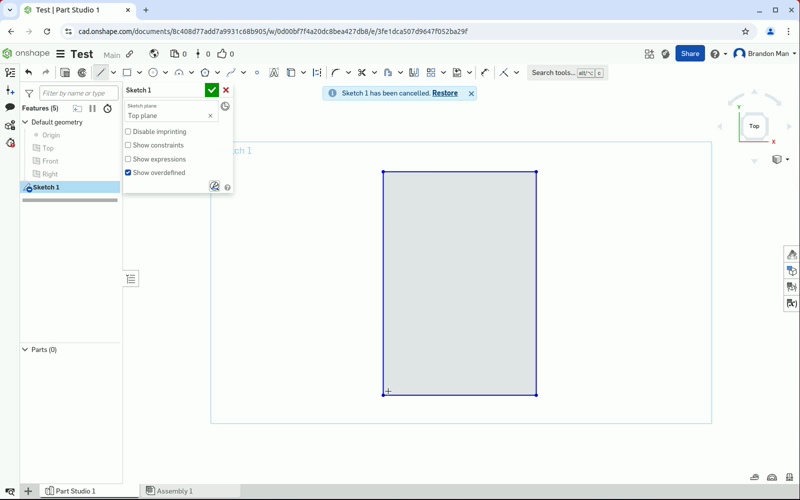
click(388, 390)
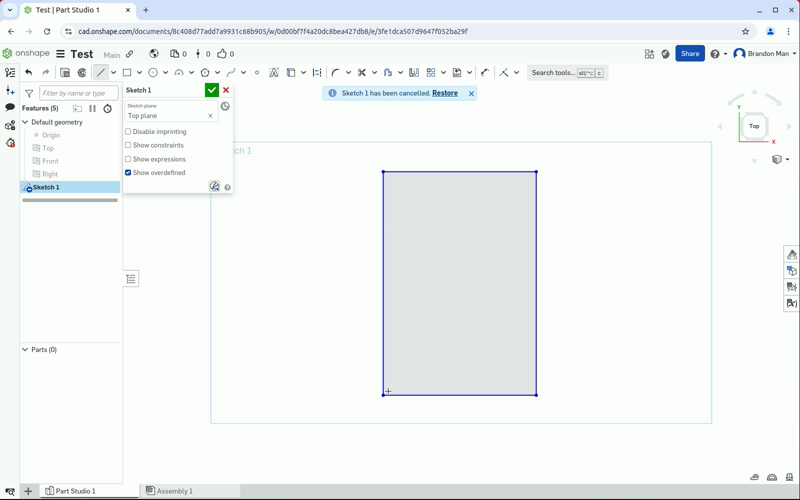
key_up(shift)
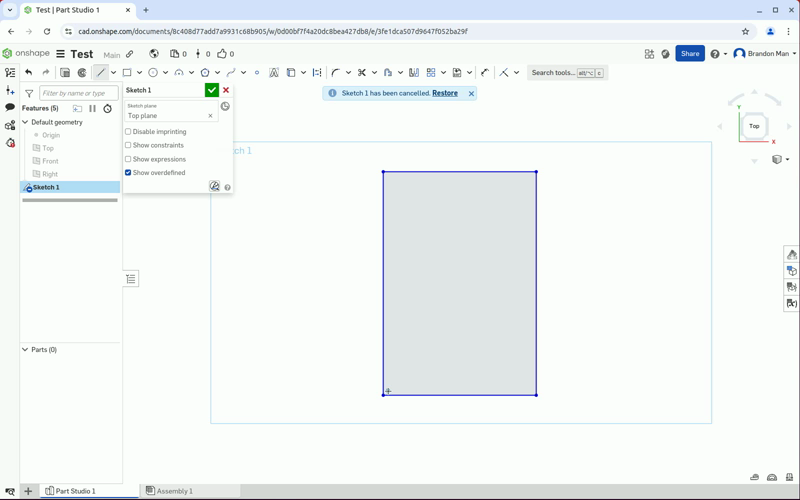
key_down(shift)
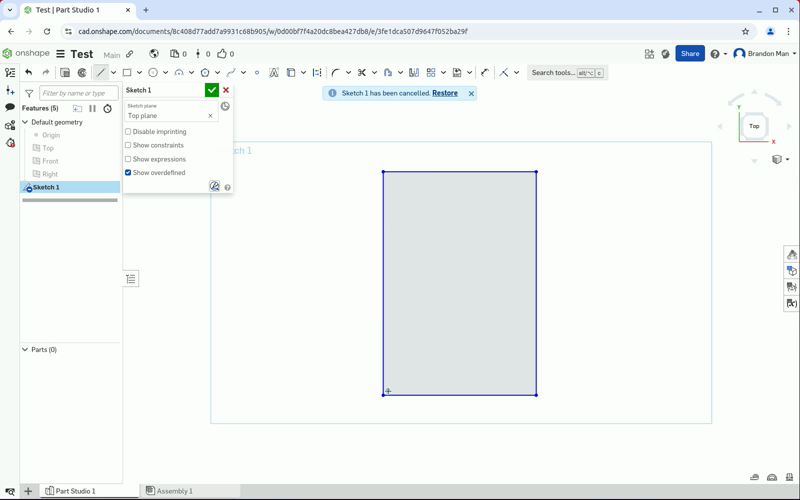
mouse_move(531, 390)
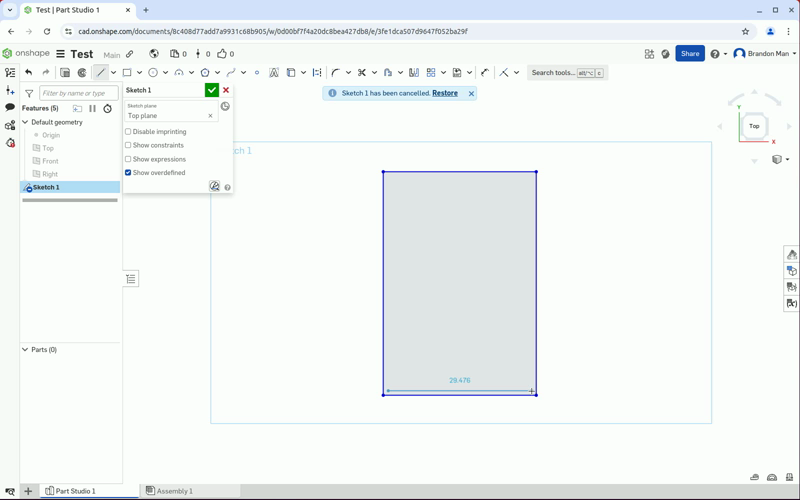
click(531, 390)
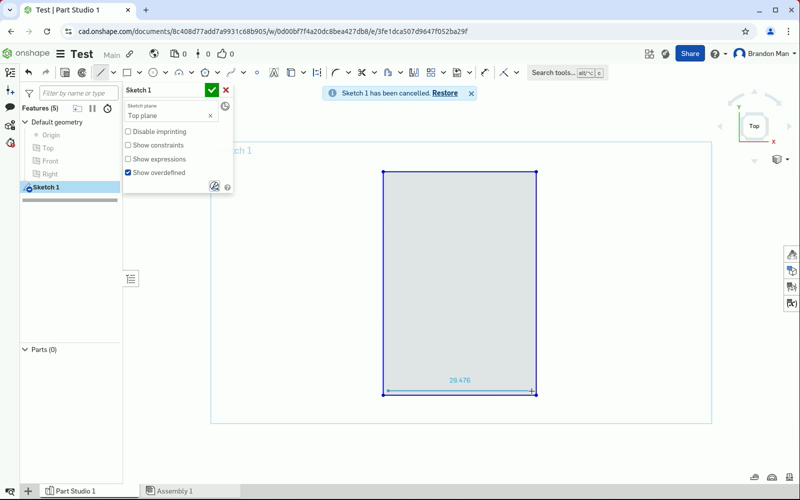
key_up(shift)
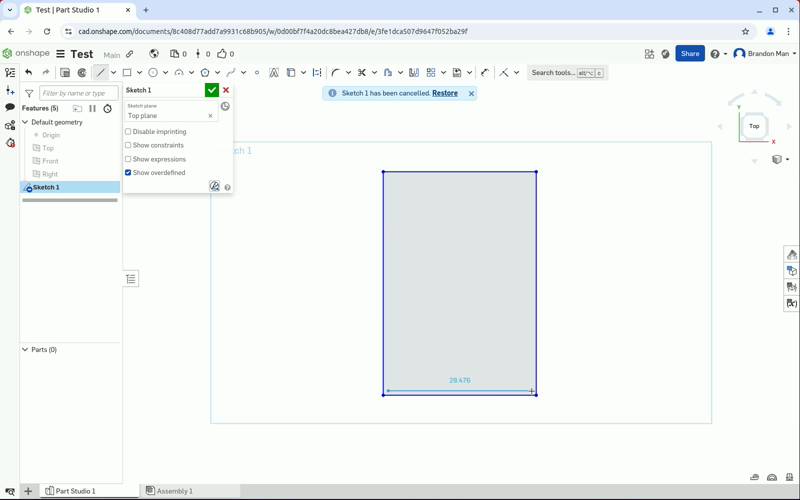
key_down(shift)
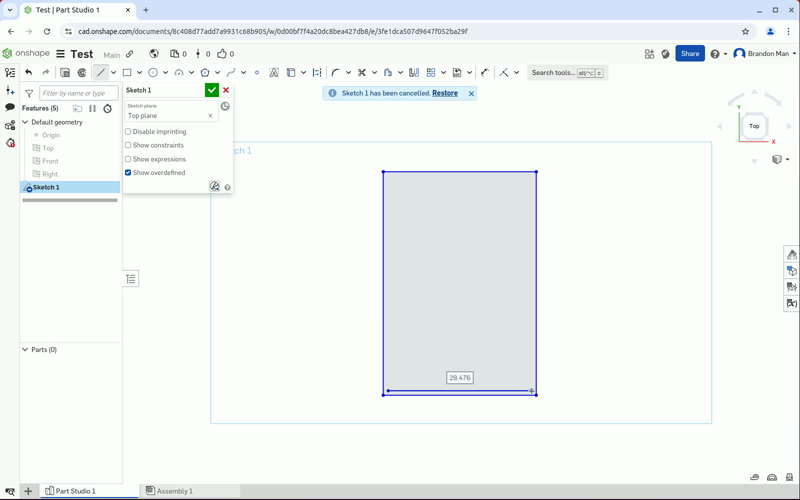
mouse_move(531, 176)
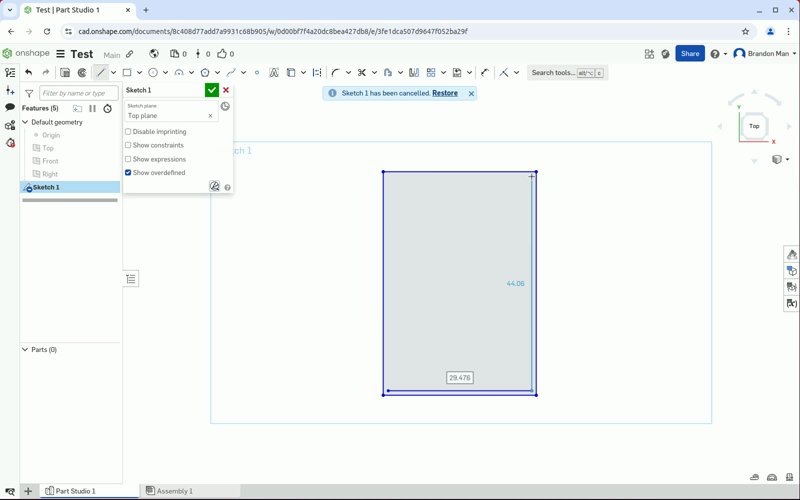
click(531, 176)
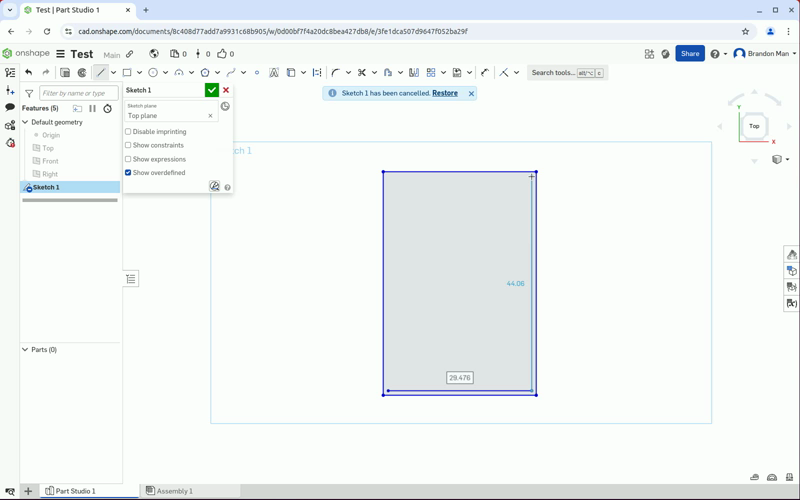
key_up(shift)
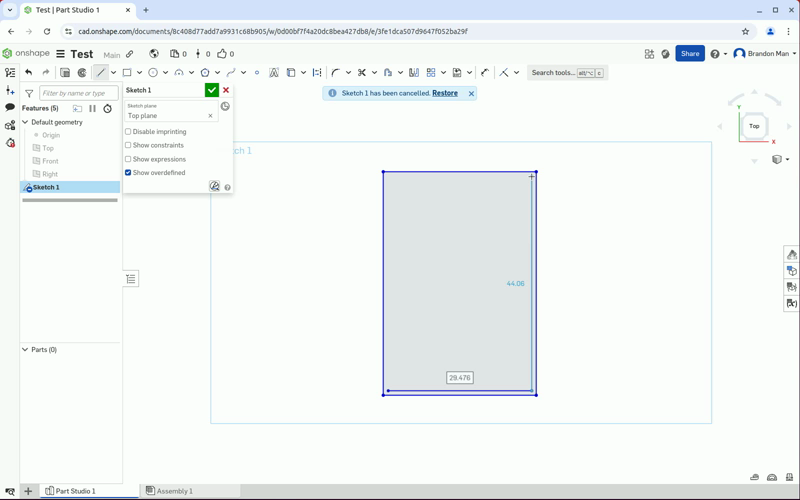
key_down(shift)
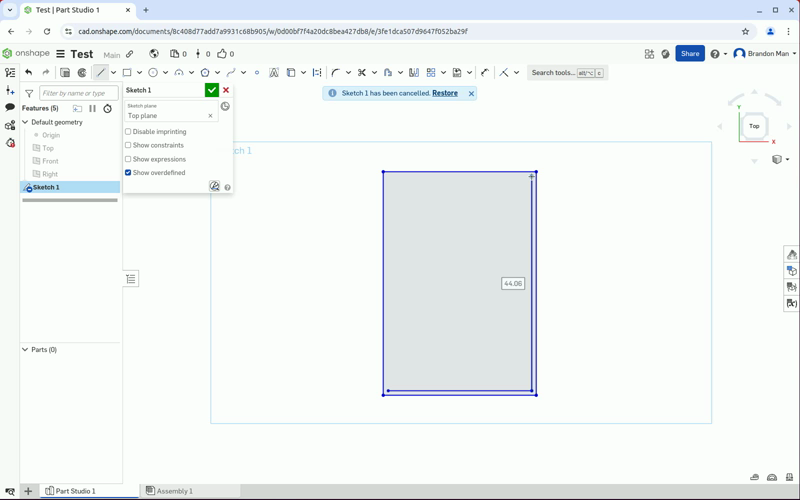
mouse_move(388, 176)
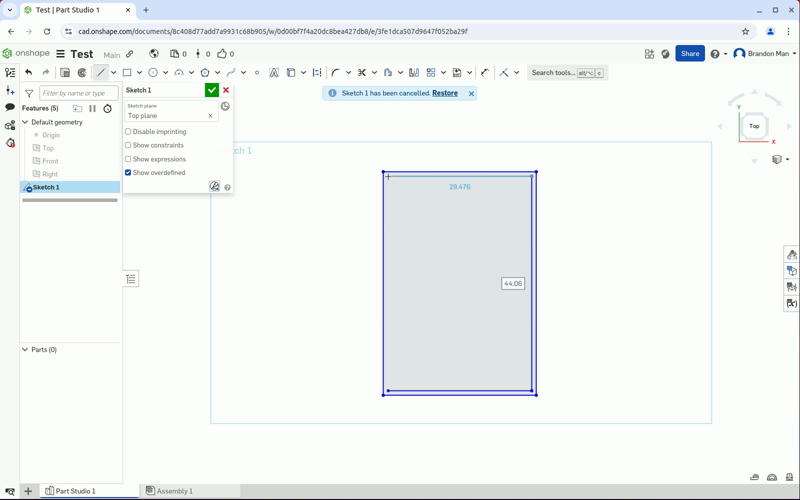
click(388, 176)
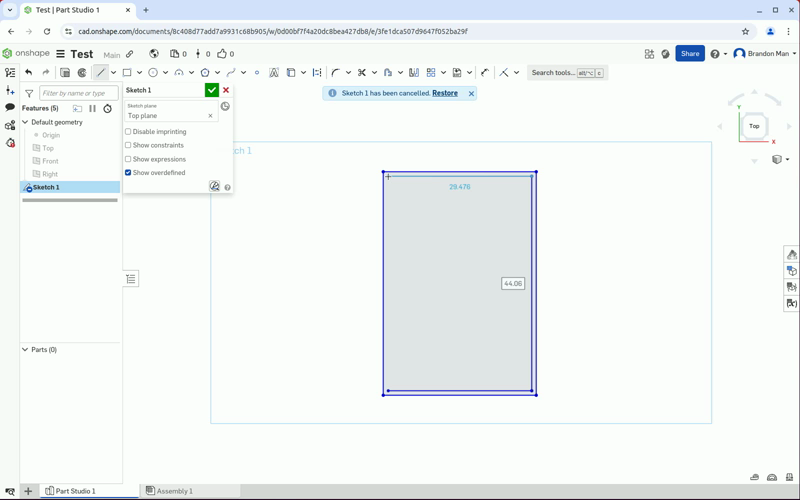
key_up(shift)
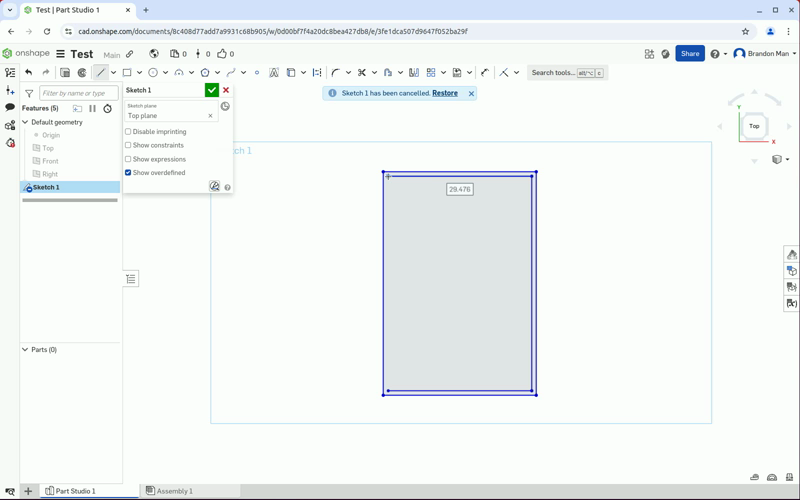
key_down(shift)
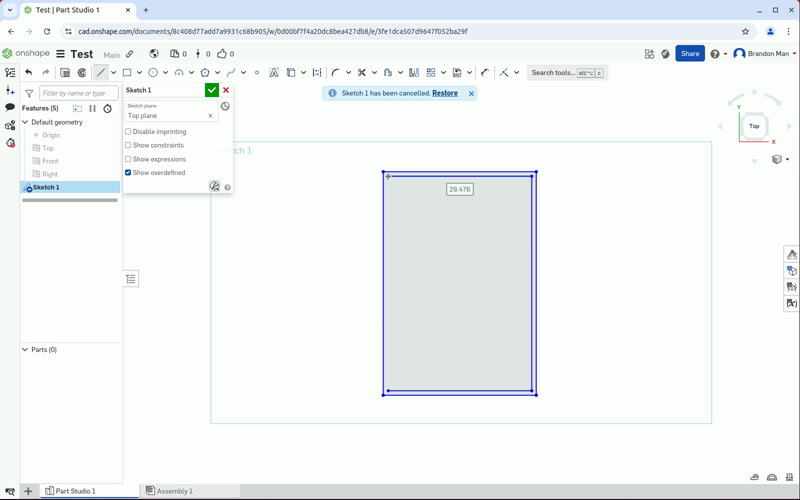
mouse_move(388, 390)
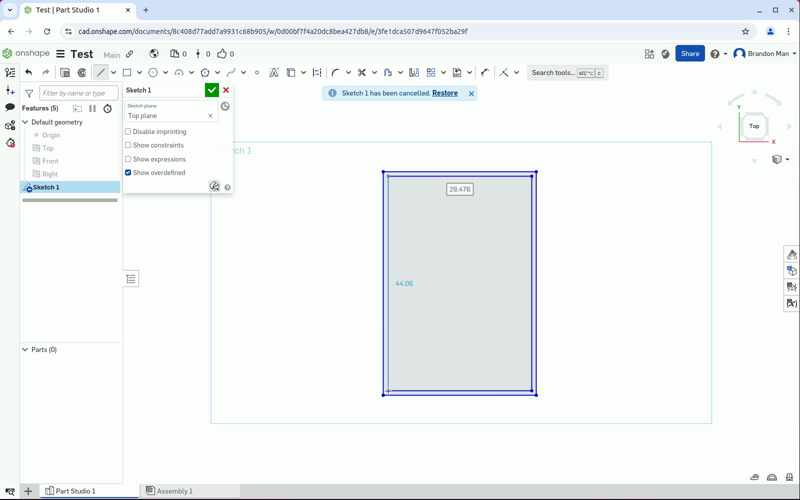
key_up(shift)
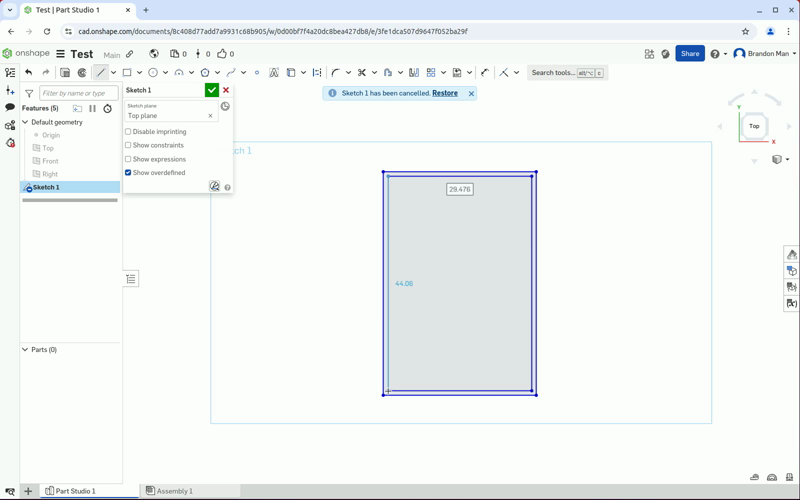
click(388, 390)
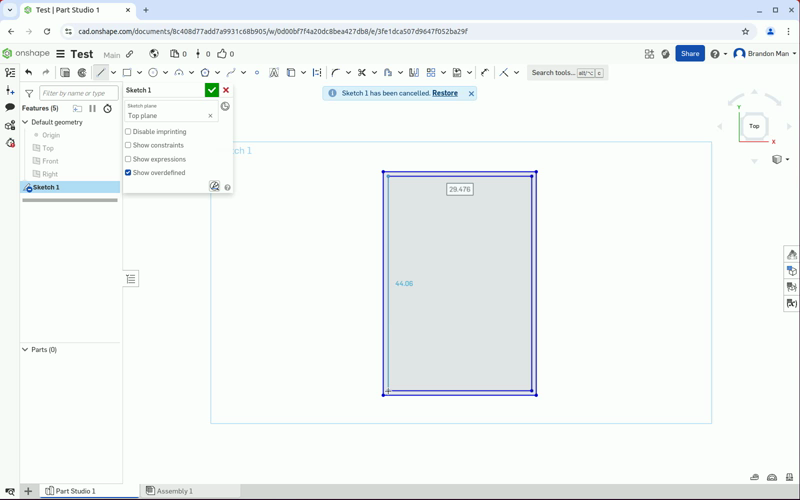
key(esc)
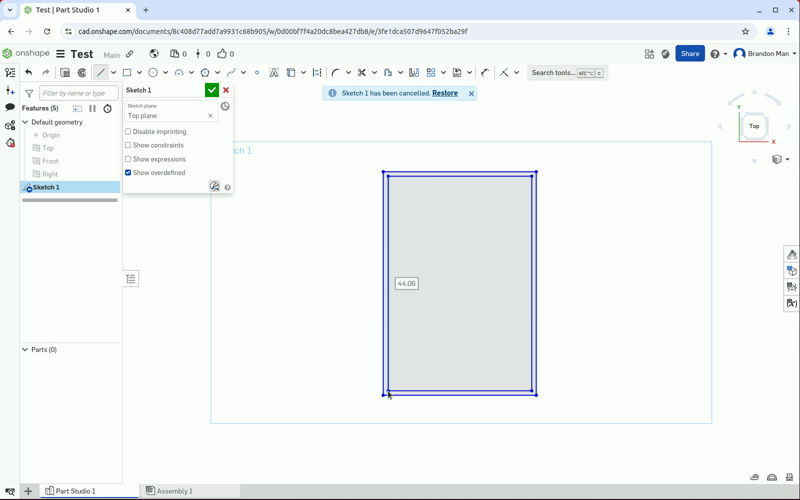
mouse_move(473, 174)
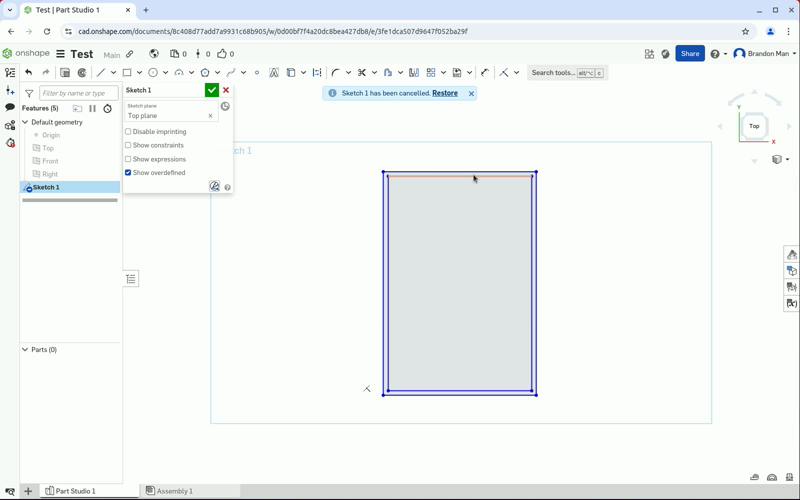
click(473, 174)
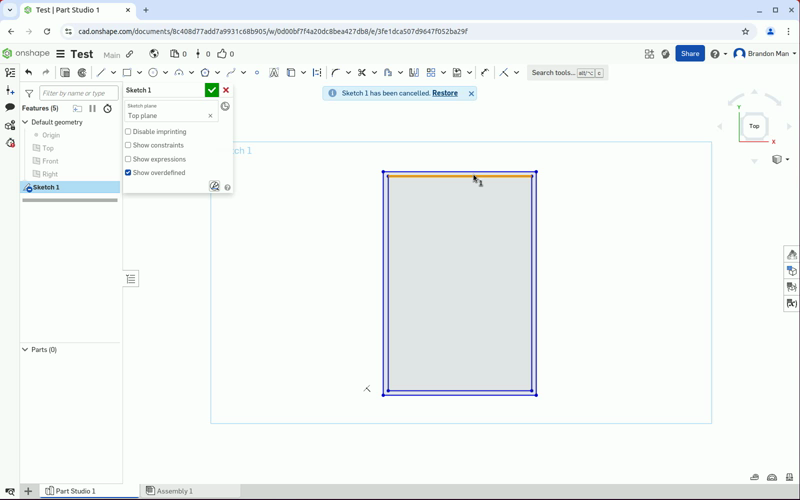
mouse_move(73, 352)
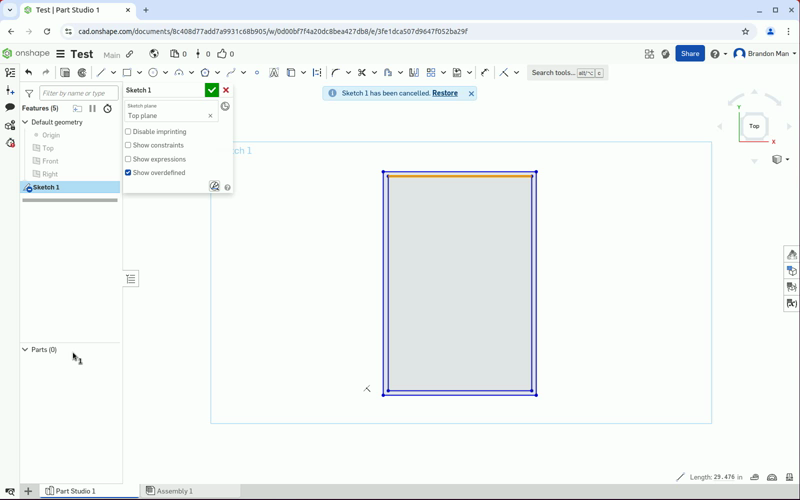
key(shift+y)
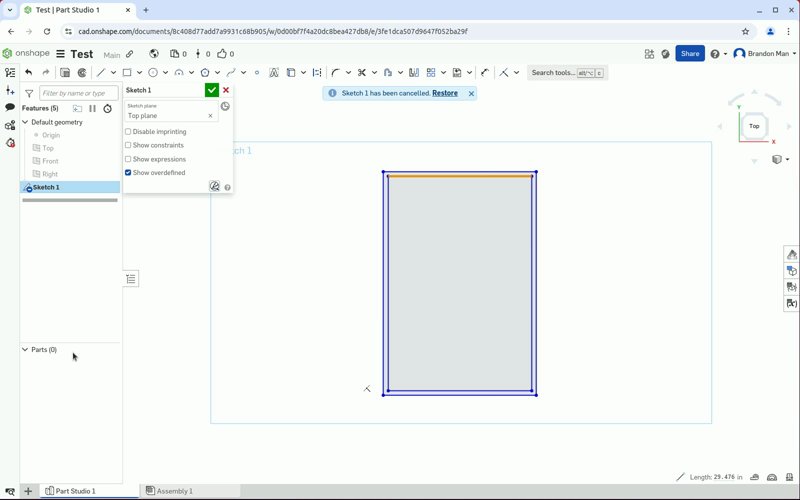
key(shift+e)
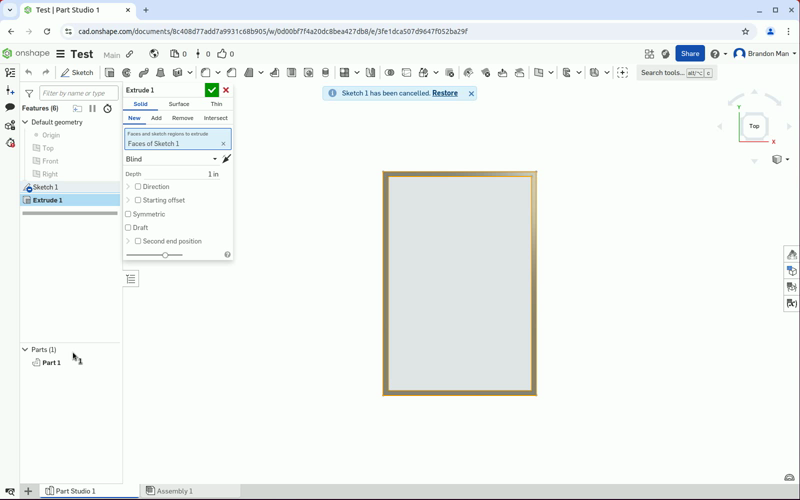
mouse_move(143, 106)
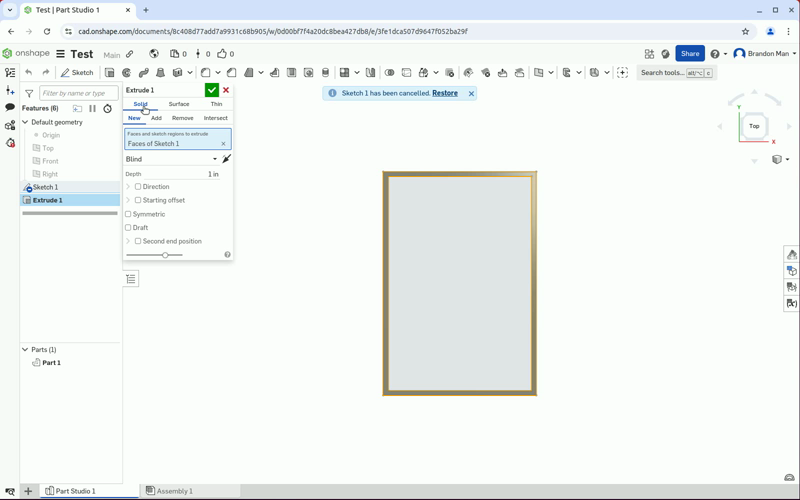
click(143, 106)
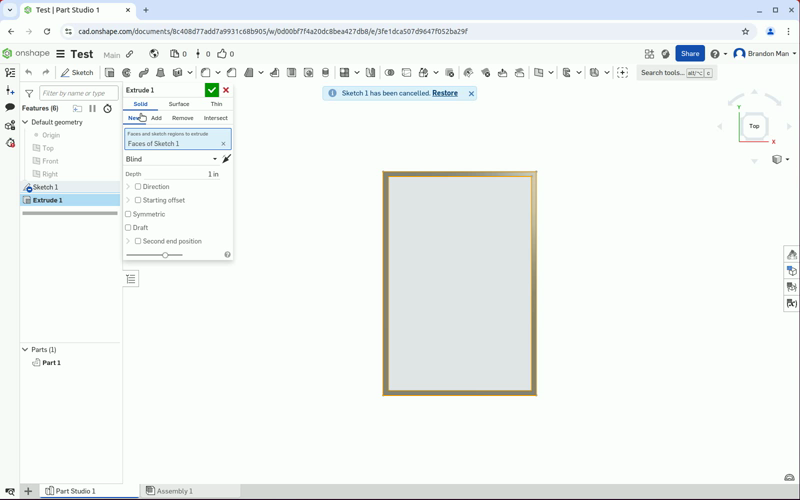
mouse_move(137, 120)
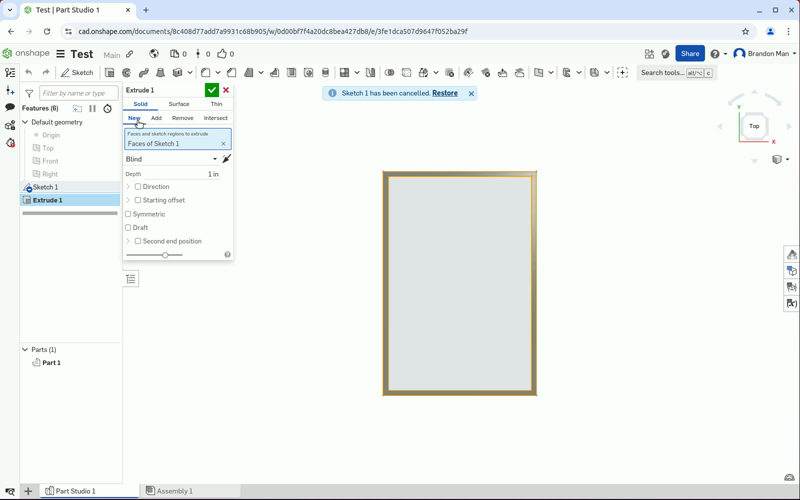
click(137, 120)
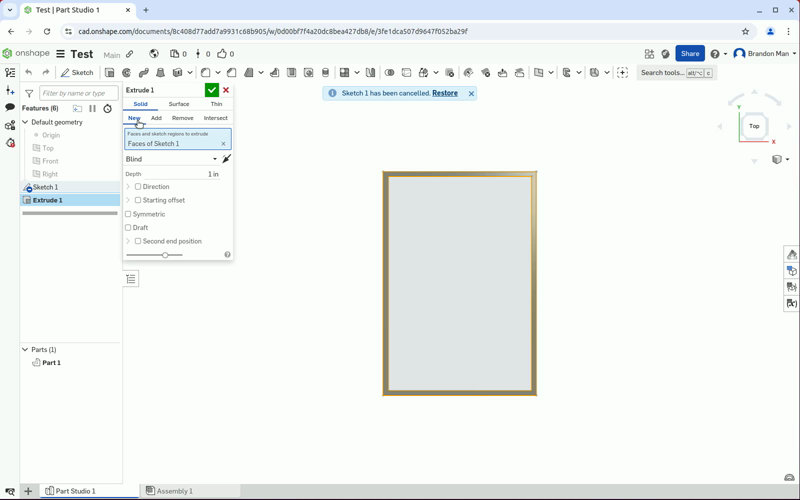
key(tab, 4)
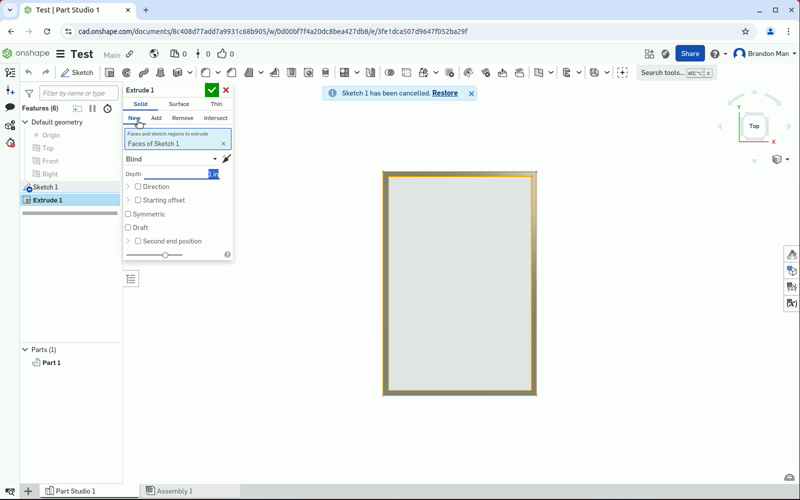
text(2.648)
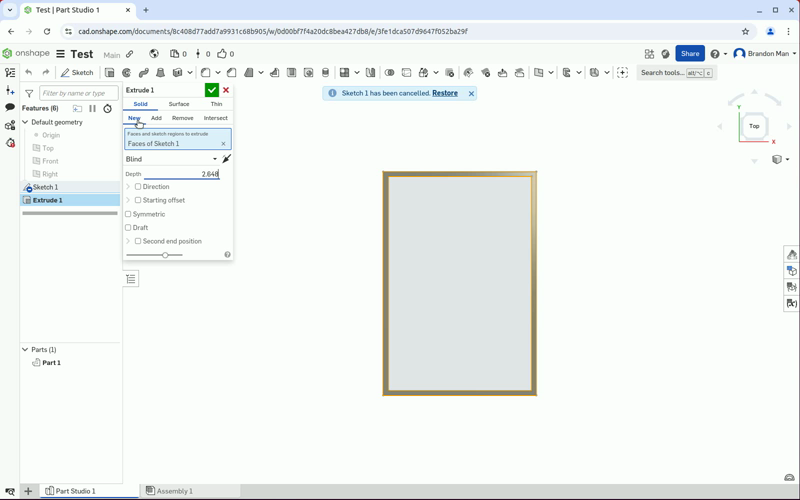
key(enter)
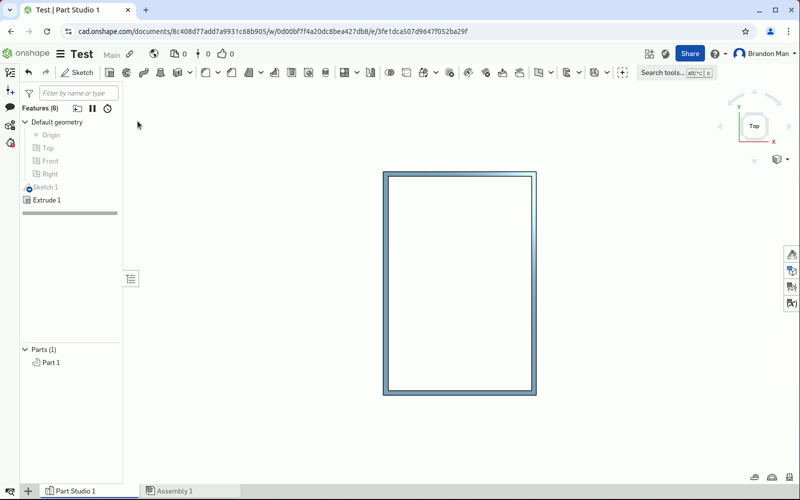
key(shift+h)
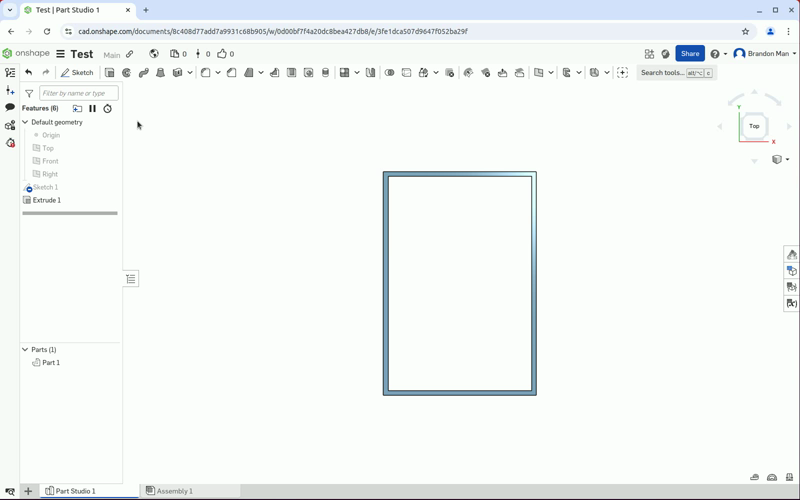
key(shift+h)
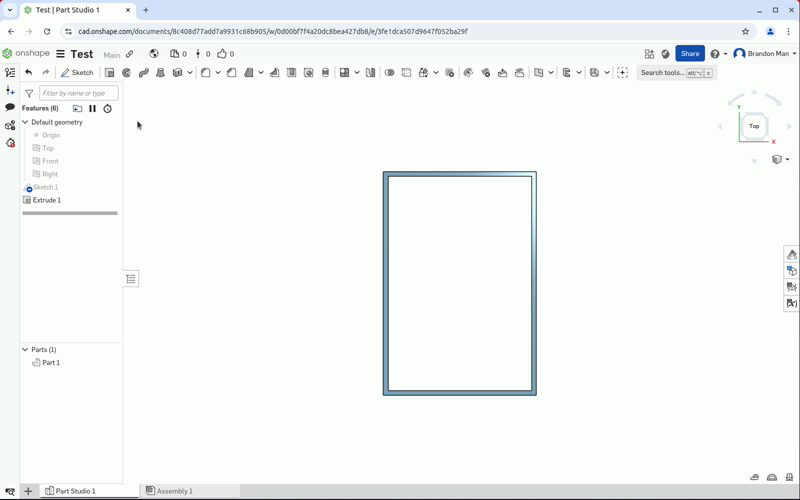
mouse_move(73, 189)
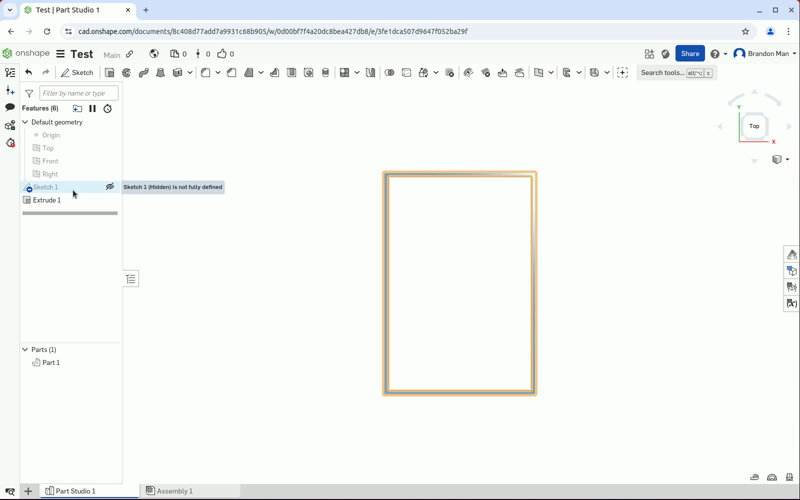
click(73, 189)
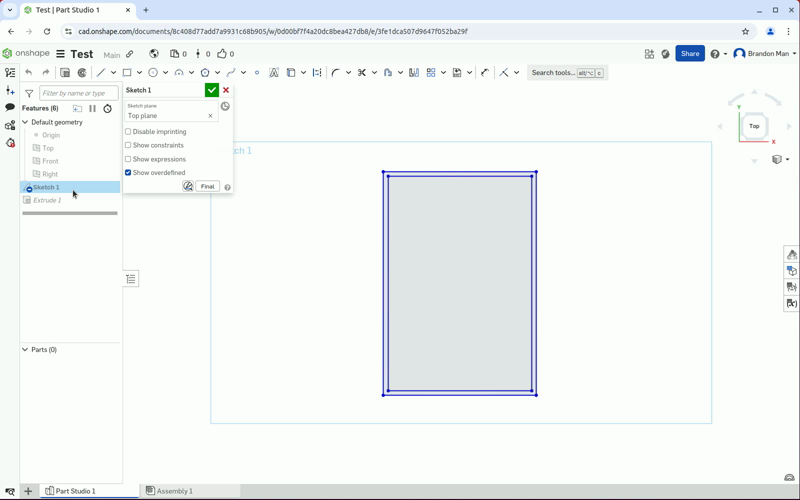
mouse_move(229, 92)
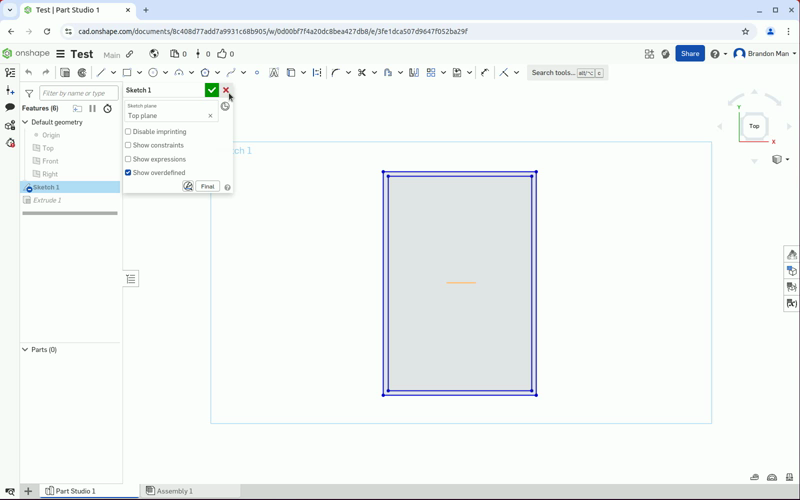
click(229, 92)
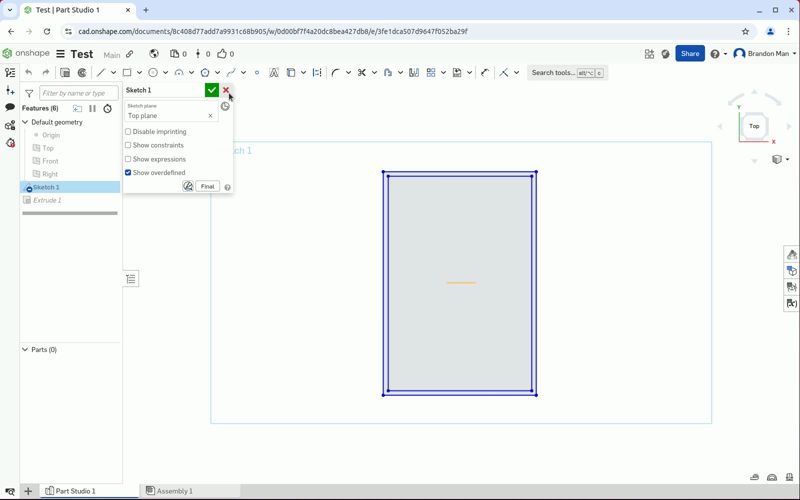
key(shift+s)
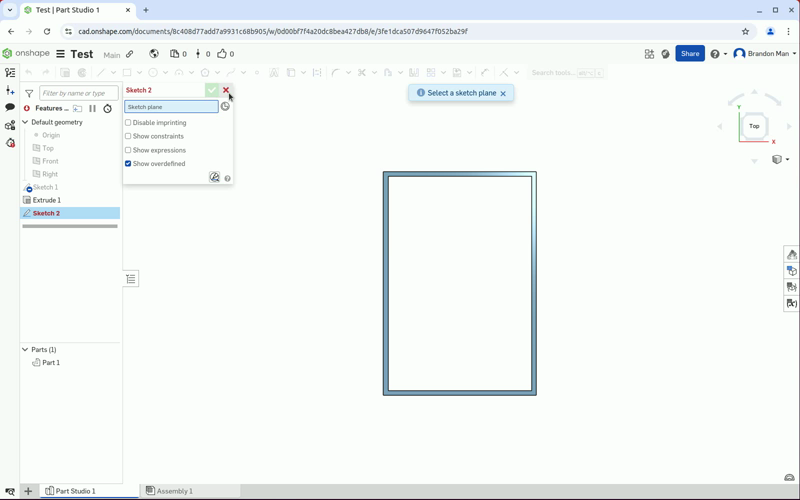
mouse_move(73, 150)
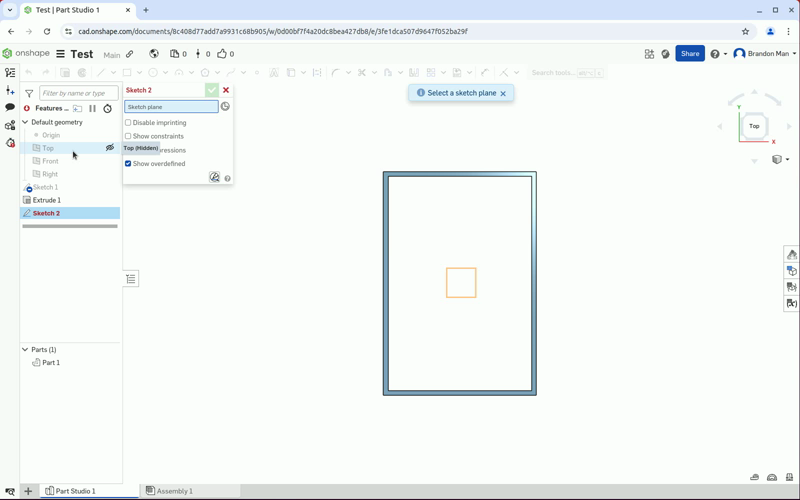
click(73, 150)
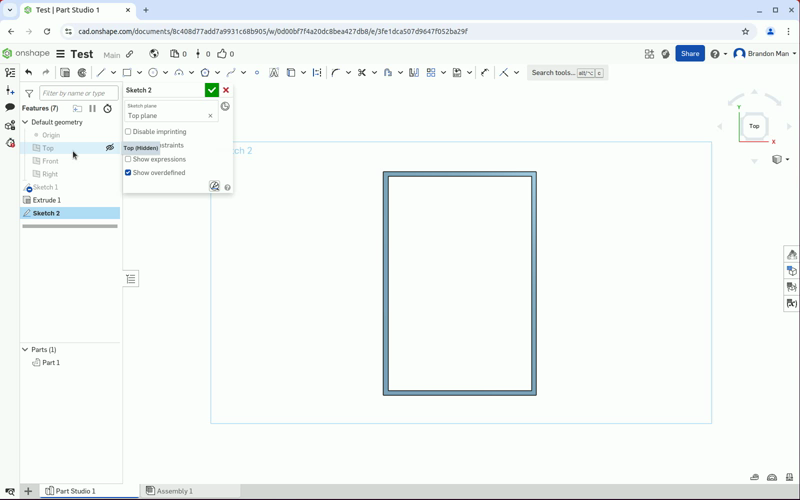
mouse_move(73, 352)
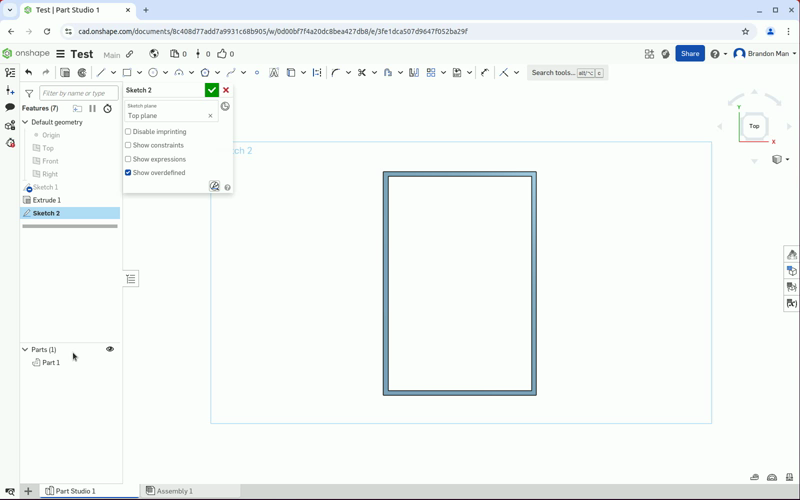
key(y)
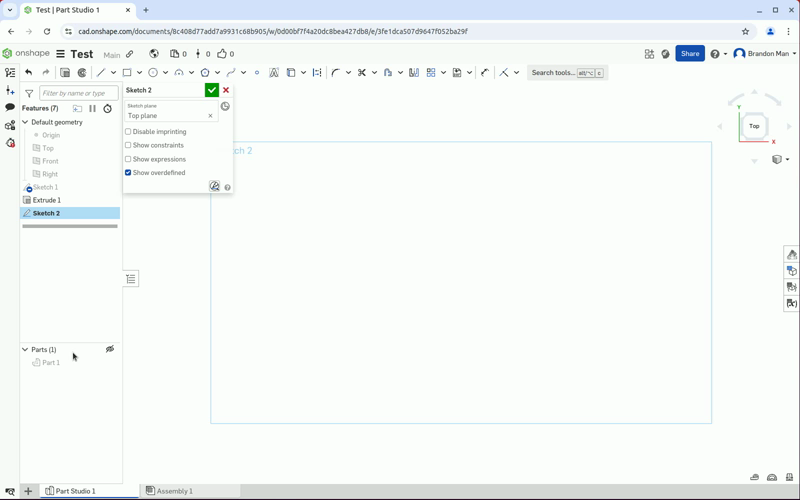
key(l)
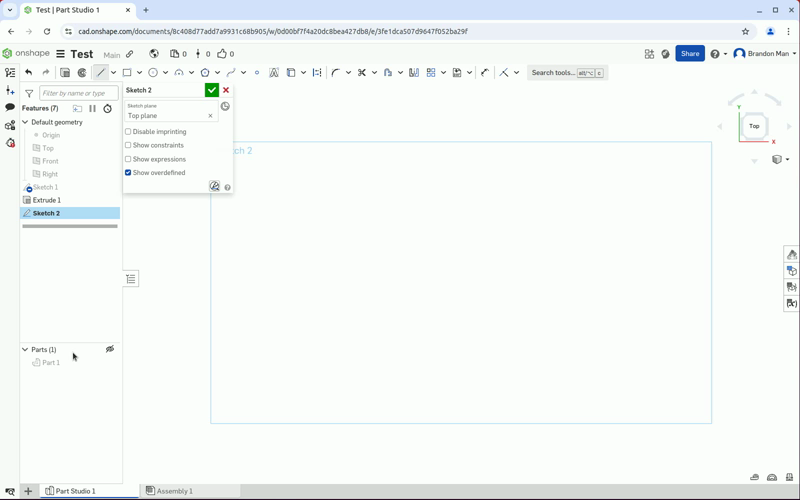
key_down(shift)
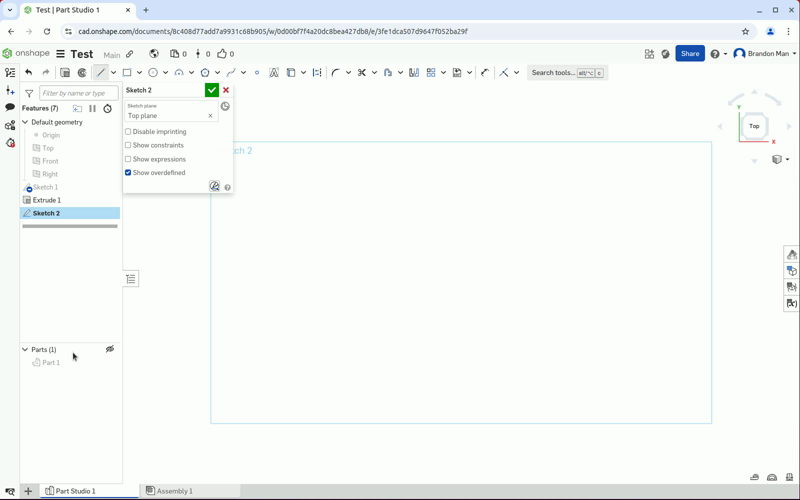
mouse_move(388, 390)
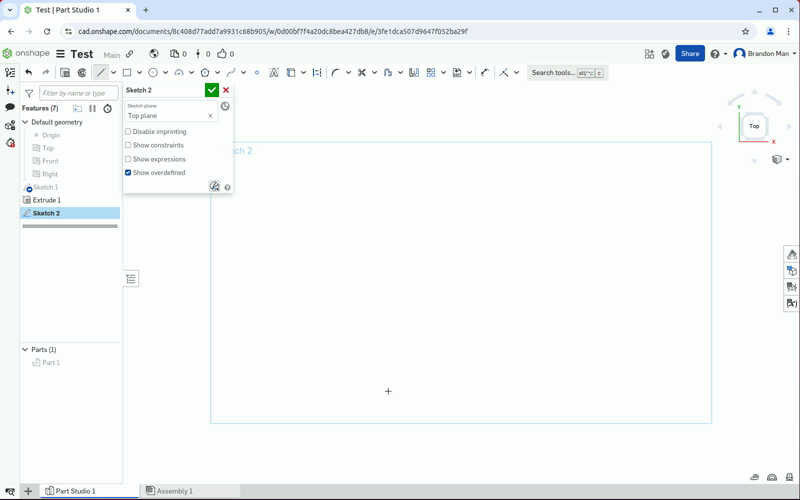
click(388, 390)
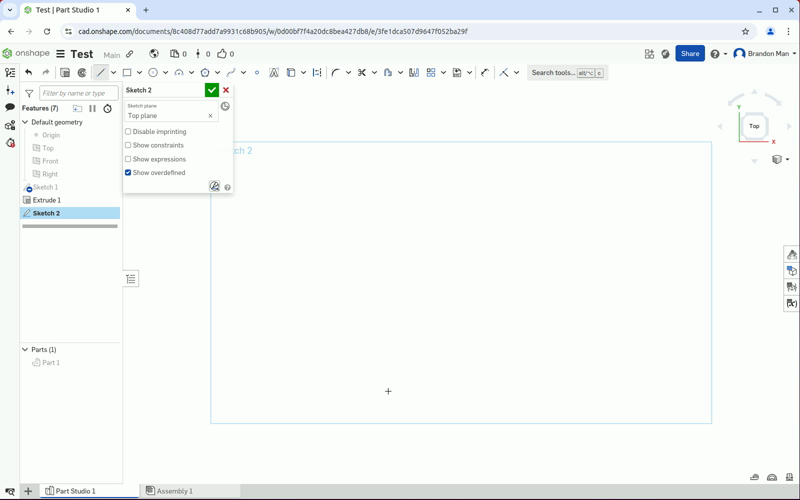
key_up(shift)
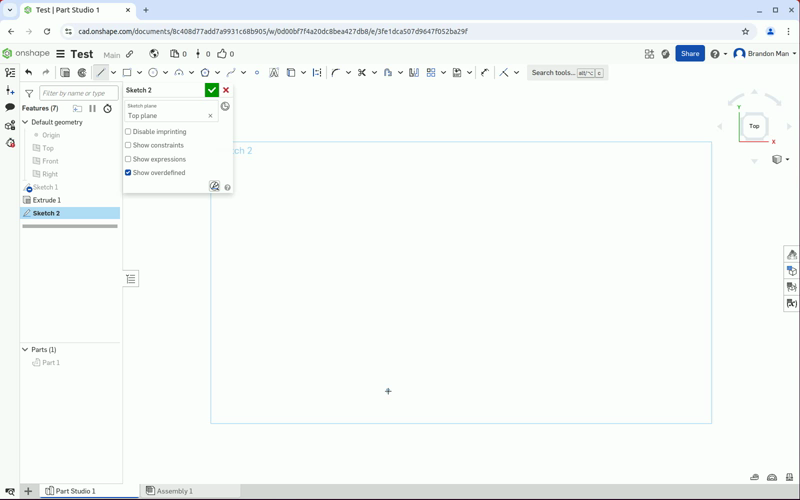
key_down(shift)
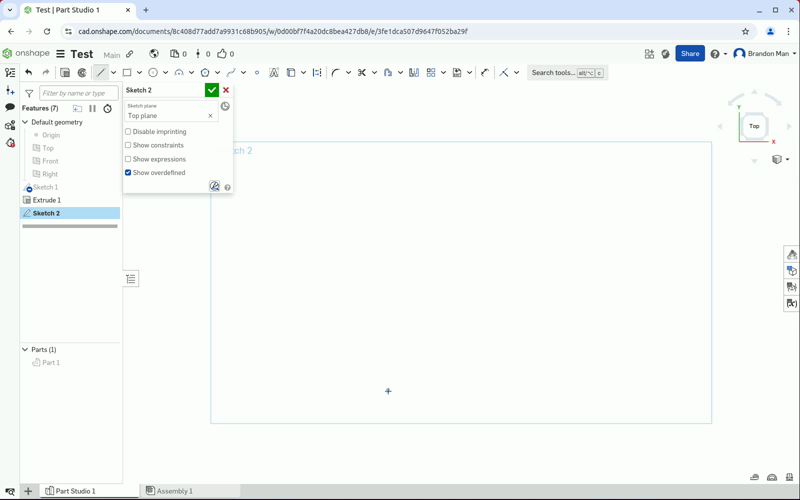
mouse_move(533, 390)
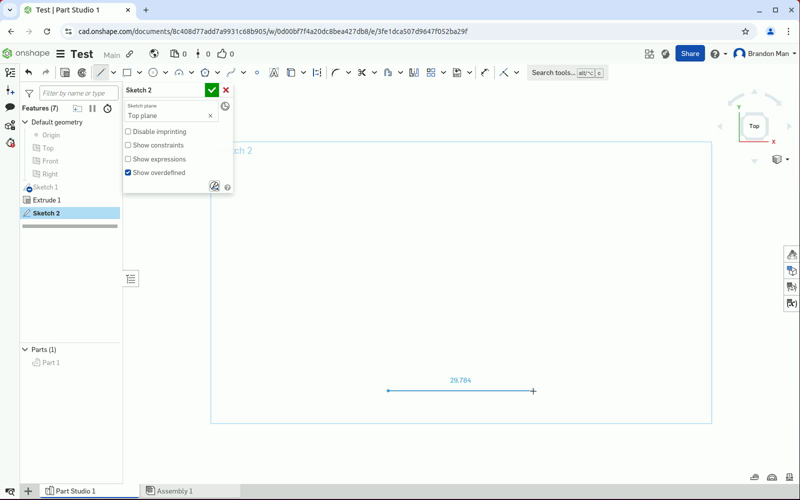
click(533, 390)
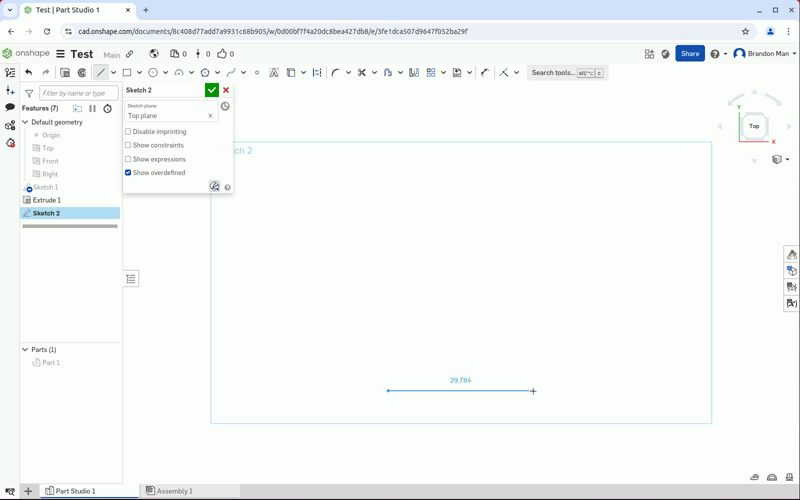
key_up(shift)
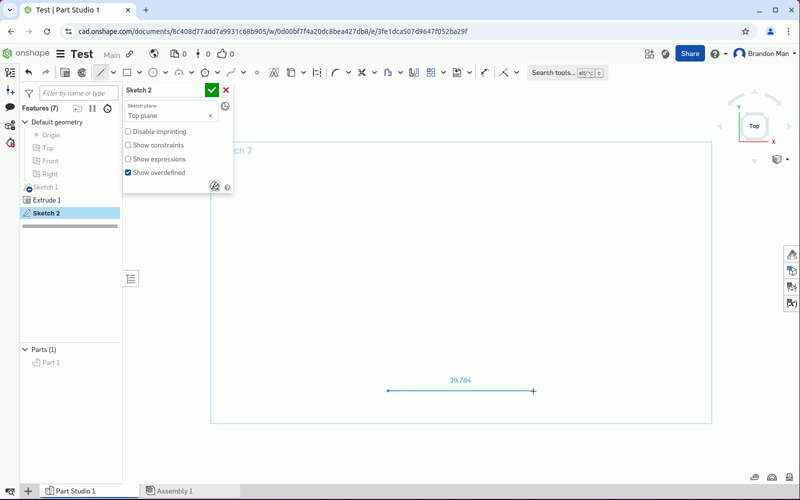
key_down(shift)
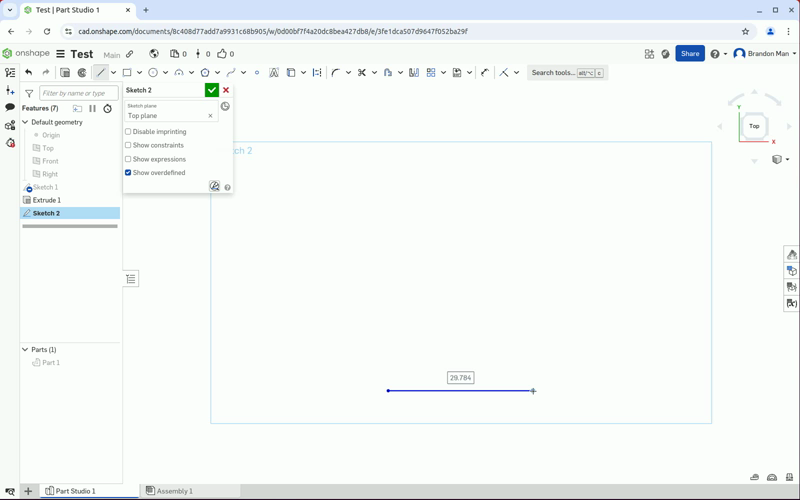
mouse_move(533, 175)
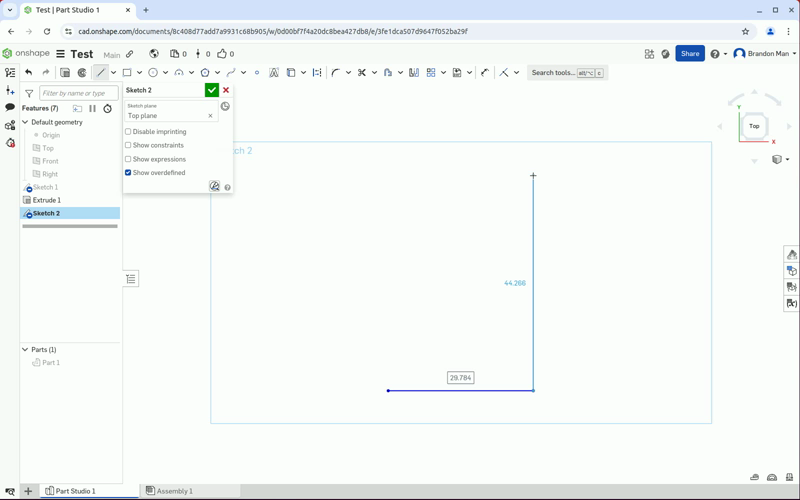
click(533, 175)
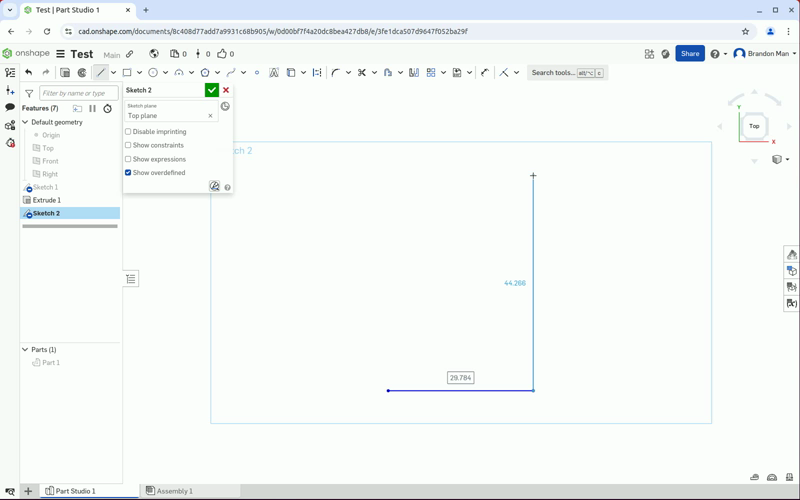
key_up(shift)
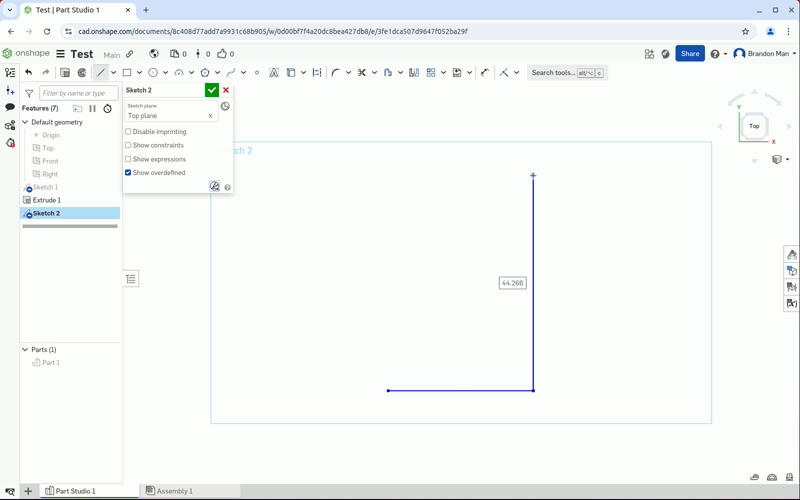
key_down(shift)
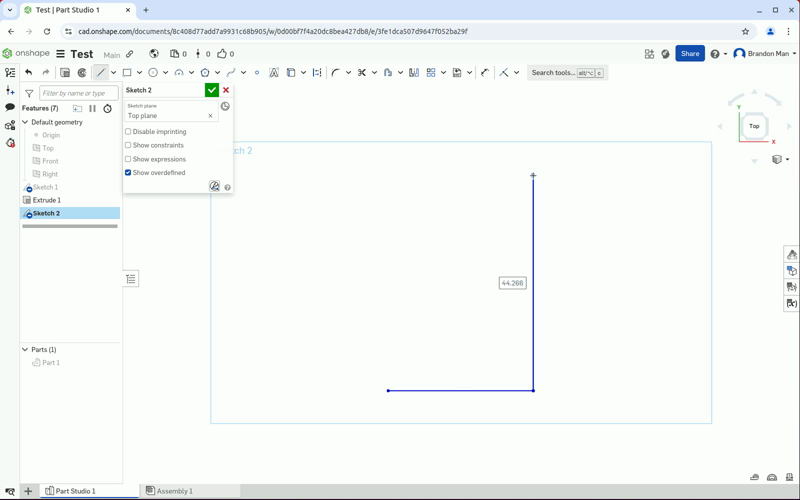
mouse_move(388, 175)
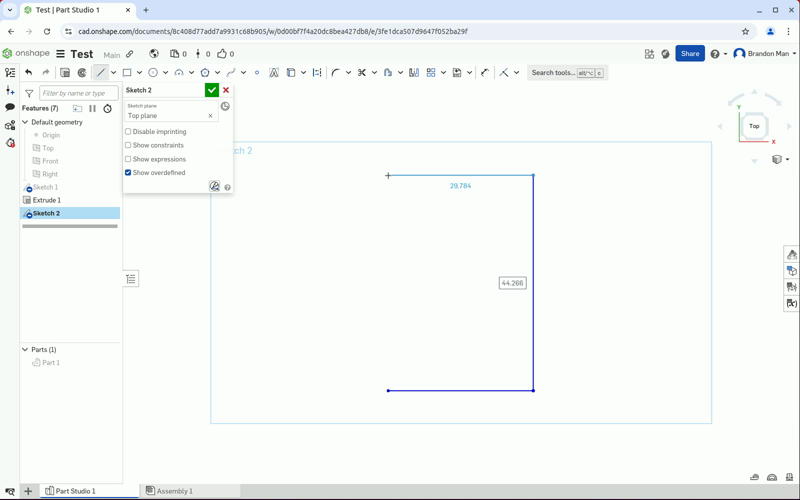
click(388, 175)
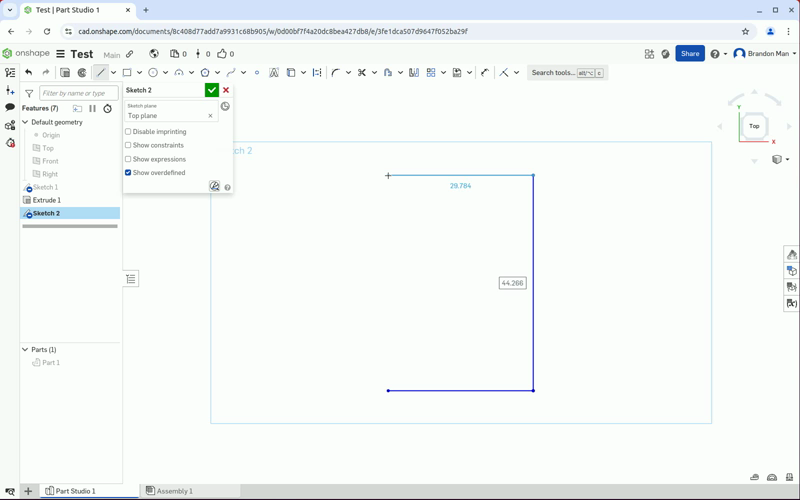
key_up(shift)
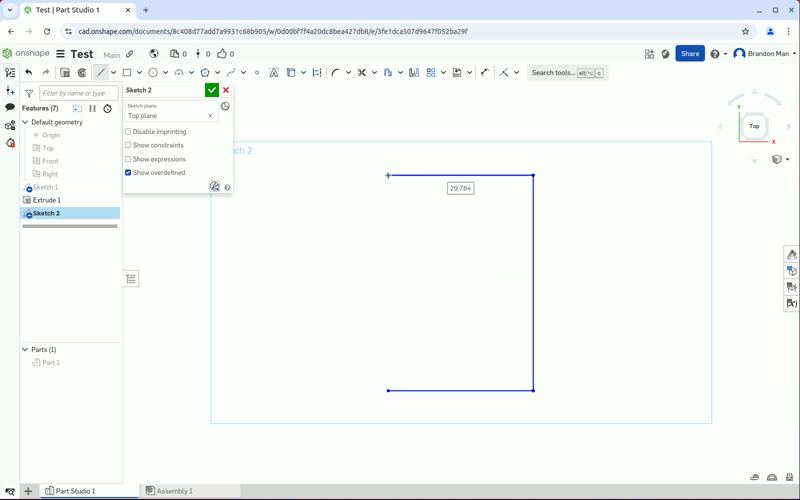
key_down(shift)
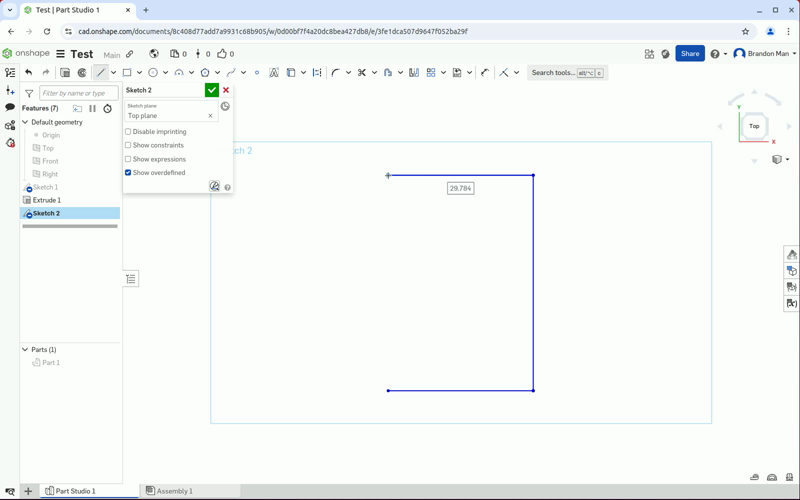
mouse_move(388, 390)
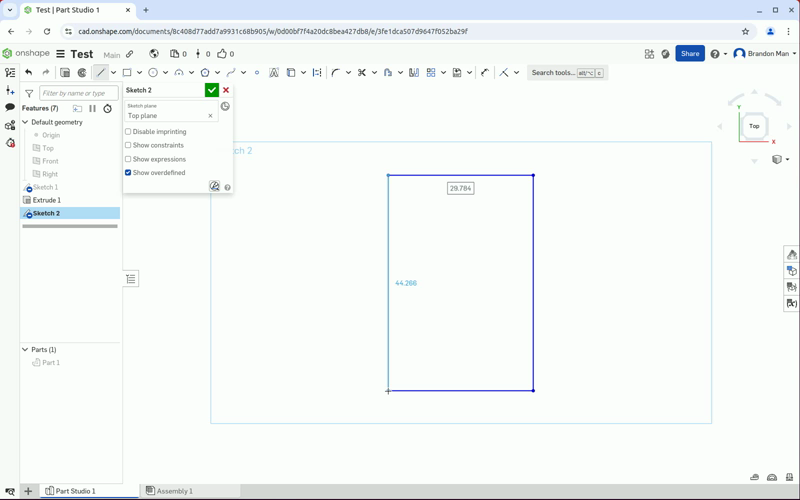
key_up(shift)
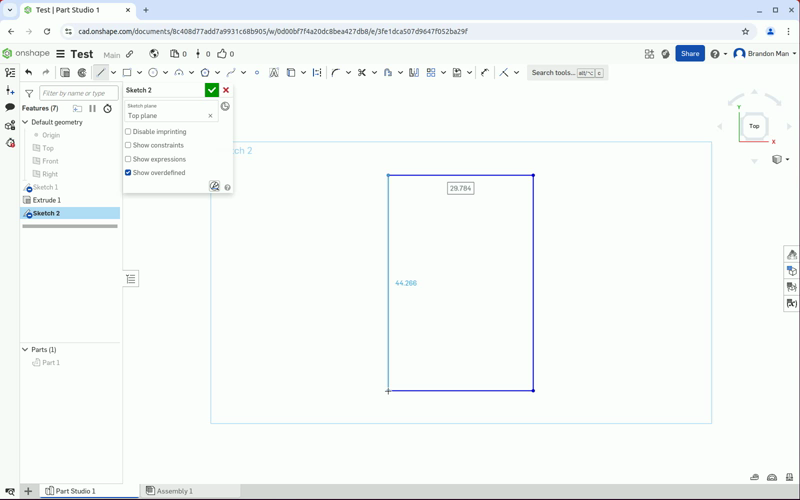
click(388, 390)
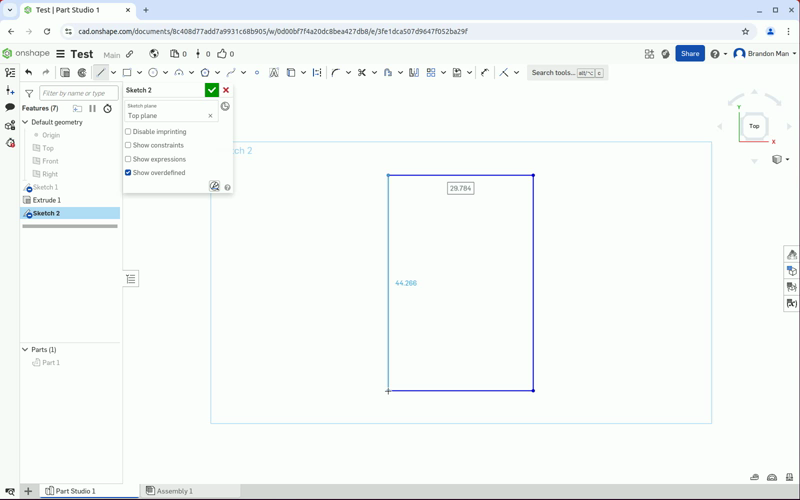
key(esc)
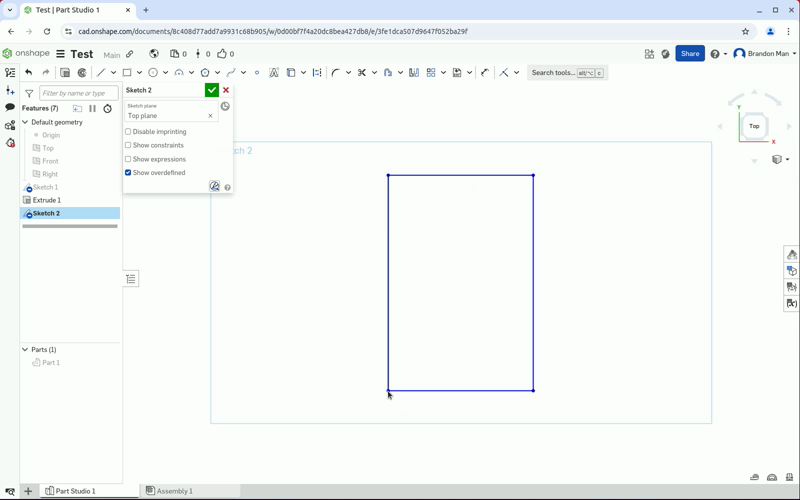
mouse_move(474, 232)
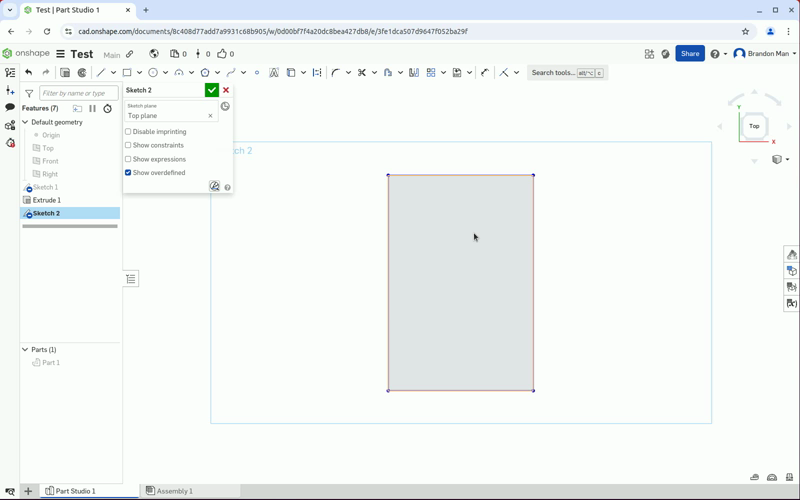
click(474, 232)
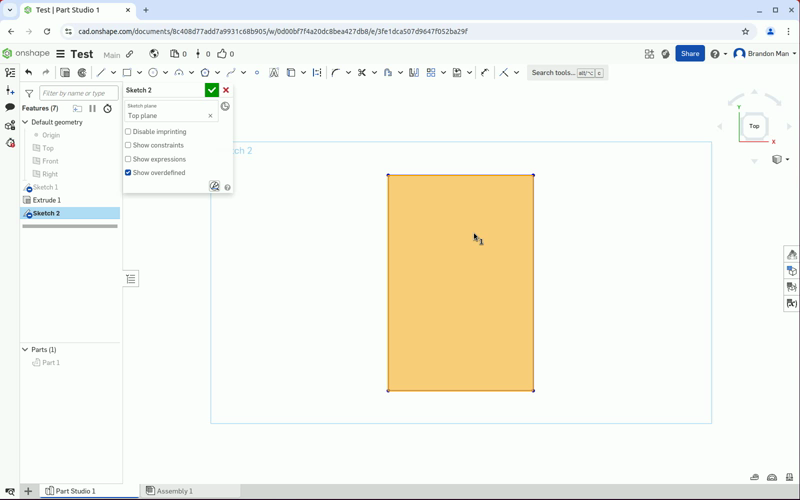
mouse_move(73, 352)
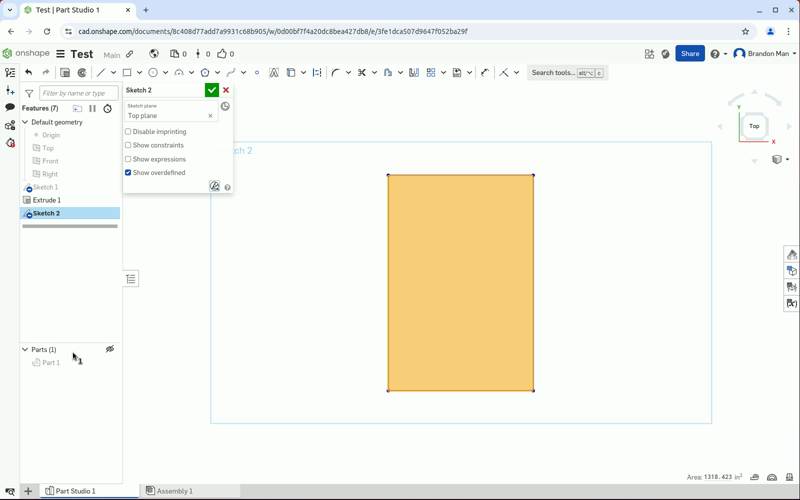
key(shift+y)
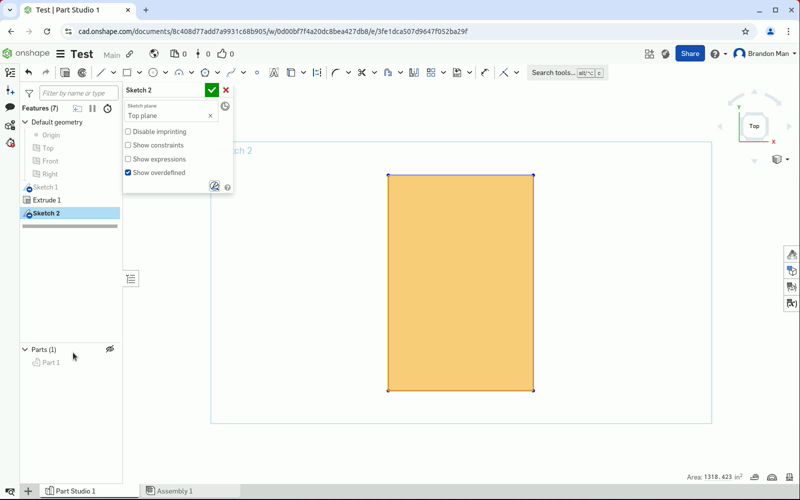
key(shift+e)
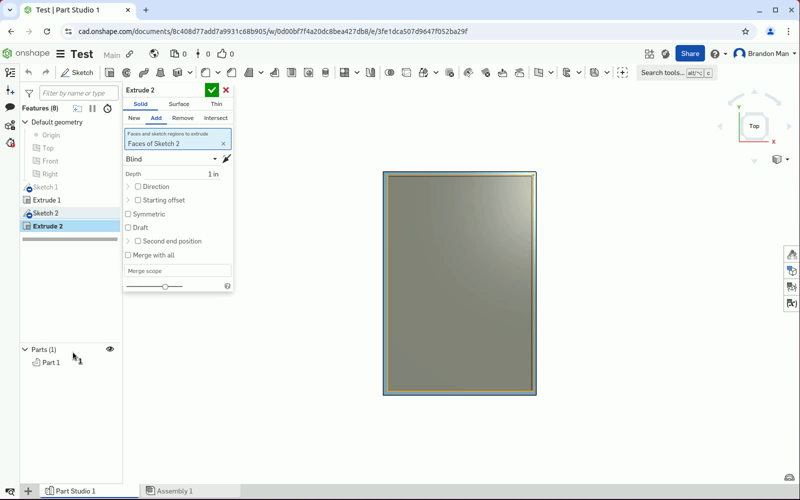
mouse_move(143, 106)
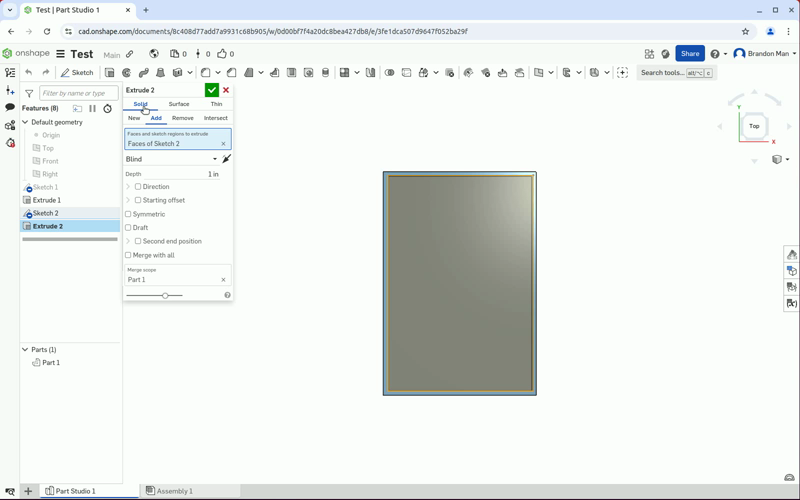
click(143, 106)
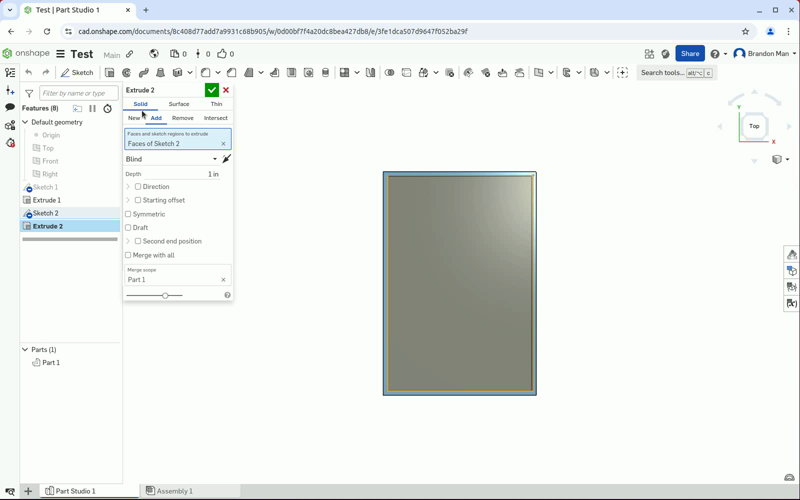
mouse_move(137, 120)
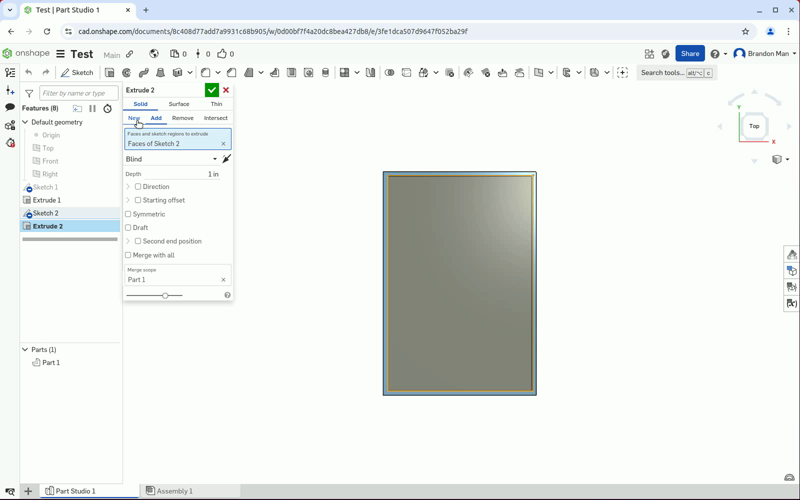
click(137, 120)
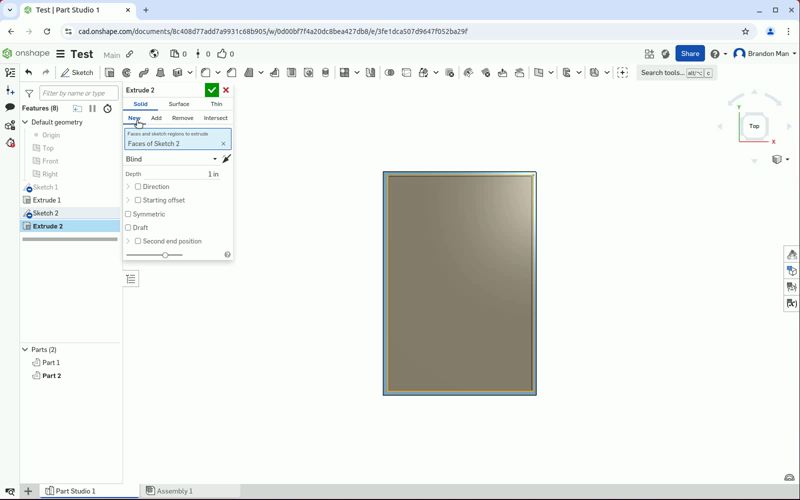
key(tab, 4)
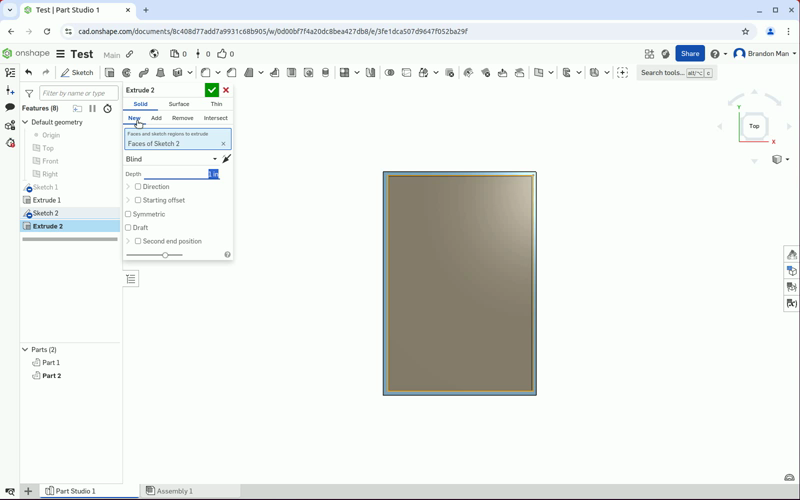
text(1.204)
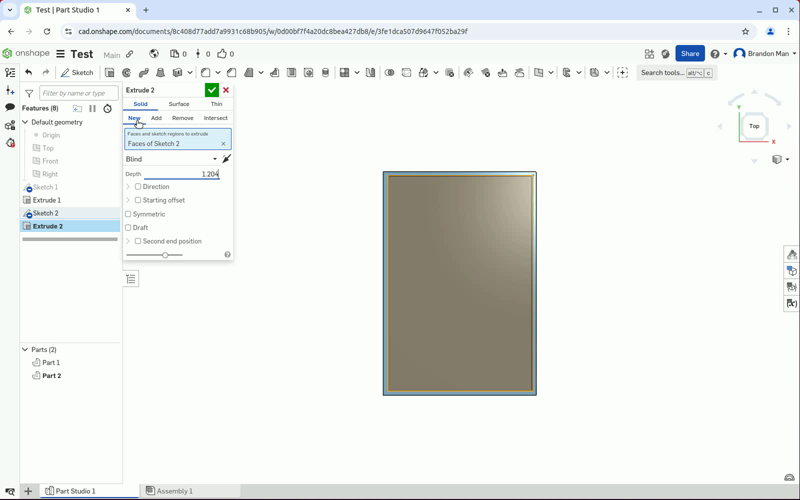
key(enter)
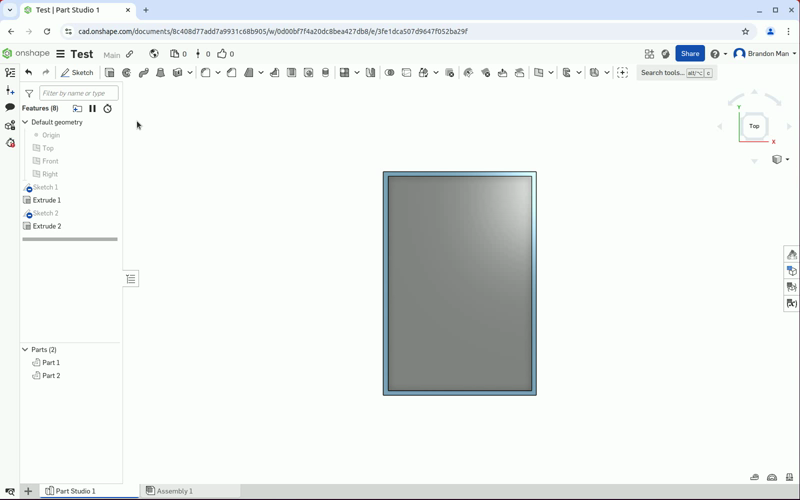
key(shift+h)
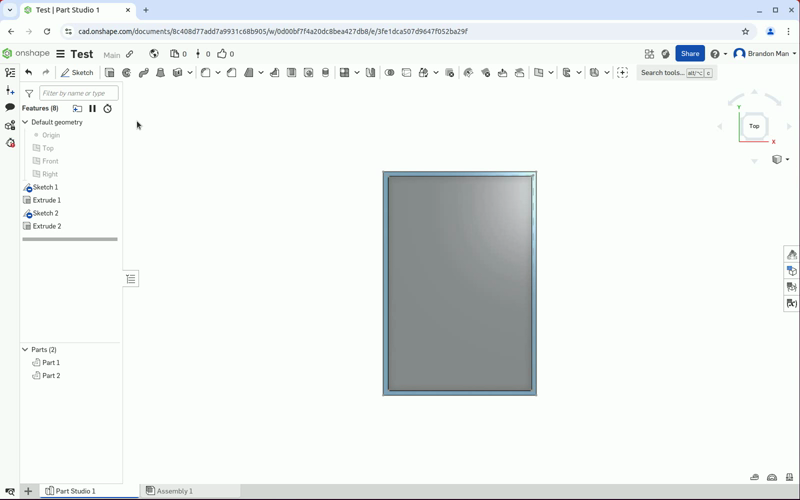
key(shift+h)
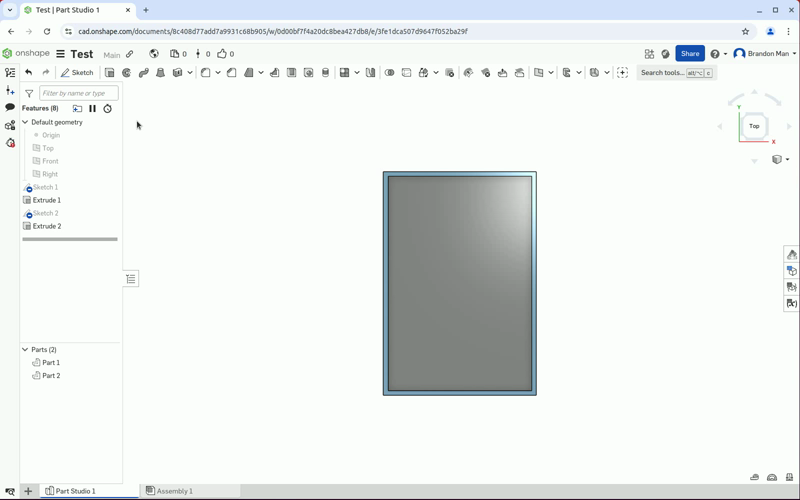
mouse_move(73, 189)
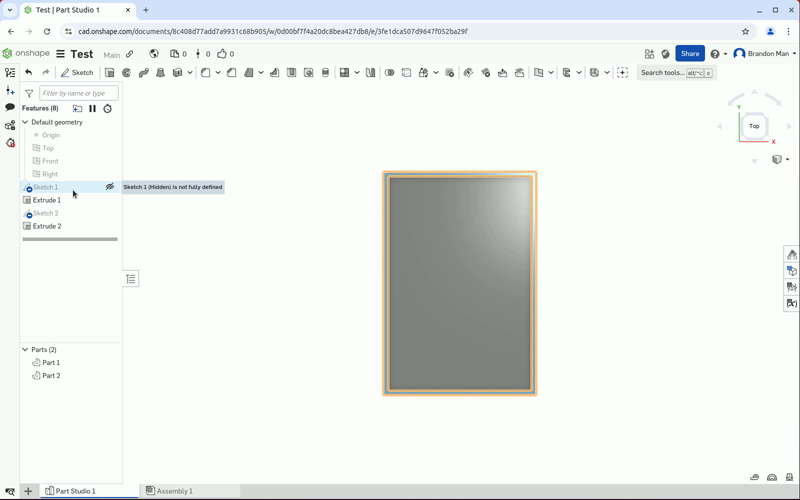
click(73, 189)
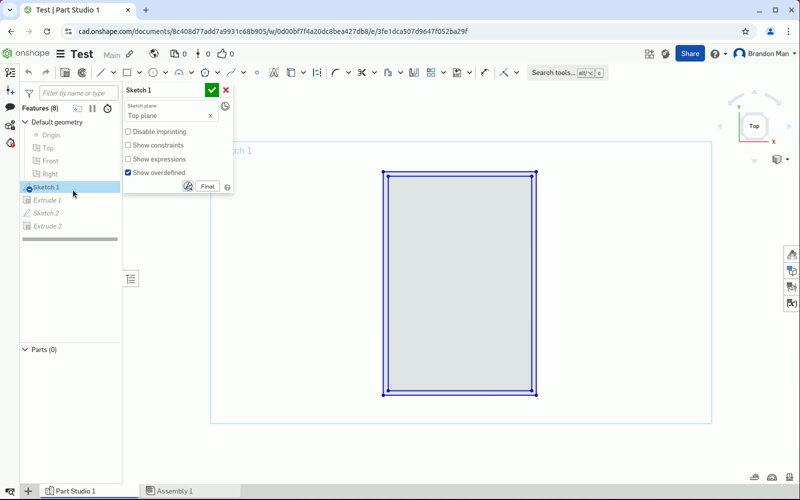
mouse_move(229, 92)
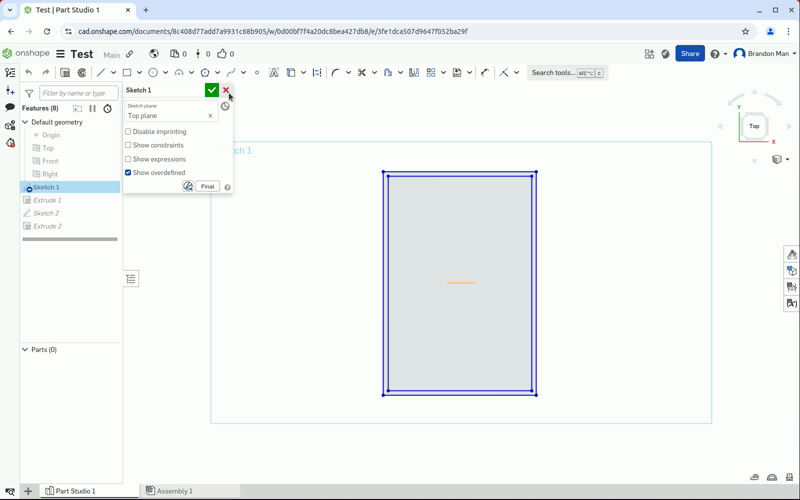
click(229, 92)
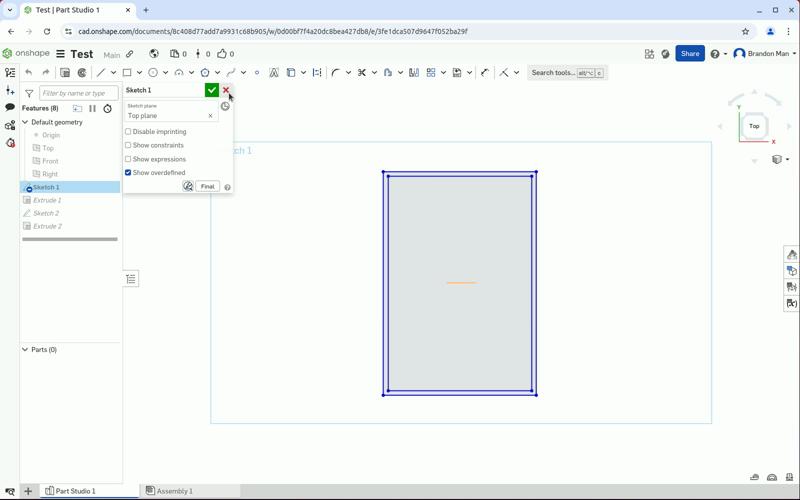
key(shift+s)
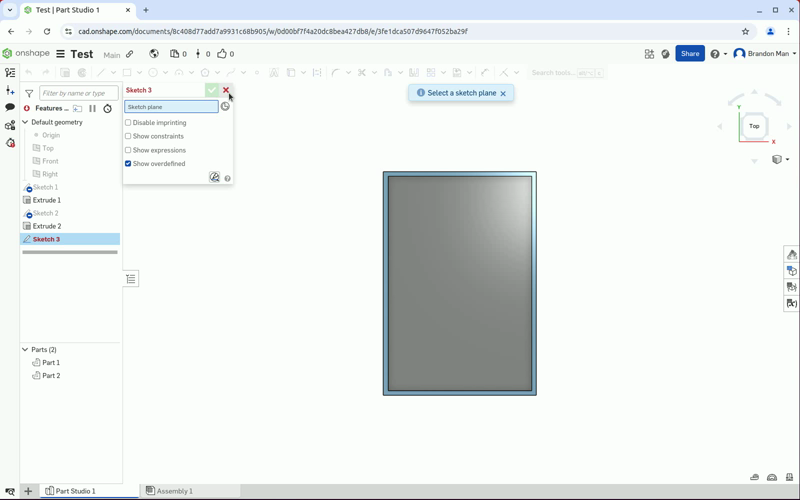
mouse_move(73, 150)
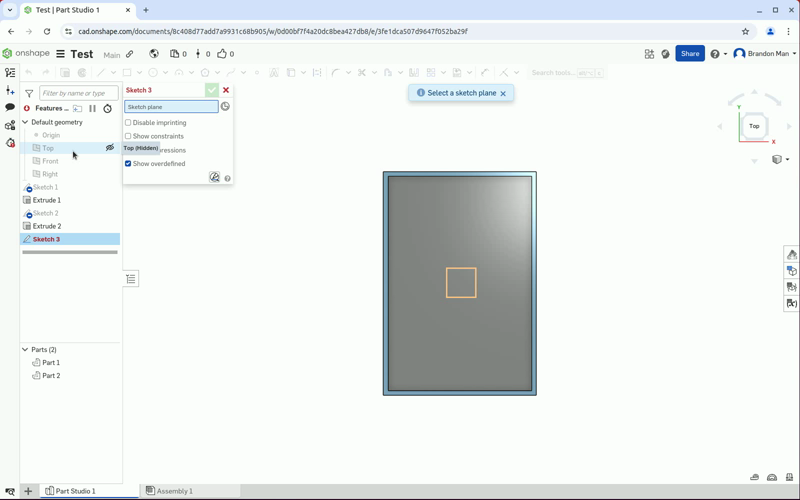
click(73, 150)
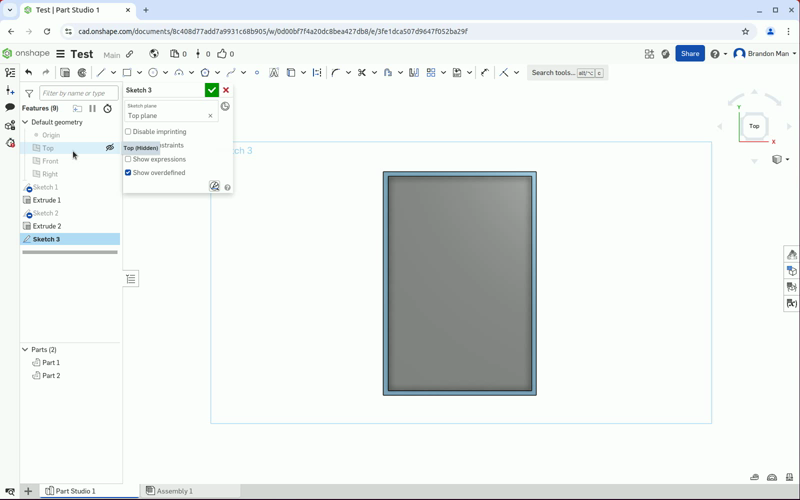
mouse_move(73, 352)
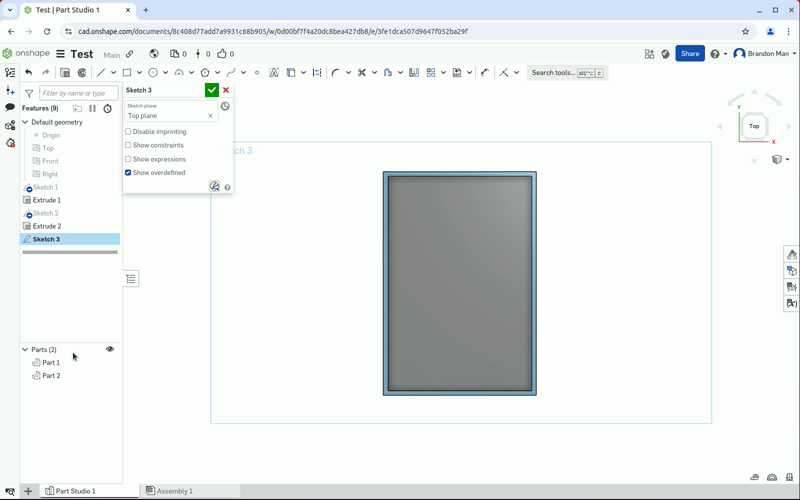
key(y)
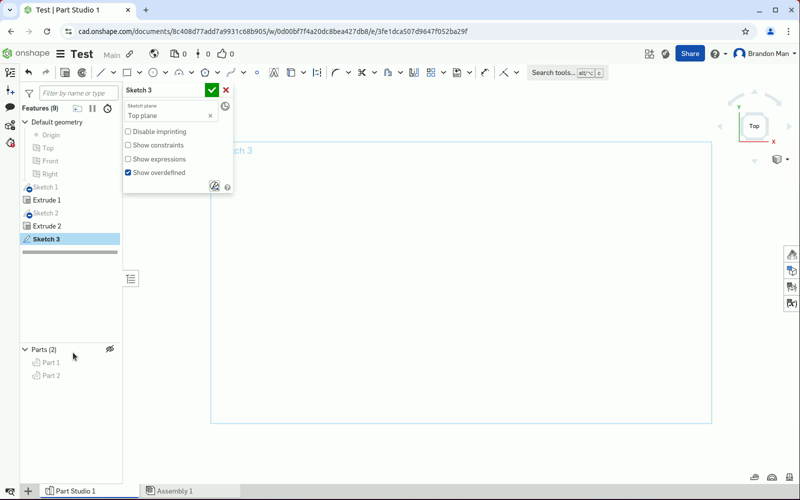
key(l)
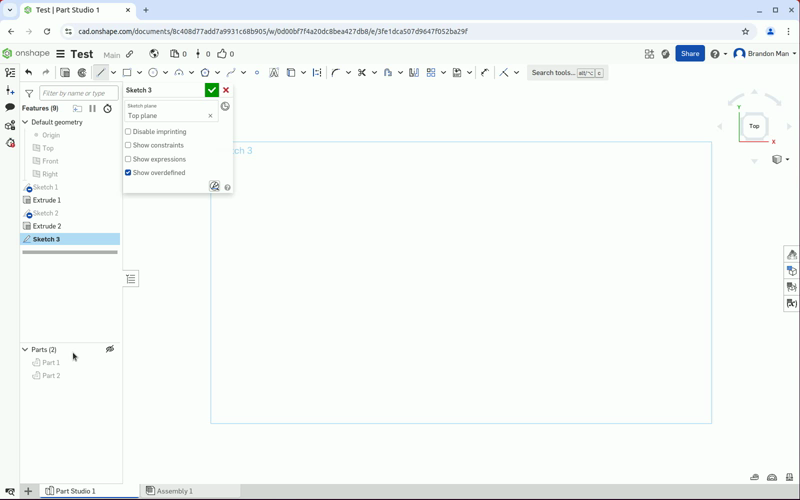
key_down(shift)
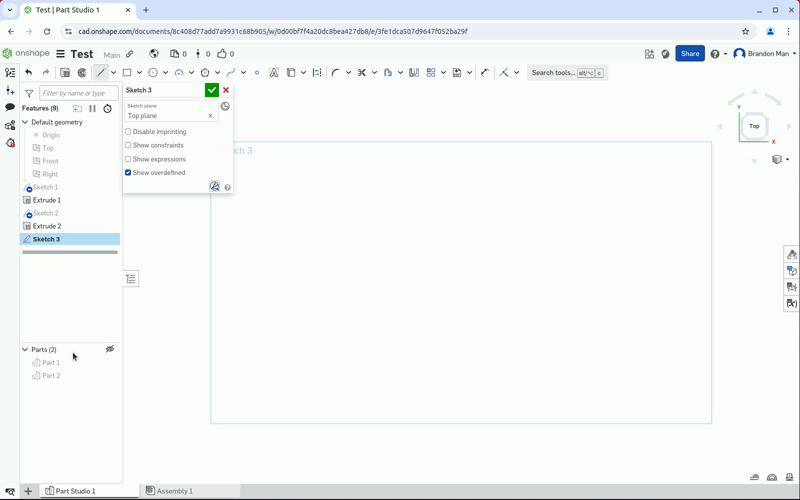
mouse_move(388, 298)
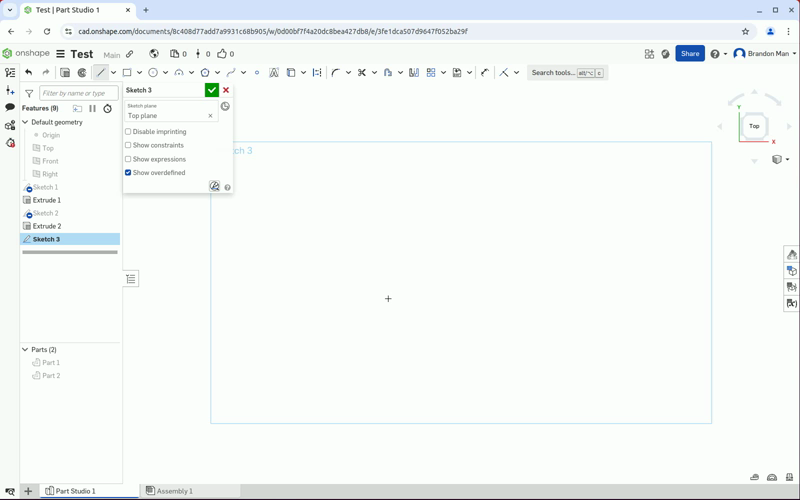
click(388, 298)
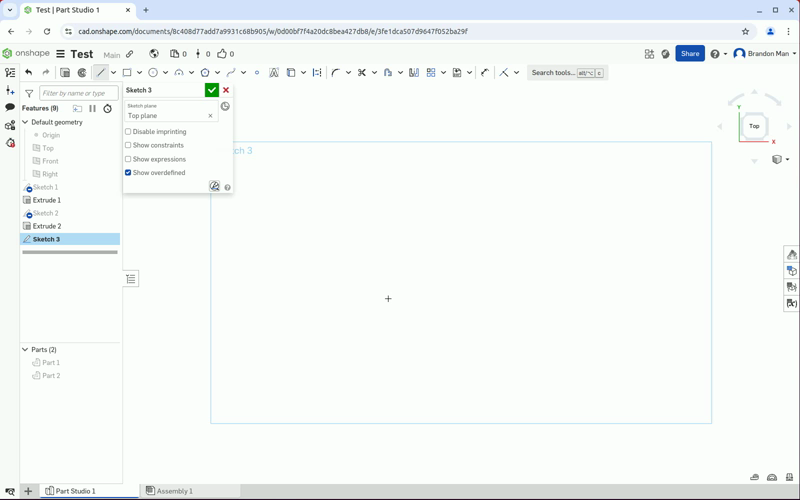
key_up(shift)
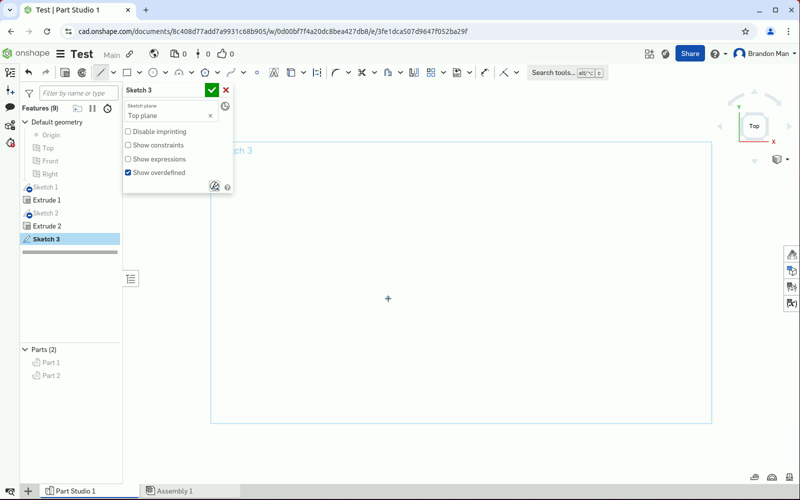
key_down(shift)
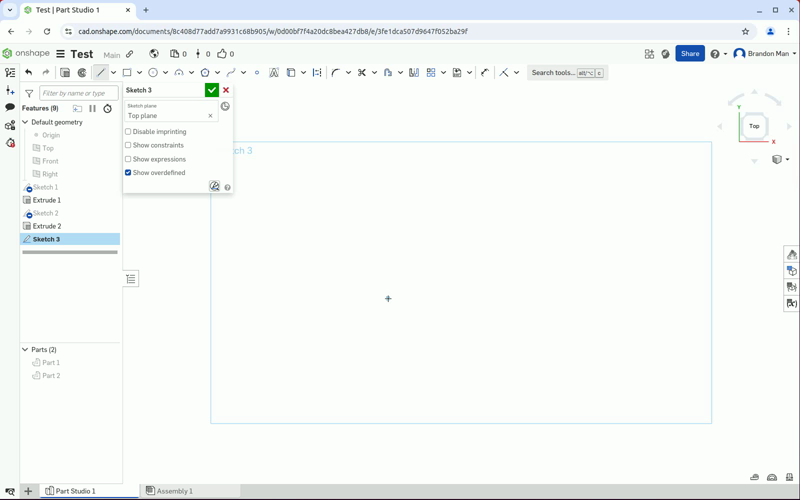
mouse_move(418, 298)
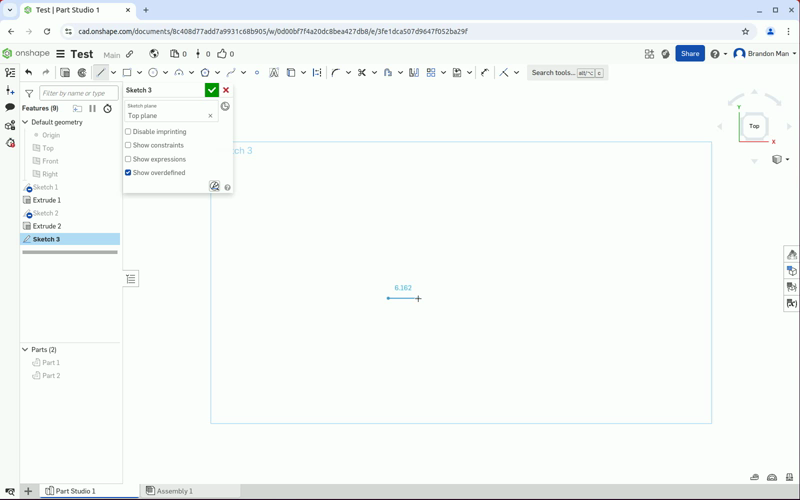
mouse_move(406, 298)
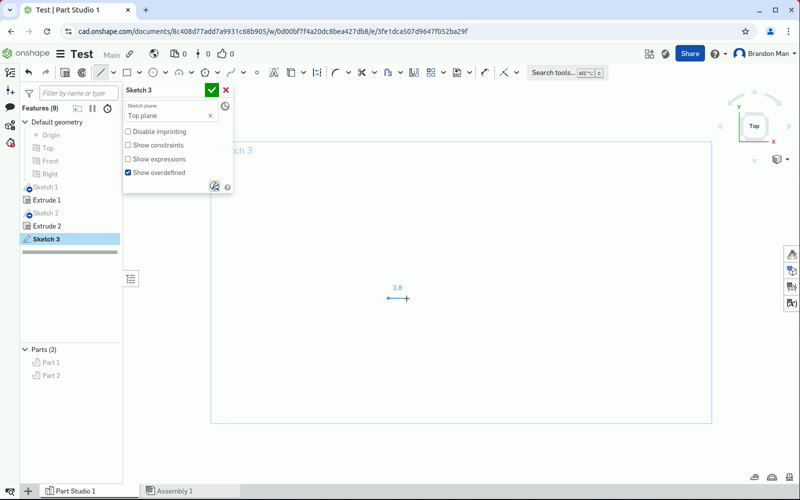
click(406, 298)
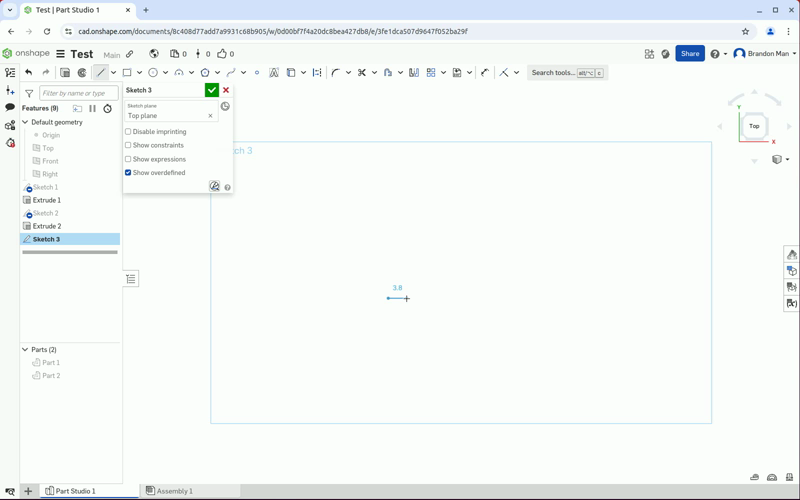
key_up(shift)
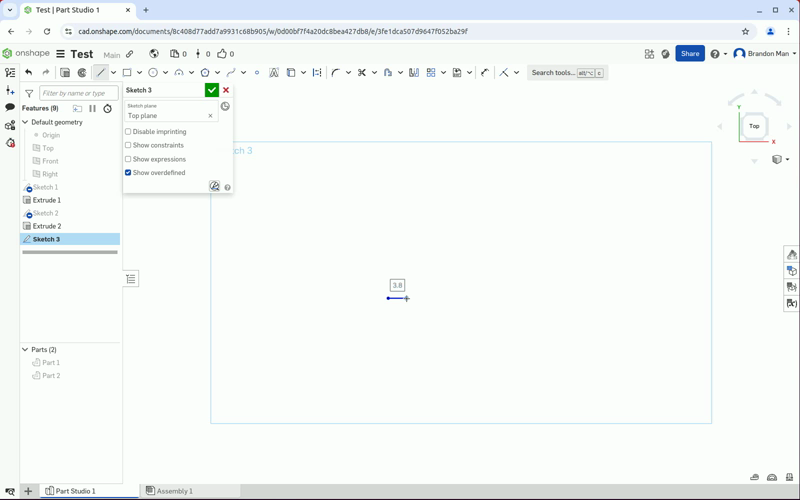
key_down(shift)
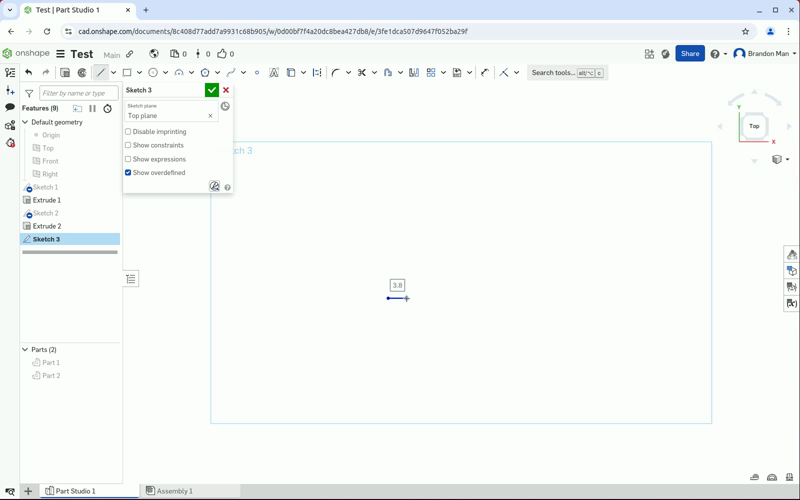
mouse_move(436, 298)
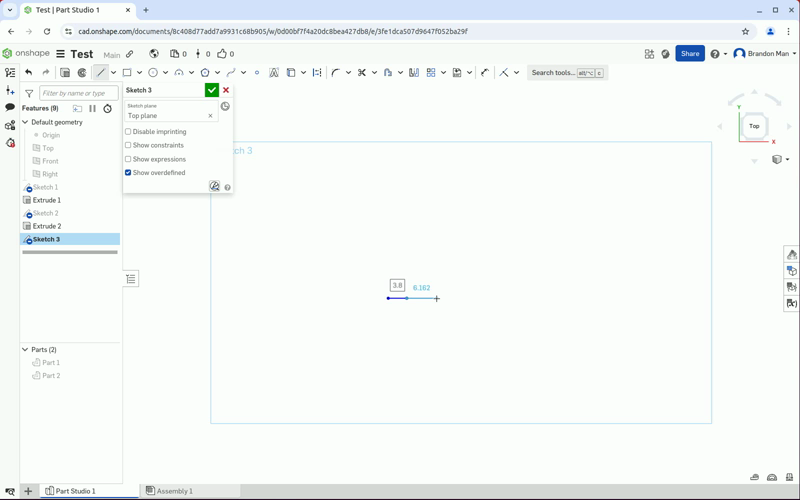
mouse_move(406, 265)
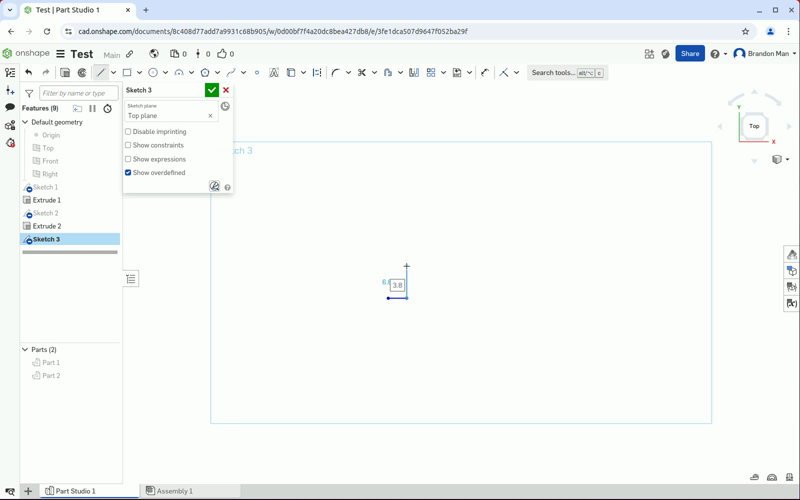
click(406, 265)
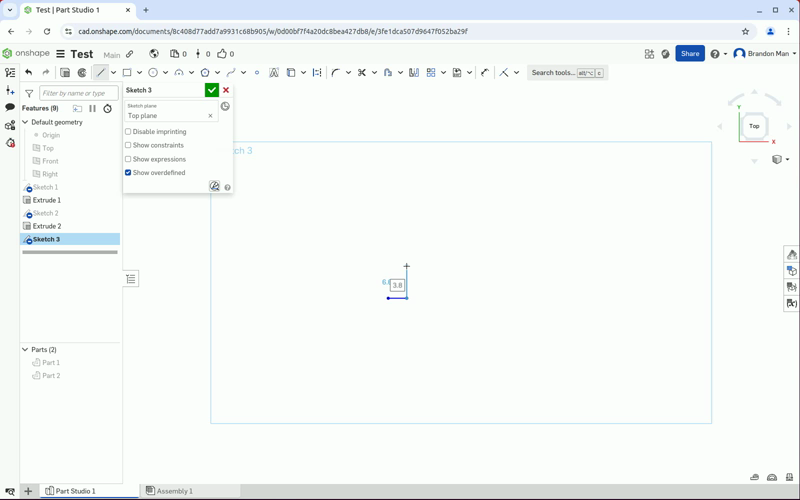
key_up(shift)
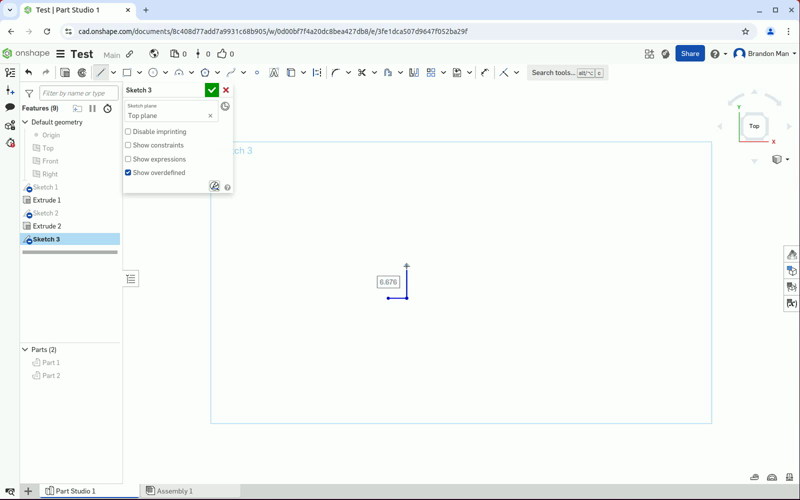
key_down(shift)
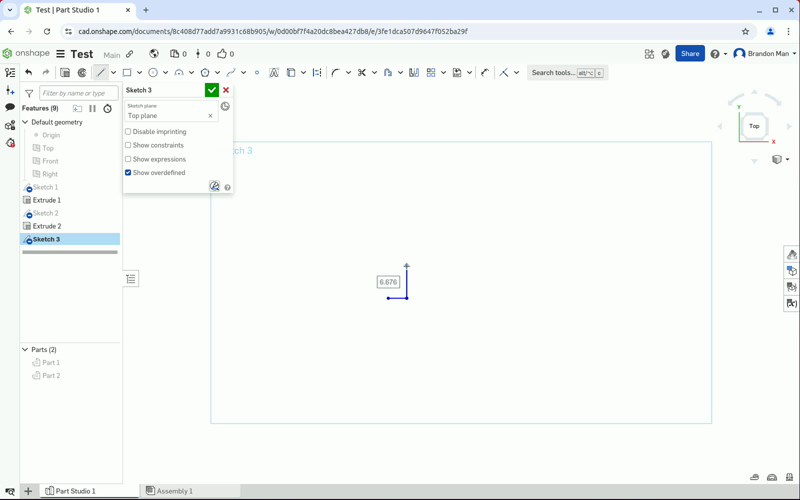
mouse_move(436, 265)
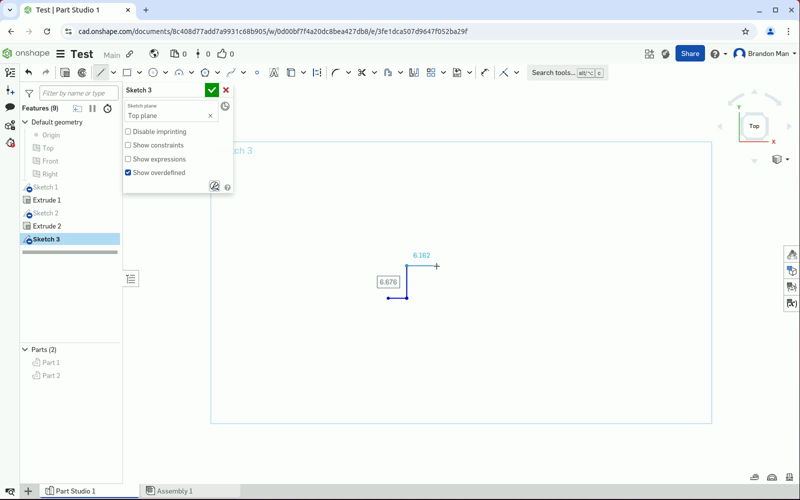
mouse_move(388, 265)
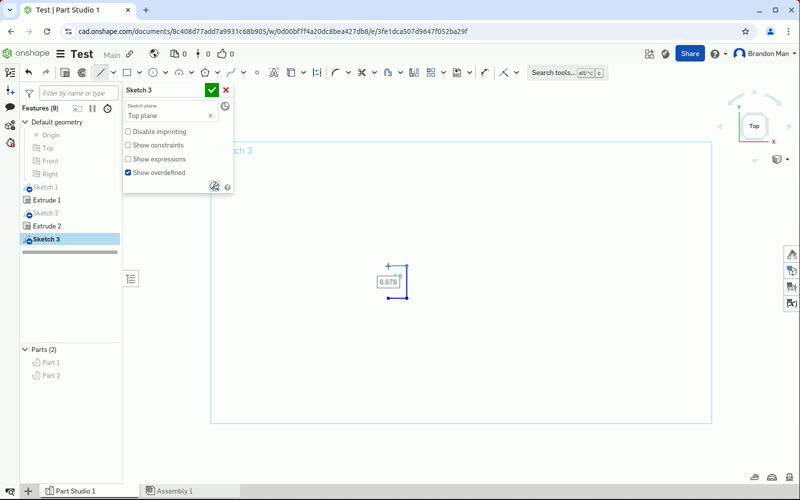
click(388, 265)
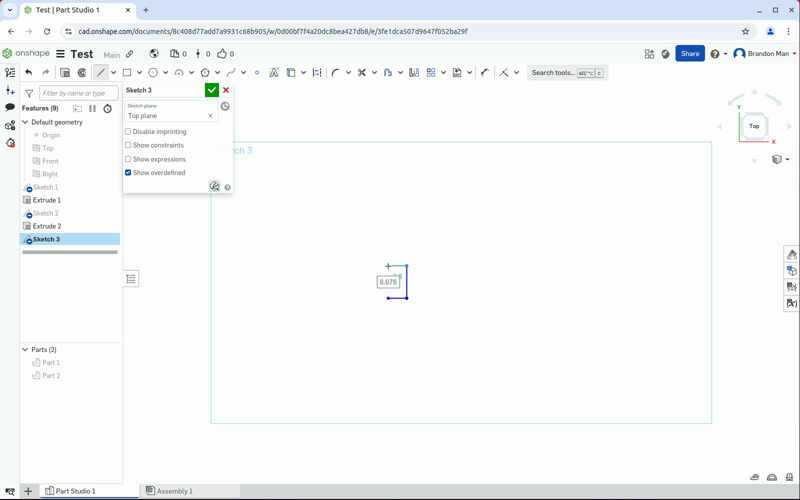
key_up(shift)
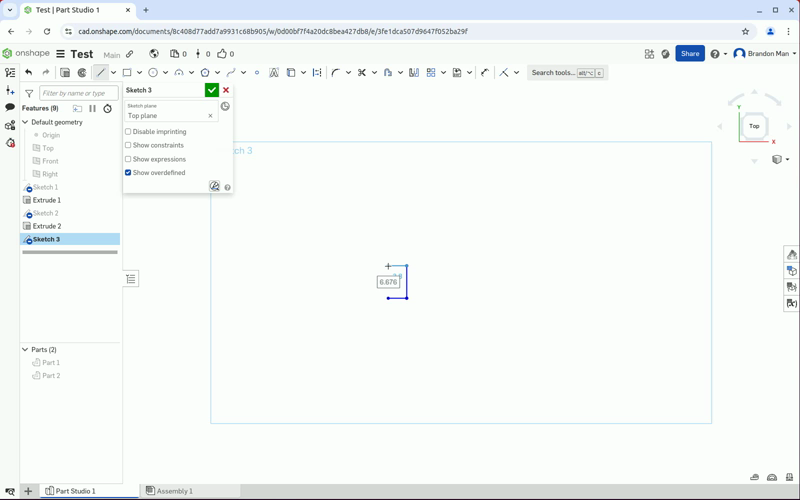
mouse_move(418, 265)
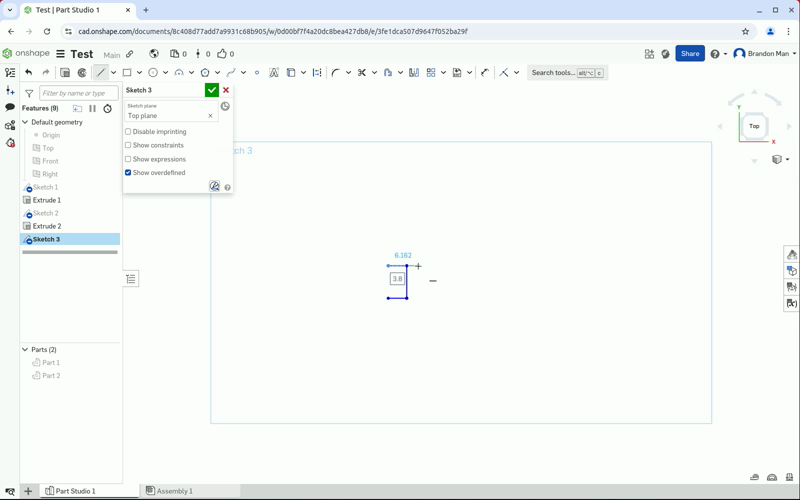
key_down(shift)
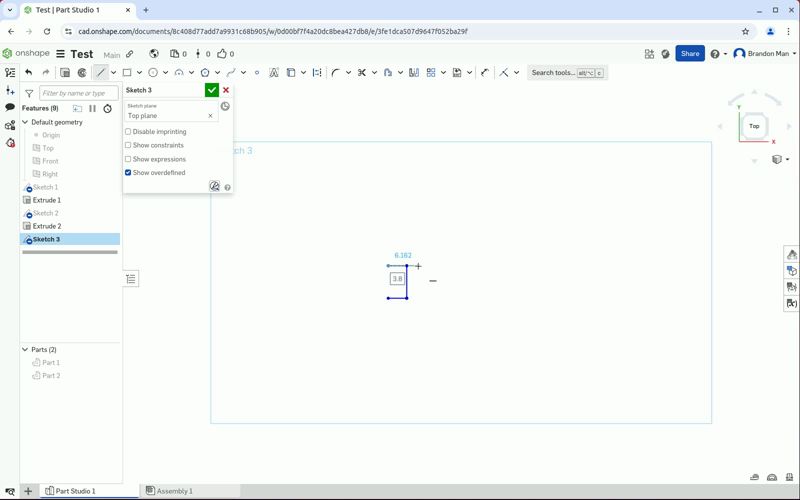
mouse_move(388, 298)
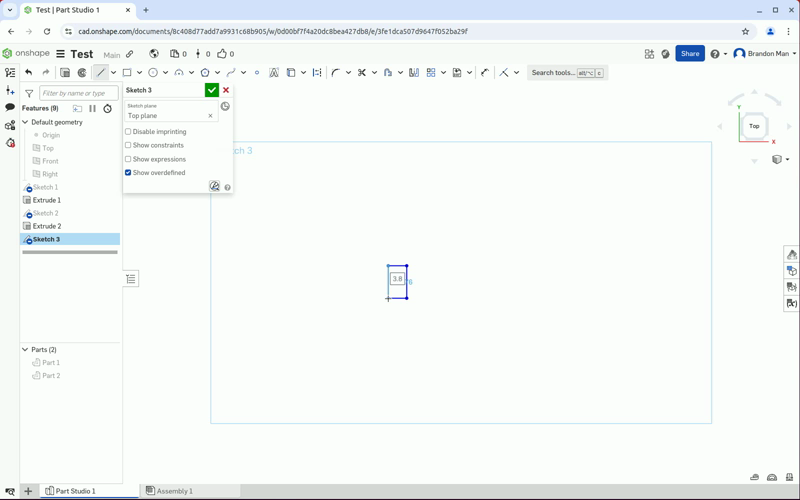
key_up(shift)
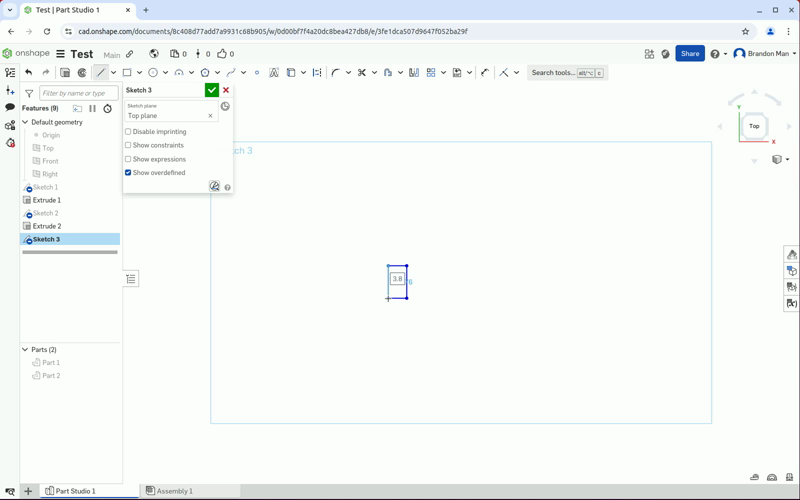
click(388, 298)
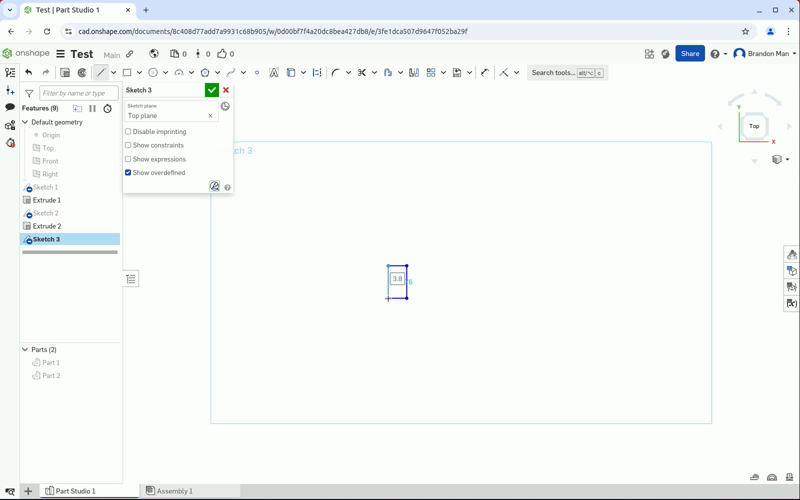
key(esc)
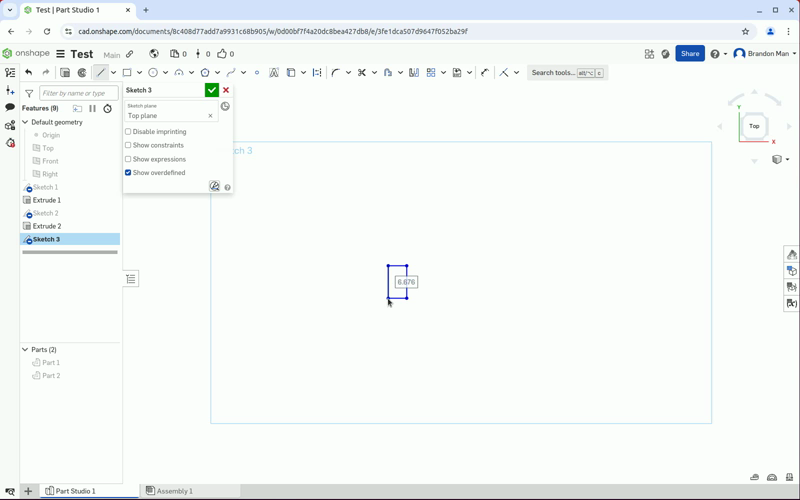
key(c)
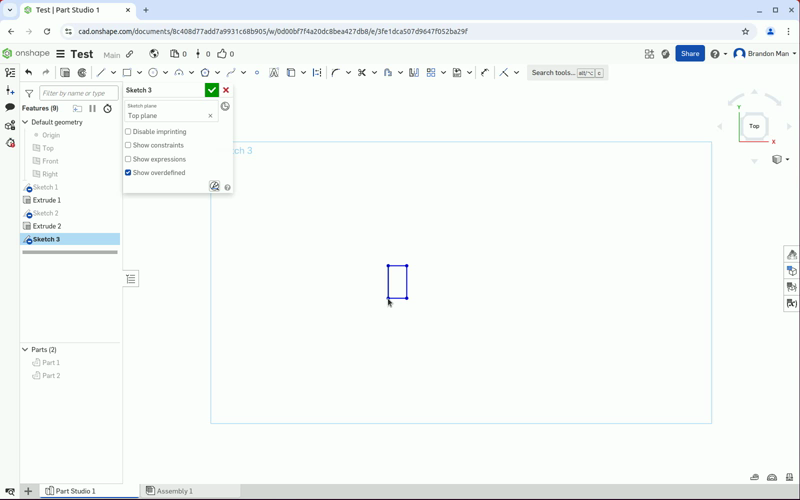
key_down(shift)
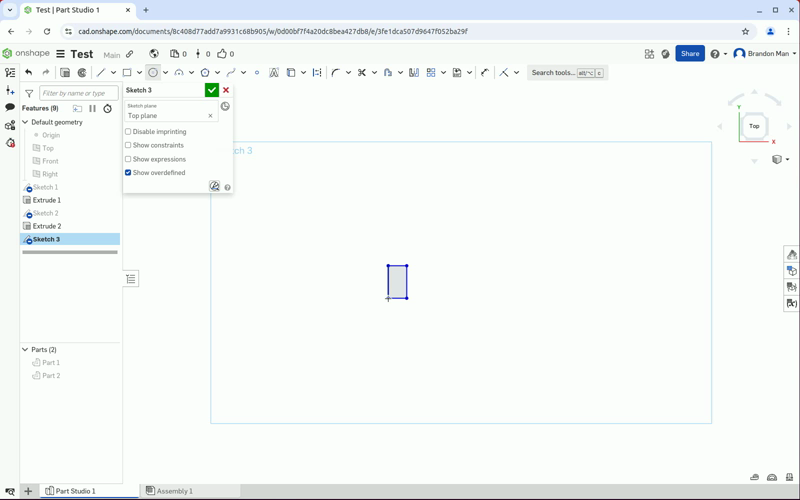
mouse_move(395, 281)
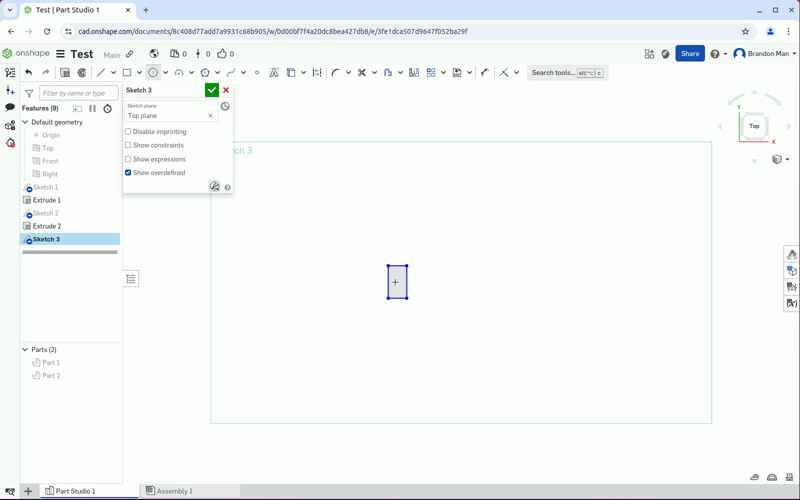
click(395, 281)
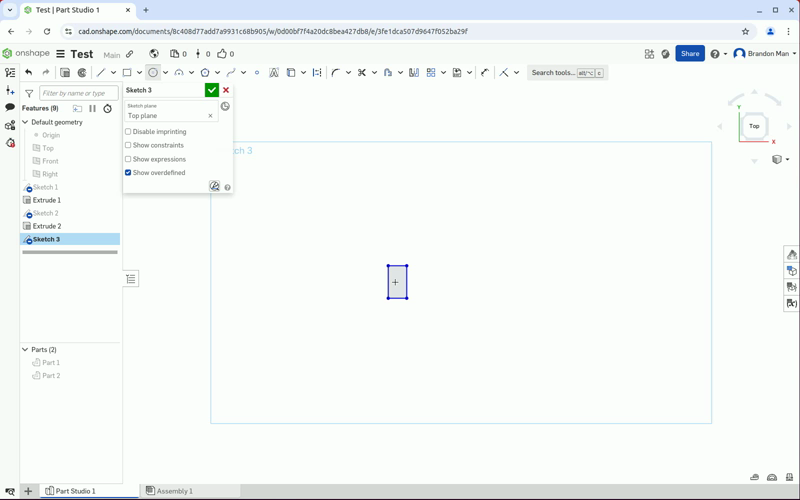
key_up(shift)
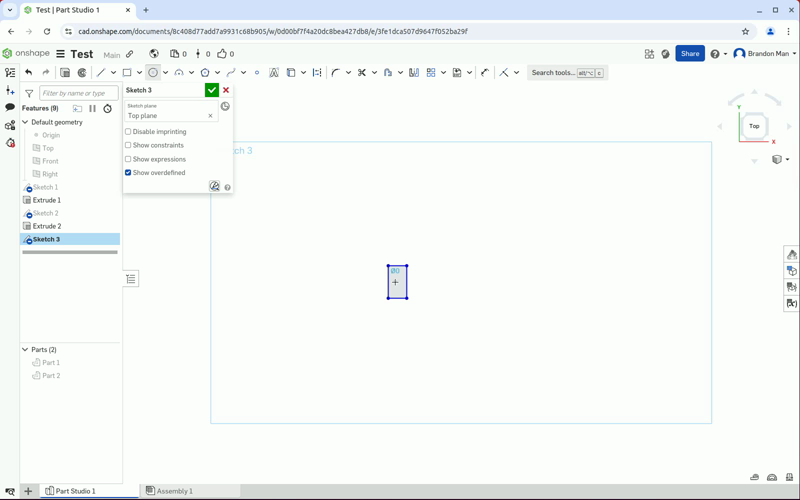
mouse_move(399, 281)
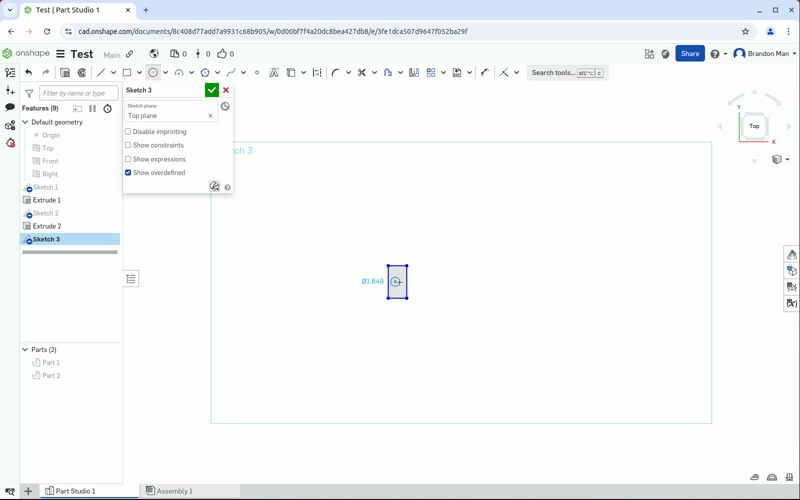
click(399, 281)
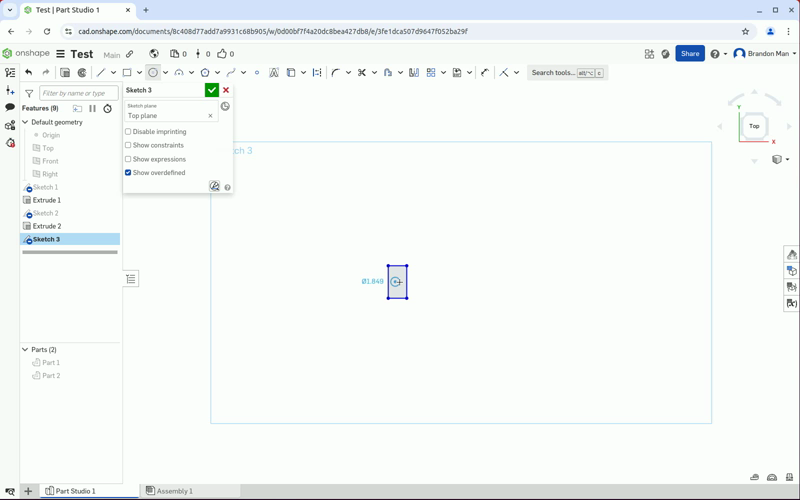
key(esc)
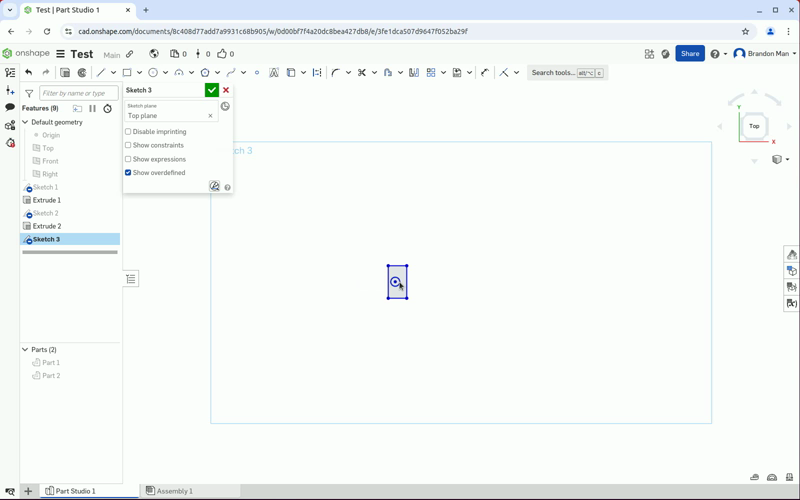
mouse_move(398, 277)
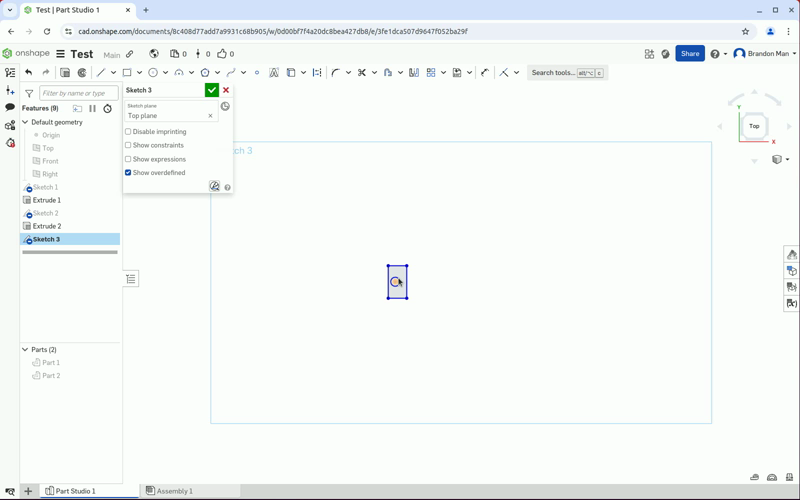
scroll(6)
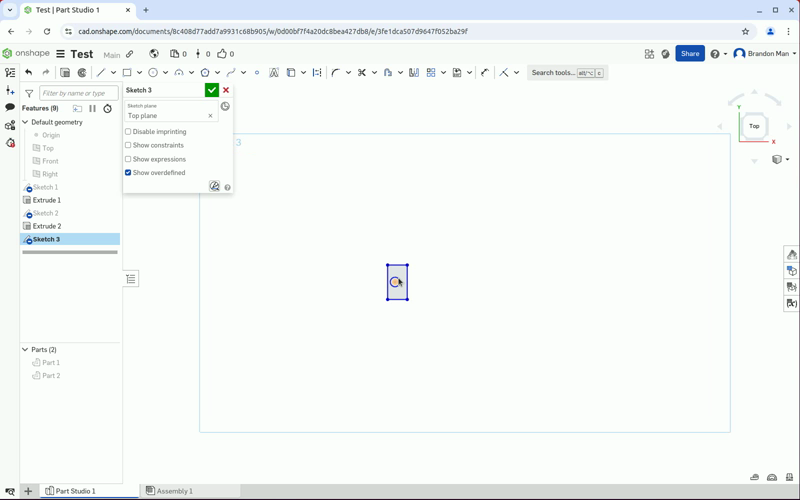
scroll(6)
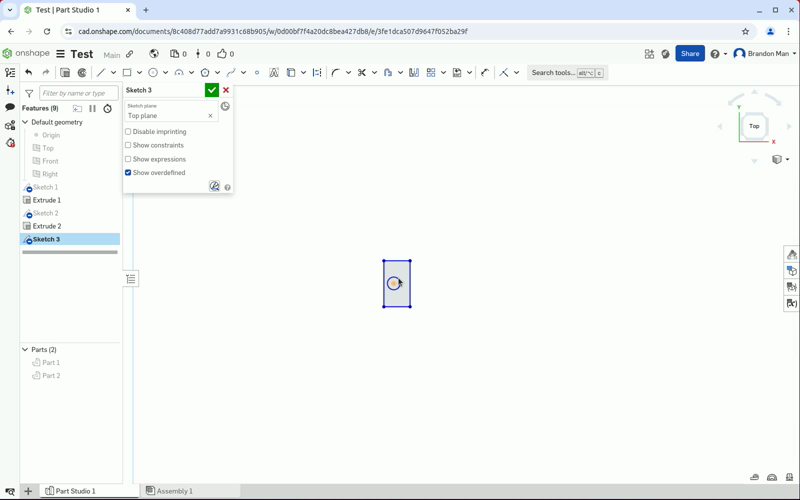
scroll(6)
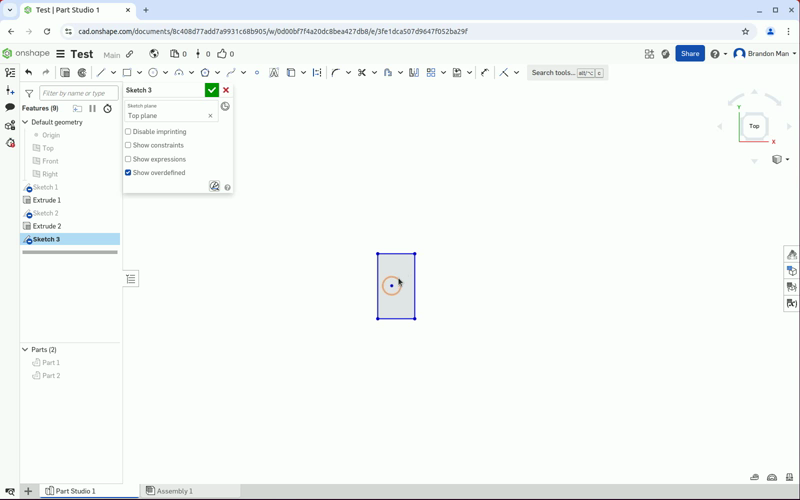
scroll(6)
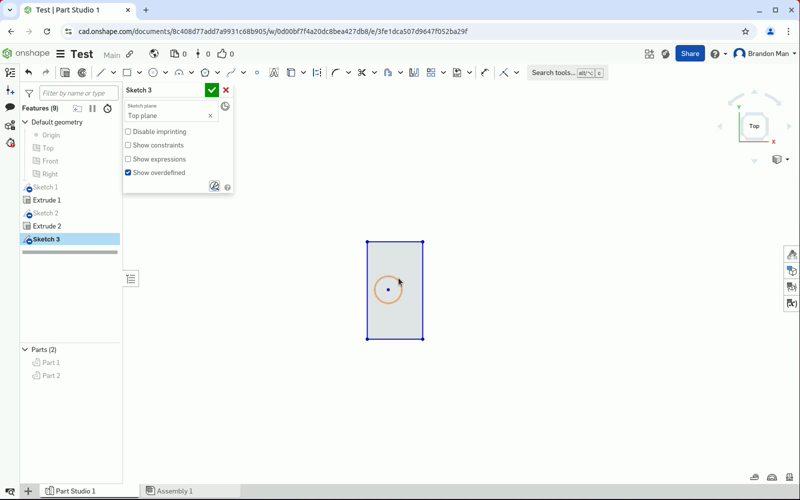
scroll(6)
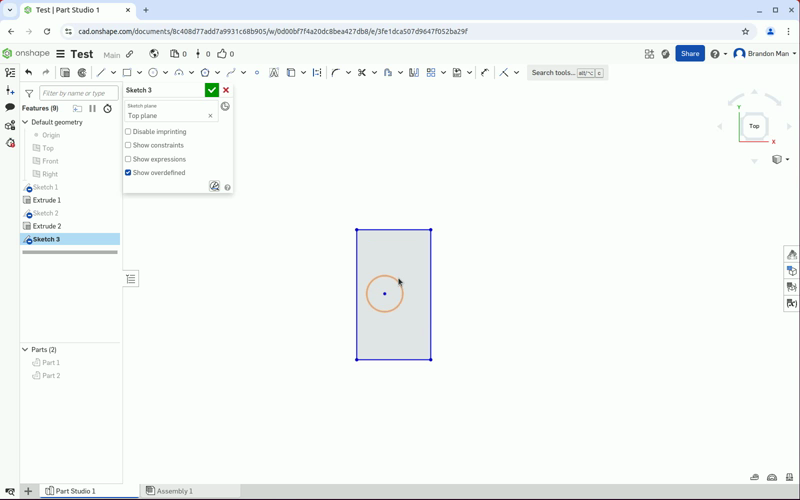
scroll(6)
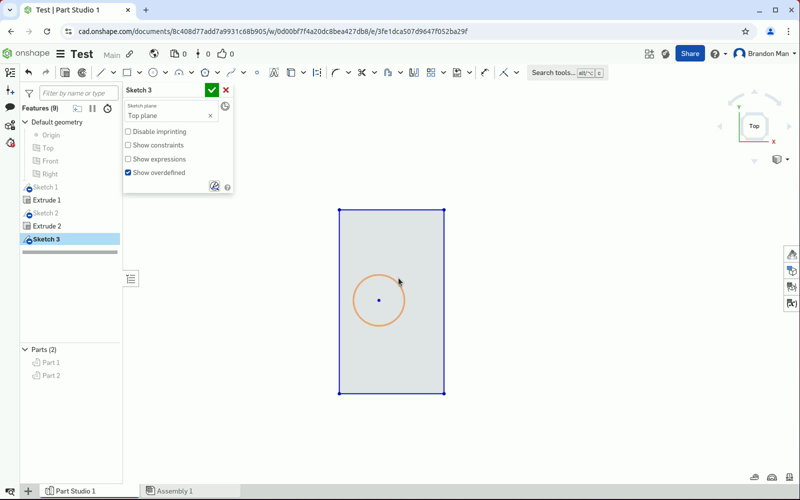
scroll(6)
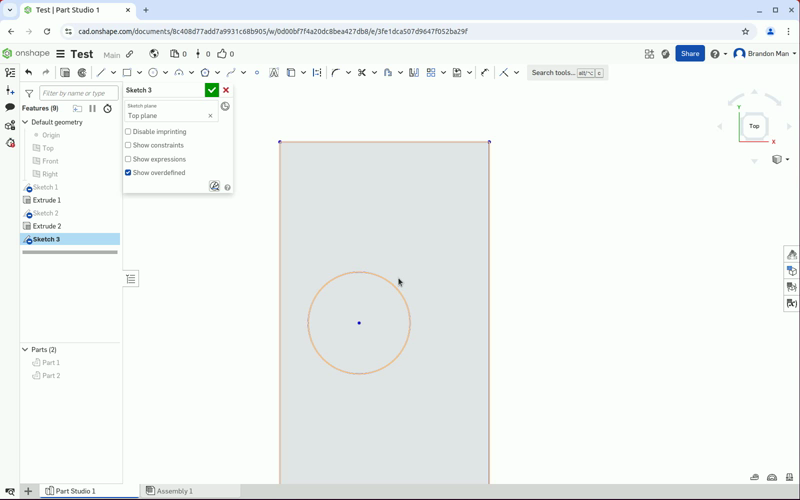
click(398, 277)
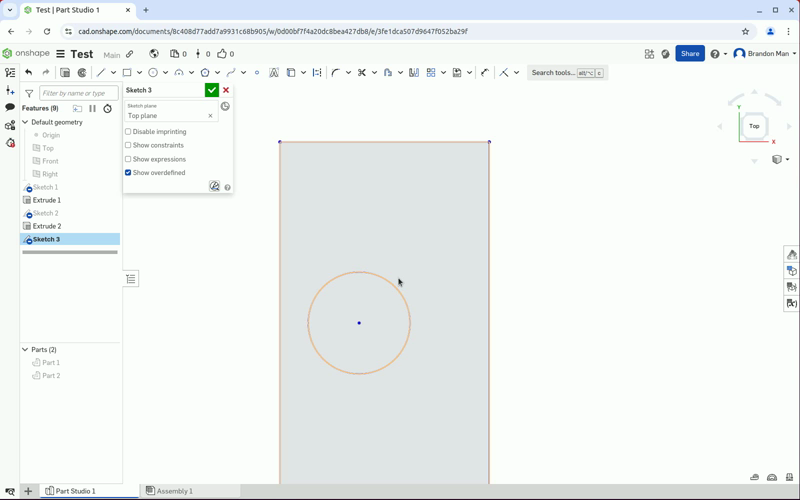
scroll(-6)
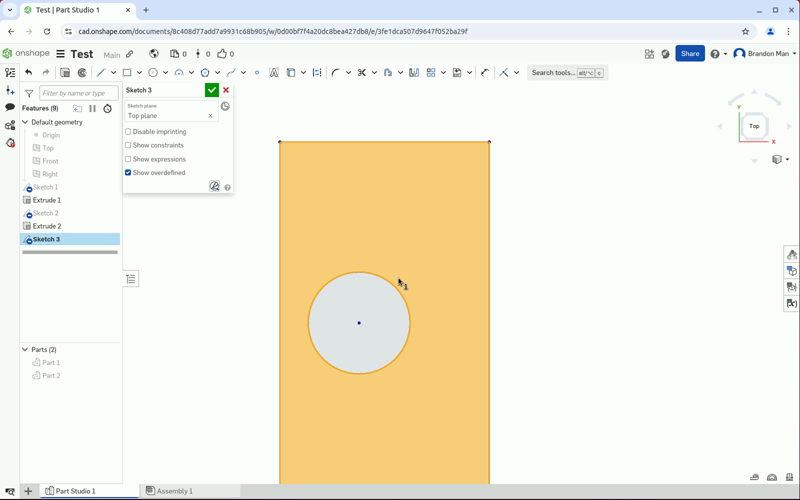
scroll(-6)
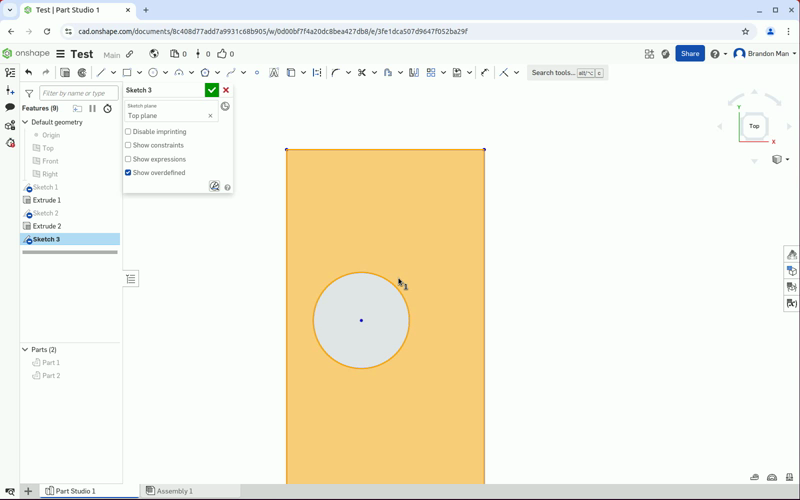
scroll(-6)
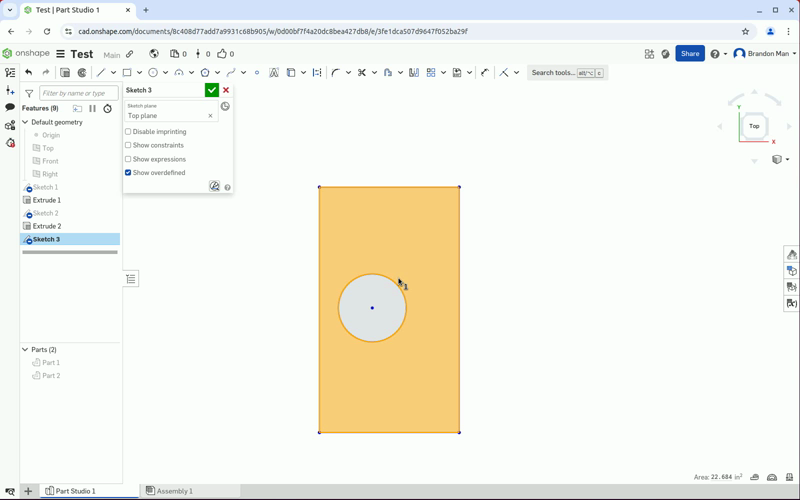
scroll(-6)
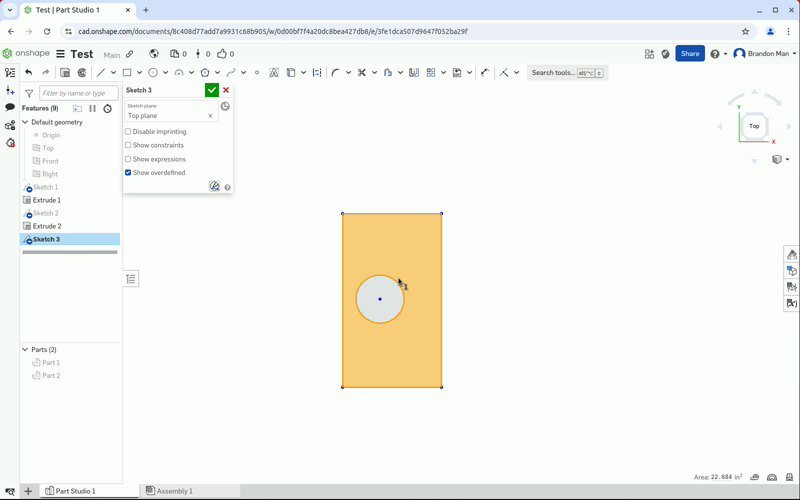
scroll(-6)
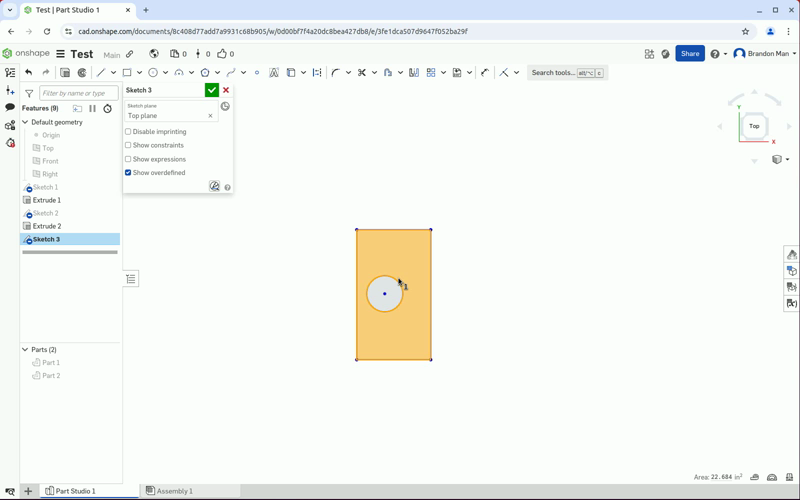
scroll(-6)
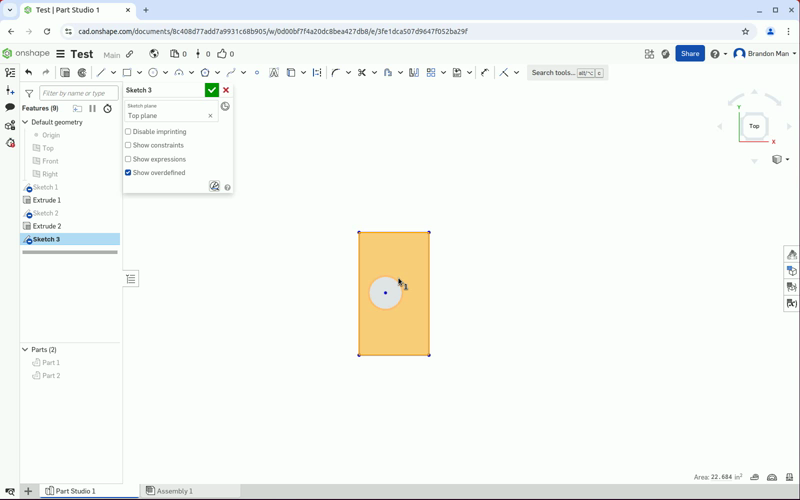
scroll(-6)
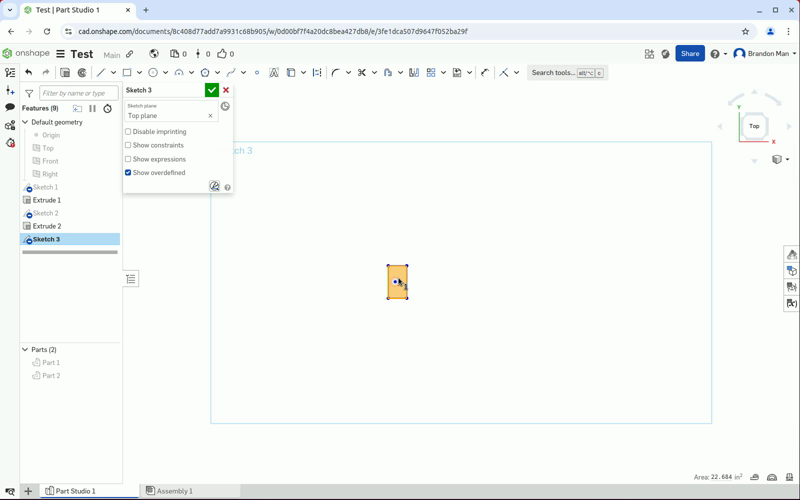
mouse_move(73, 352)
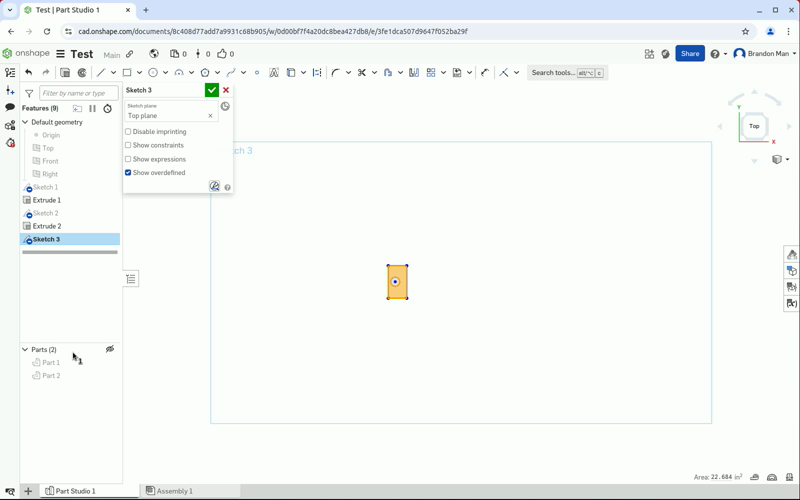
key(shift+y)
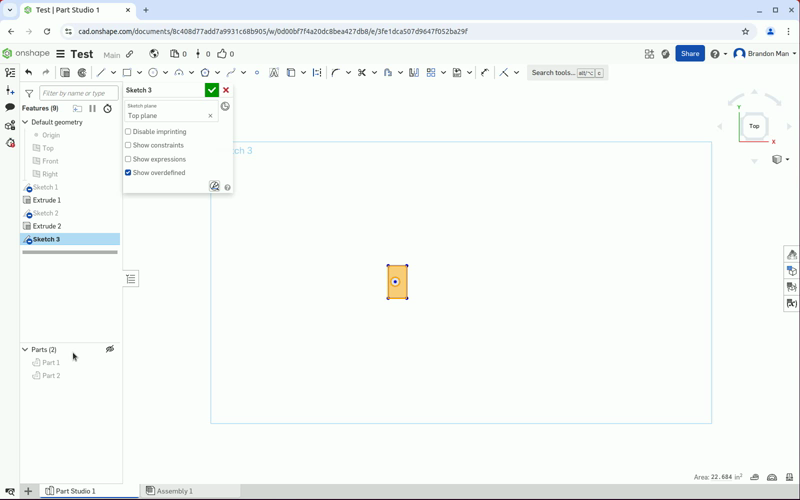
key(shift+e)
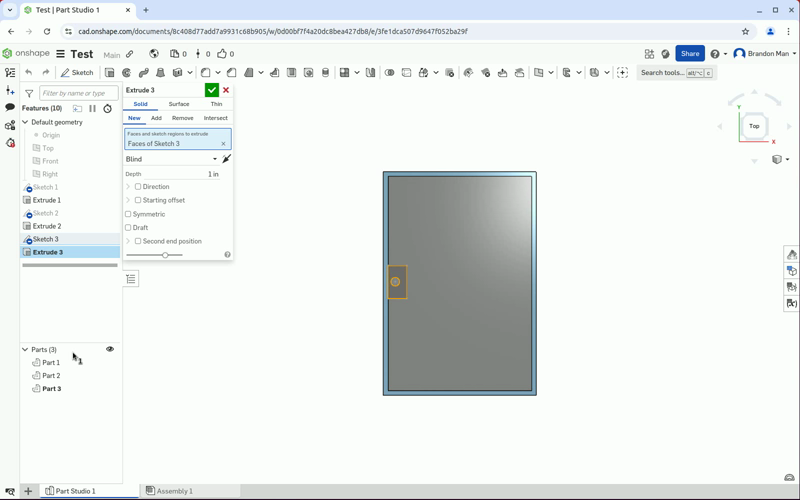
mouse_move(143, 106)
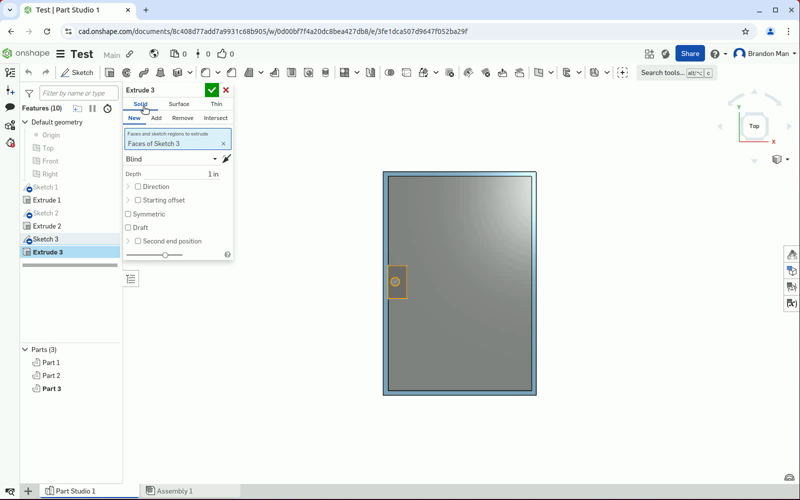
click(143, 106)
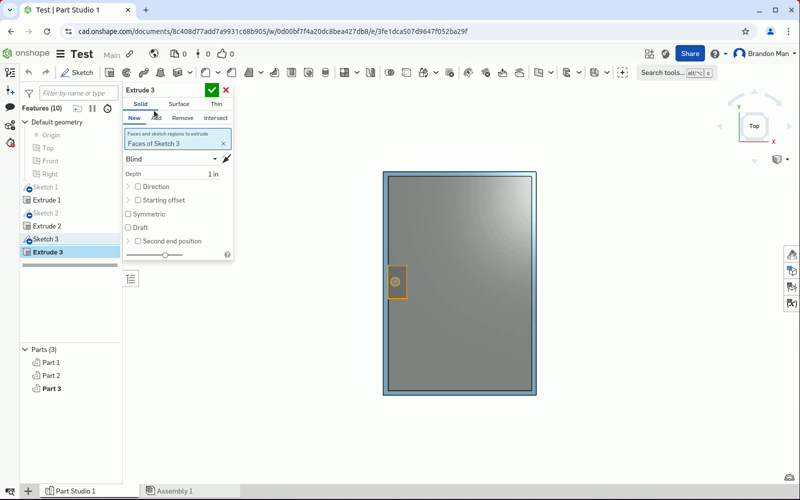
mouse_move(186, 120)
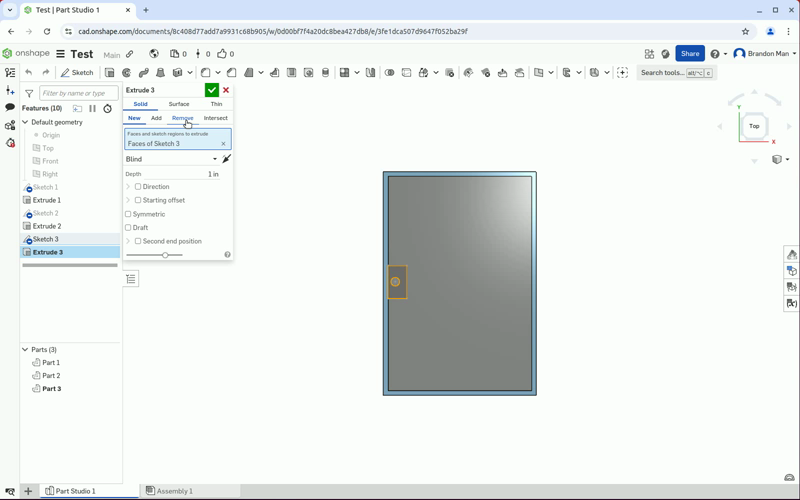
click(186, 120)
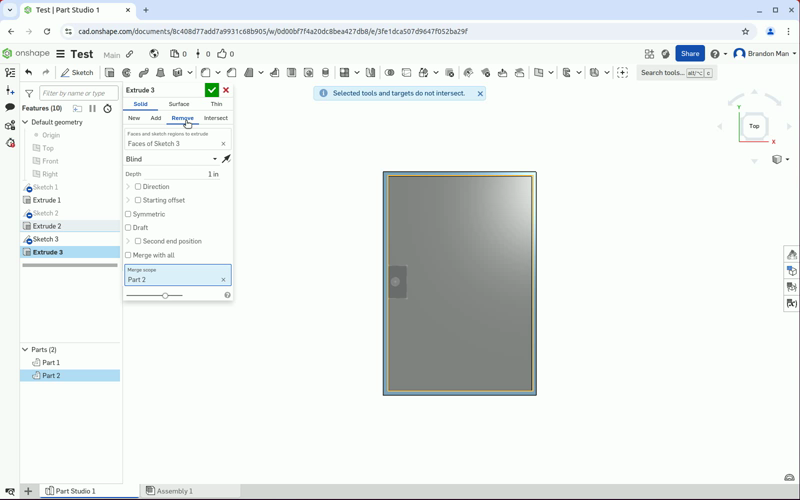
key(tab, 4)
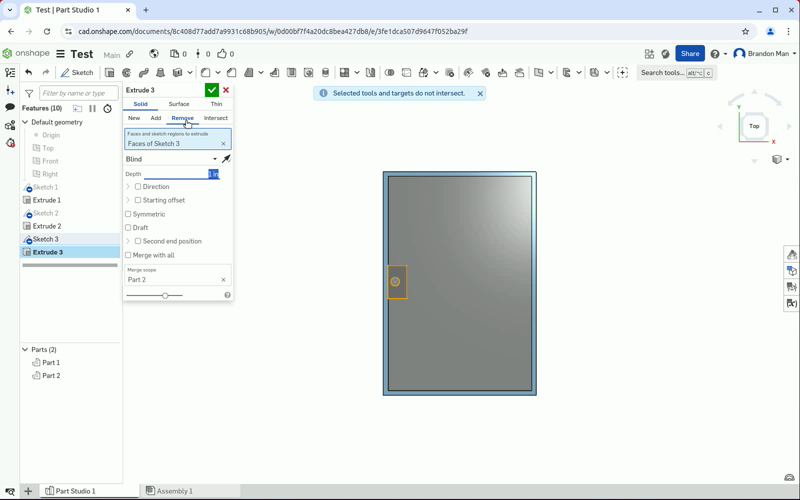
text(-0.722)
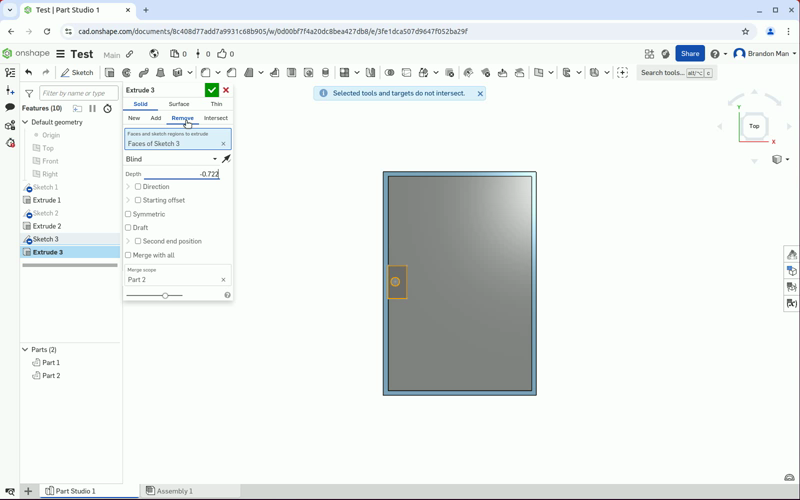
key(tab, 6)
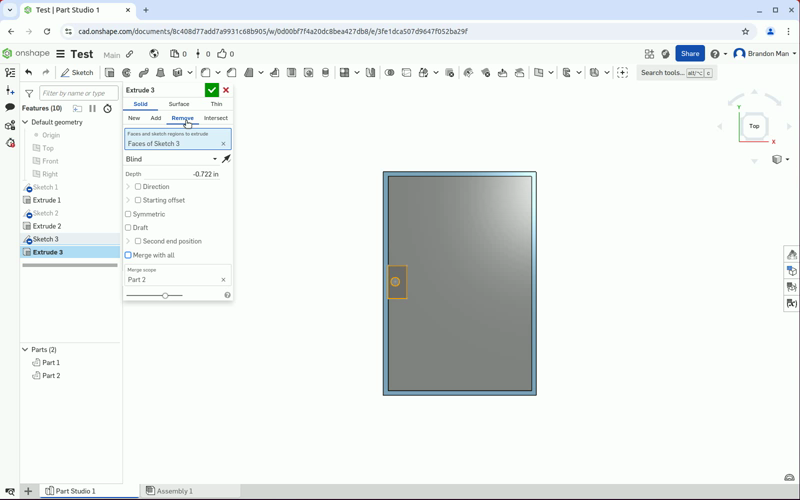
key(space)
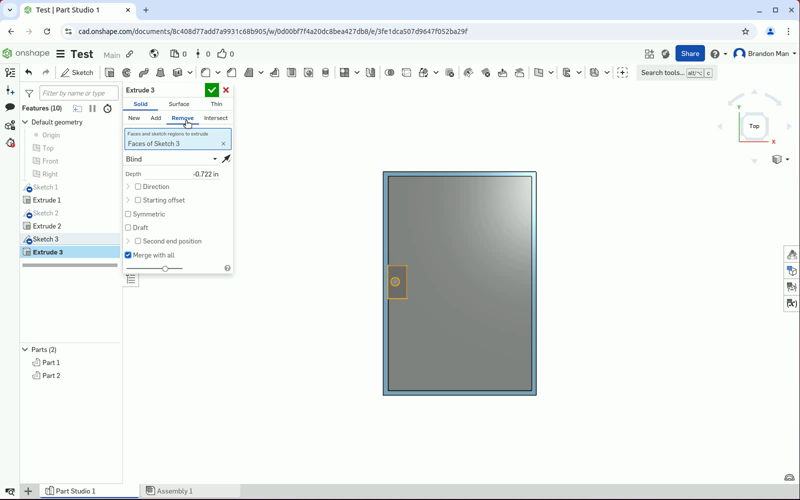
key(enter)
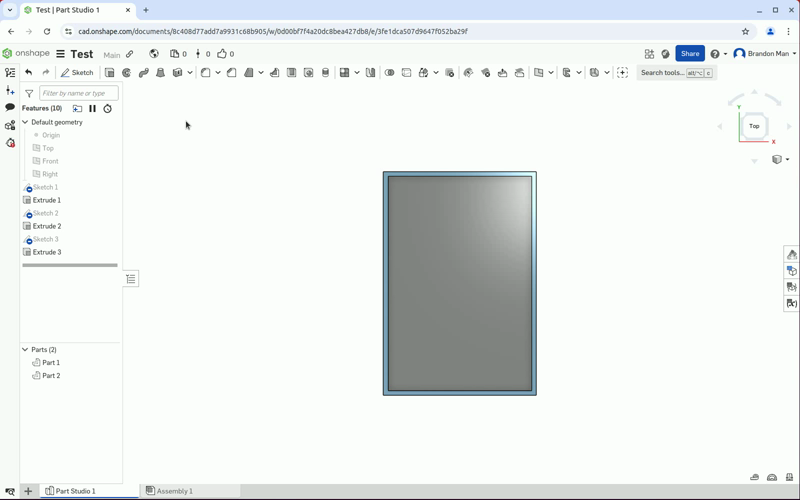
key(shift+h)
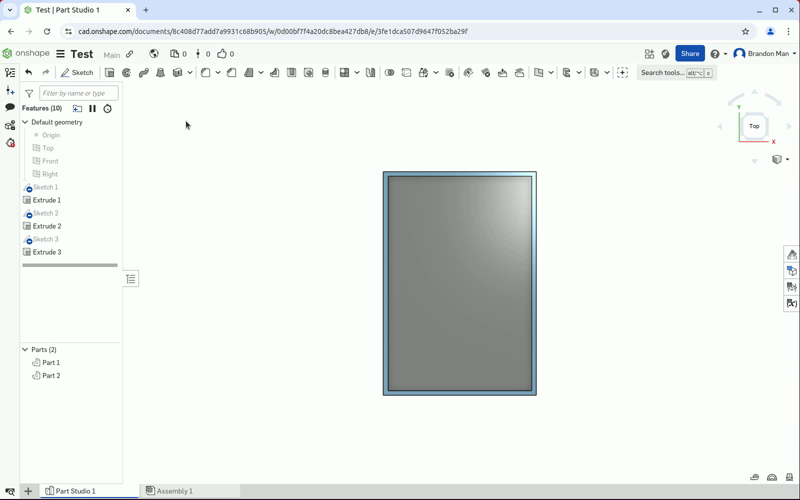
key(shift+h)
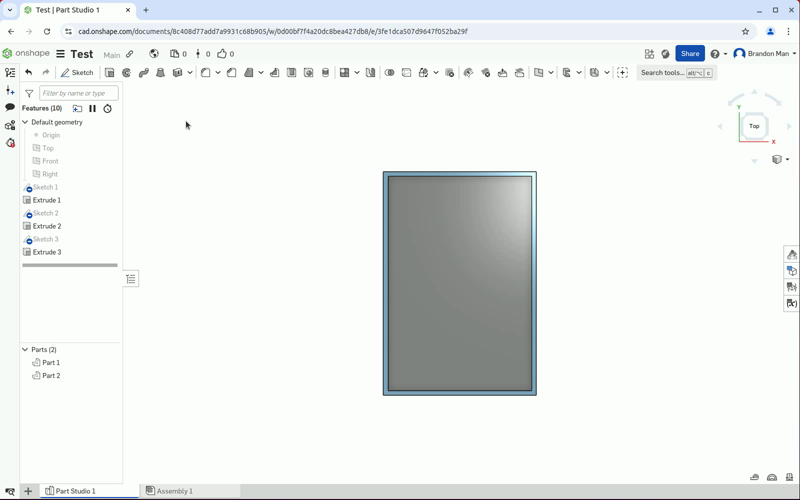
mouse_move(73, 189)
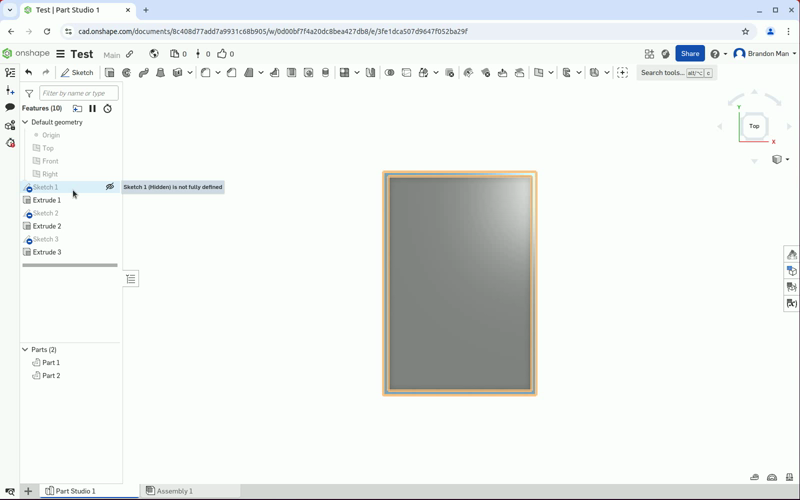
click(73, 189)
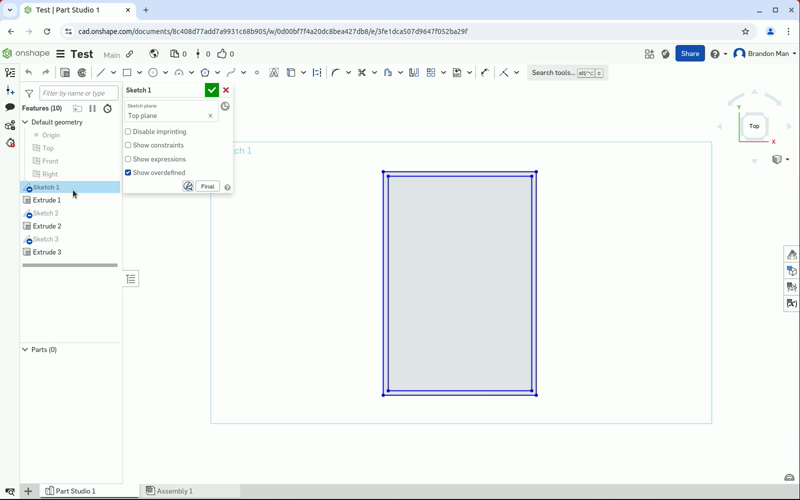
mouse_move(229, 92)
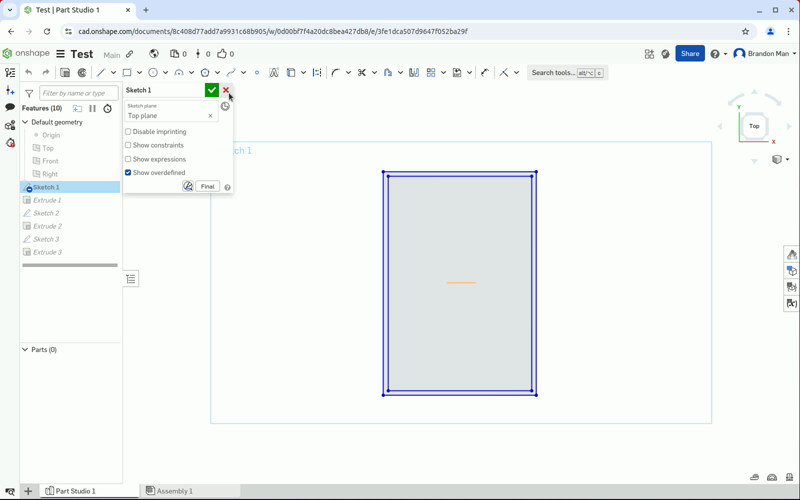
click(229, 92)
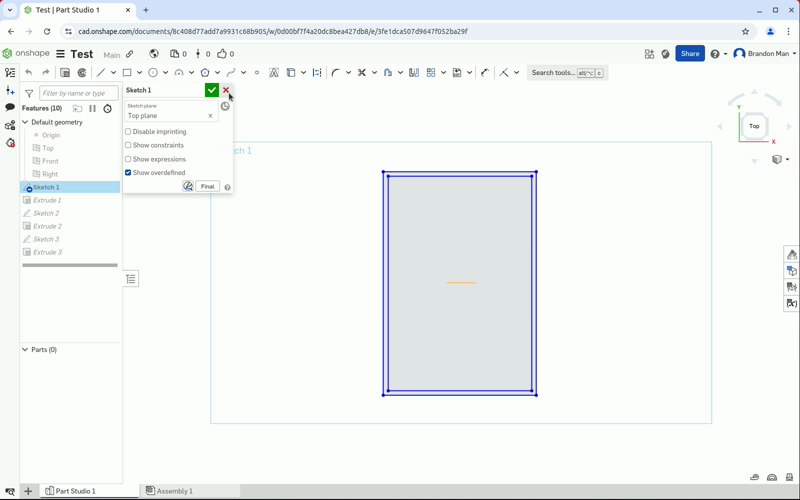
key(shift+s)
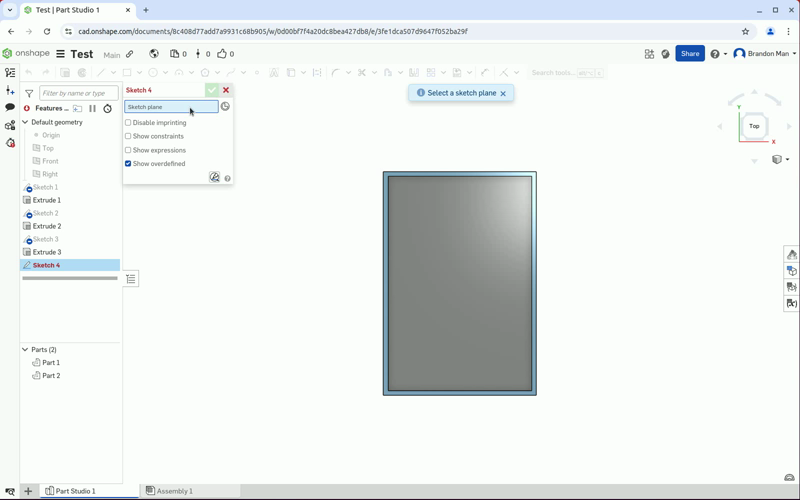
mouse_move(73, 150)
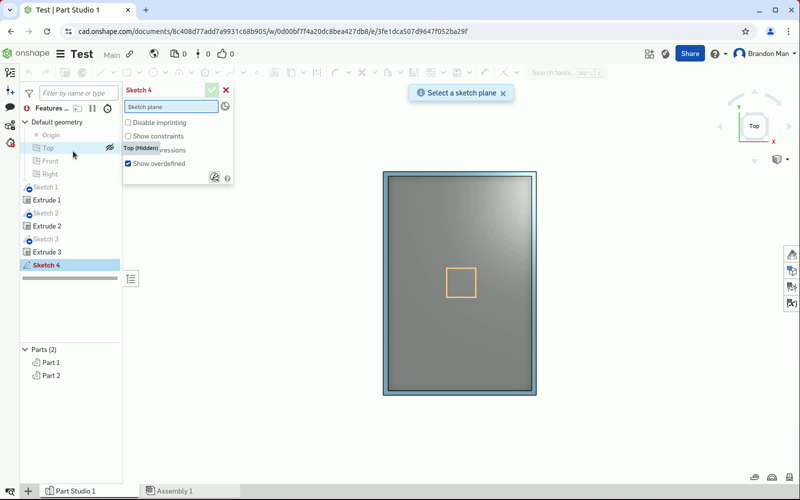
click(73, 150)
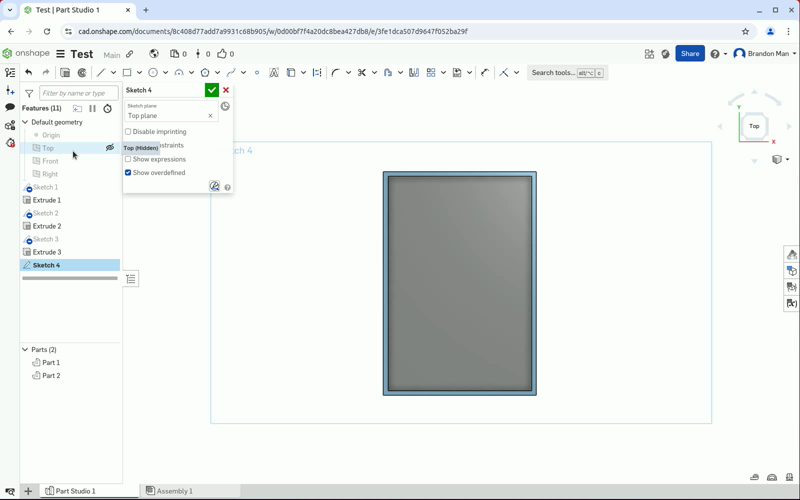
mouse_move(73, 352)
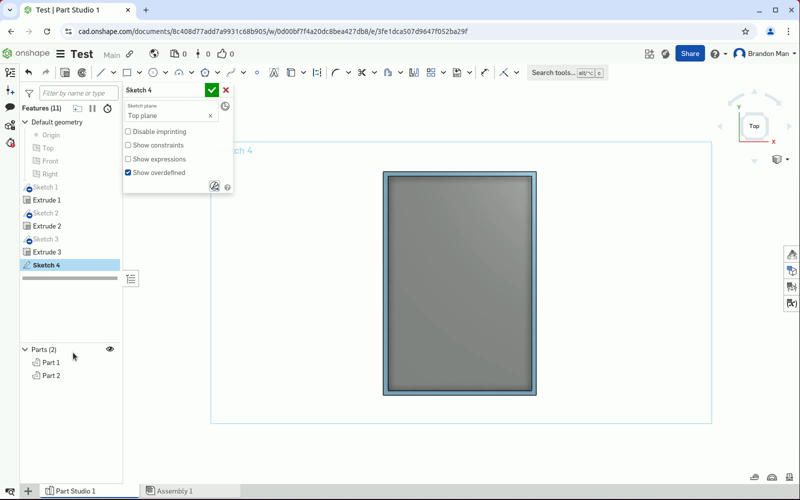
key(y)
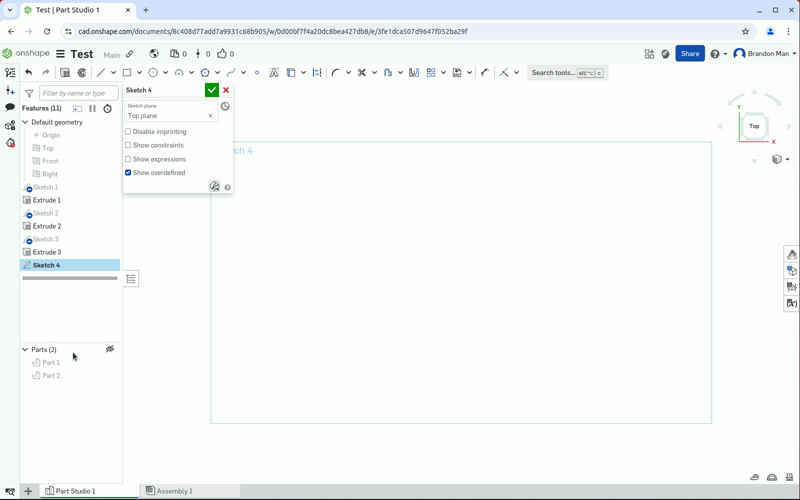
key(l)
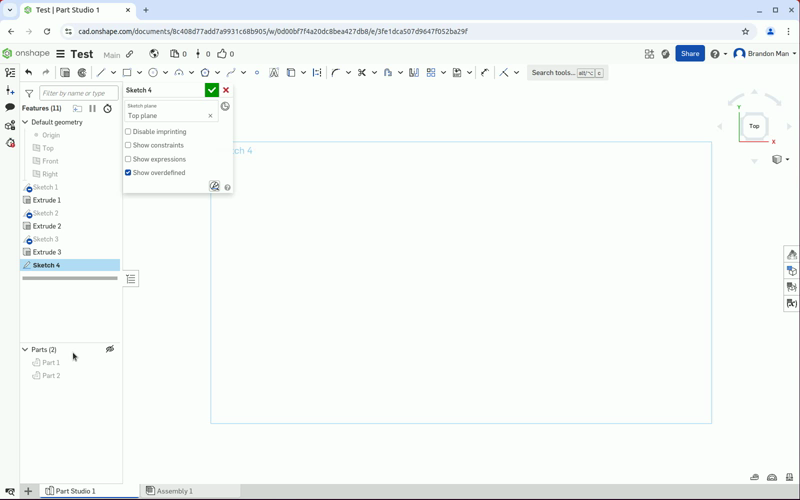
key_down(shift)
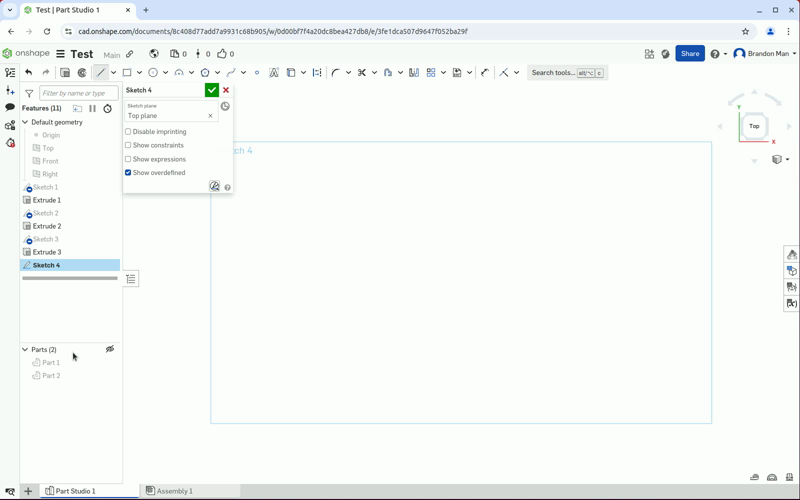
mouse_move(383, 298)
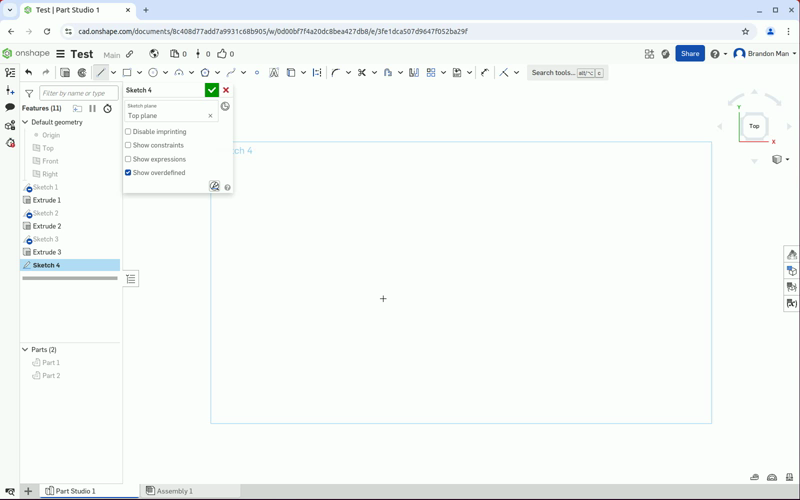
click(383, 298)
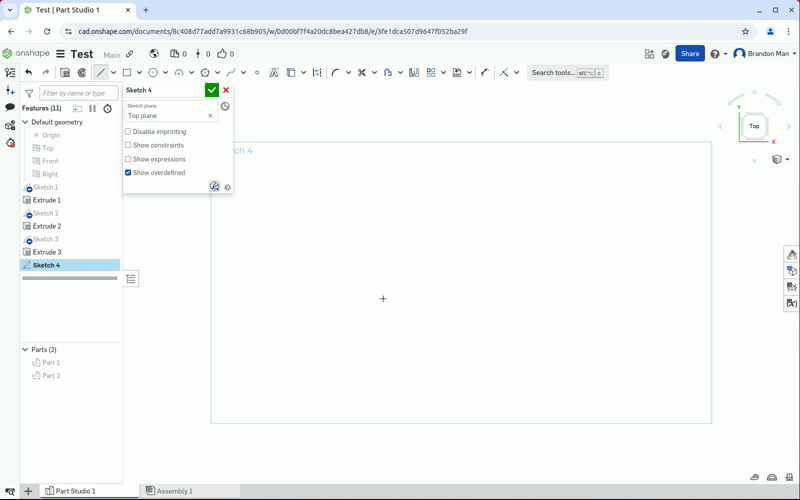
key_up(shift)
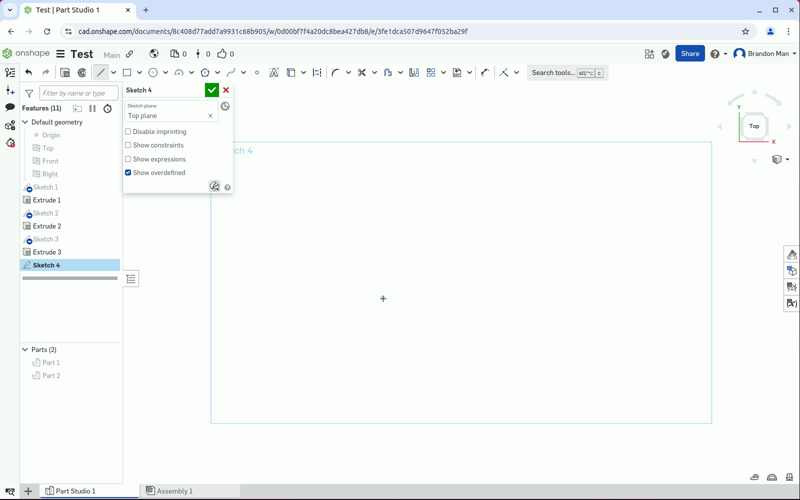
key_down(shift)
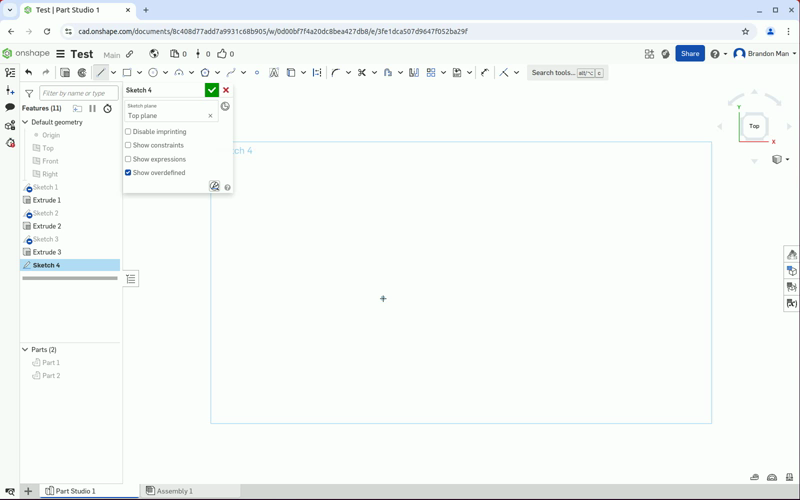
mouse_move(413, 298)
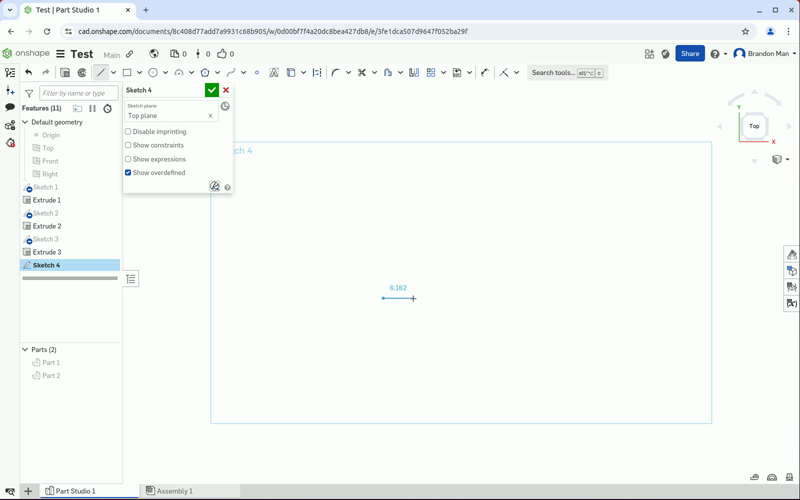
mouse_move(387, 298)
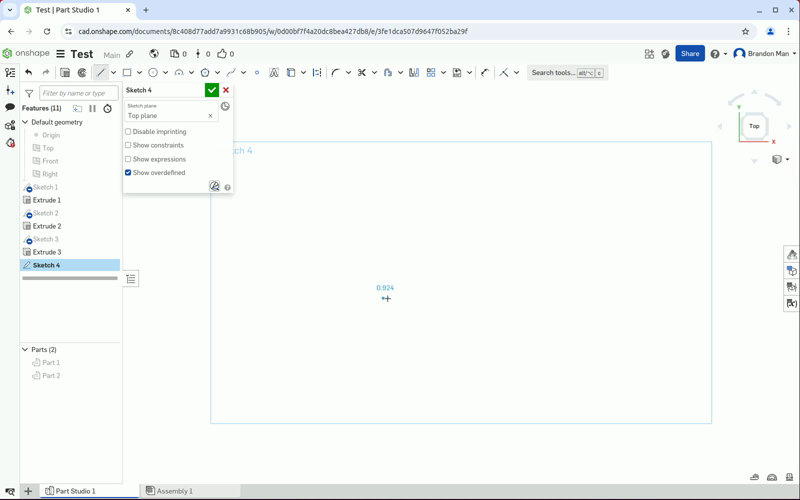
scroll(6)
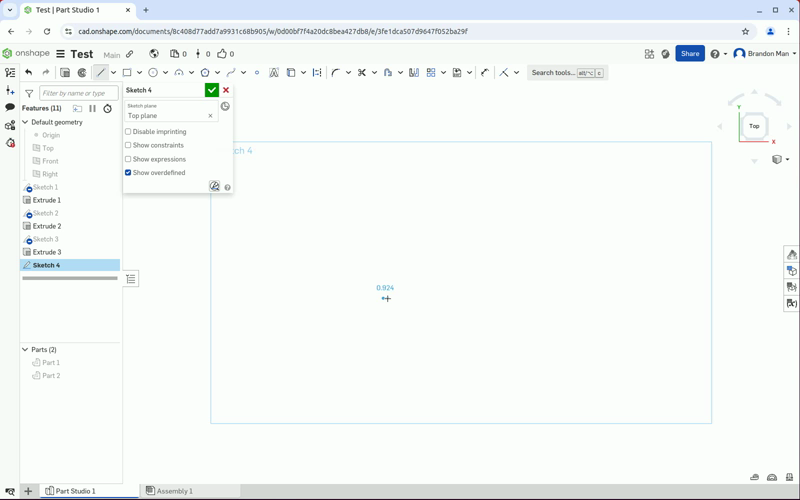
scroll(6)
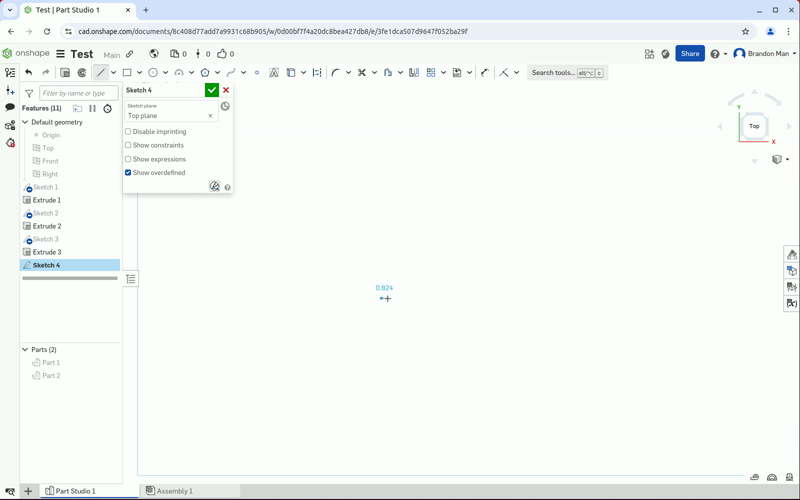
scroll(6)
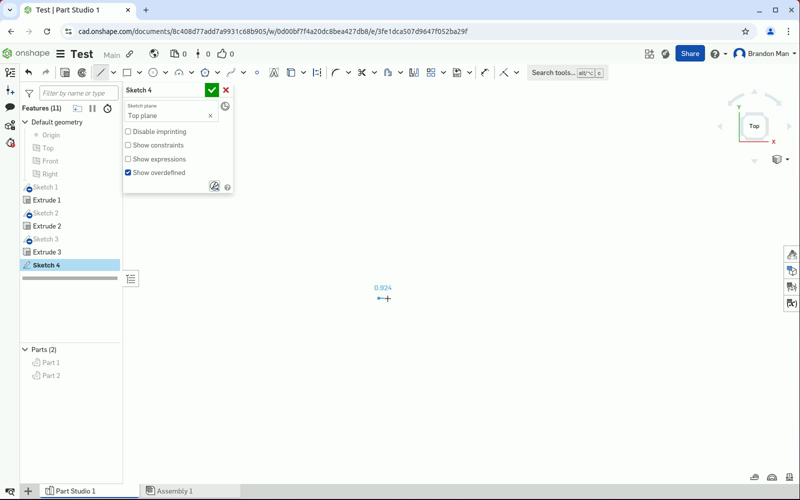
scroll(6)
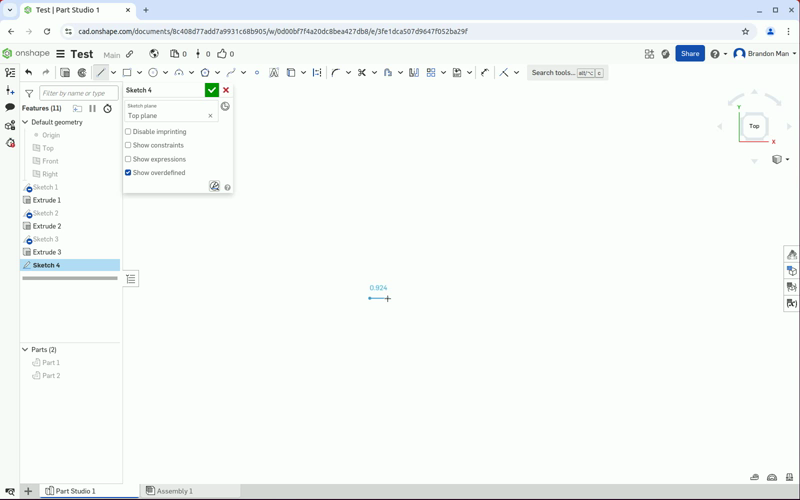
scroll(6)
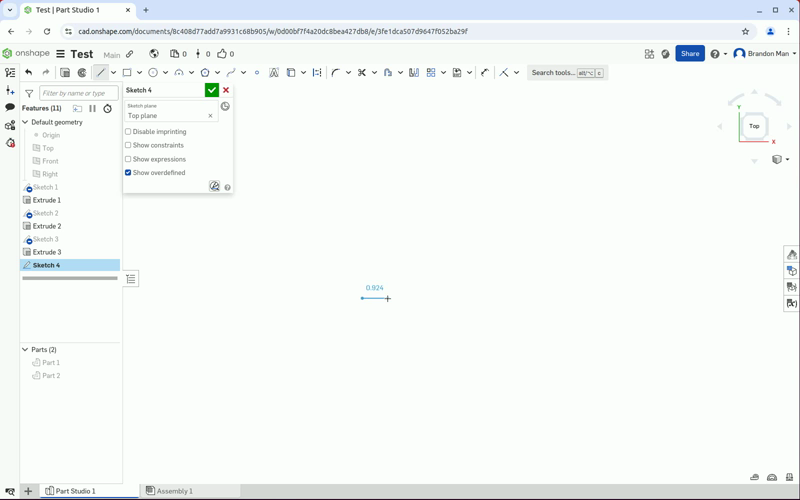
scroll(6)
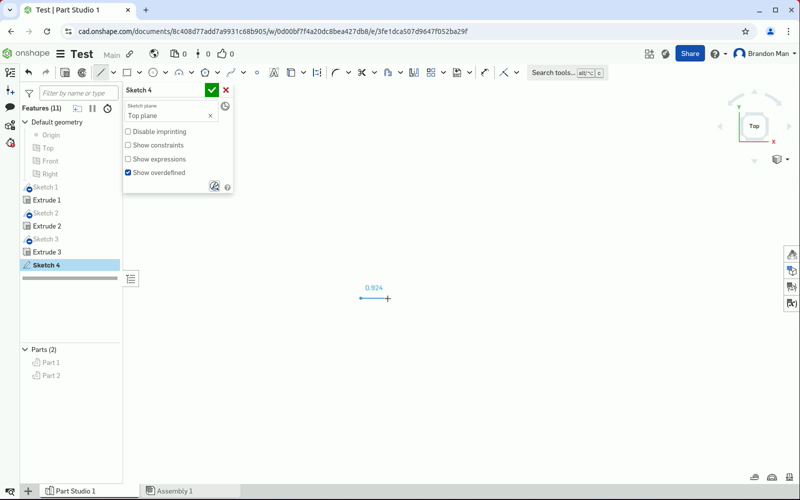
scroll(6)
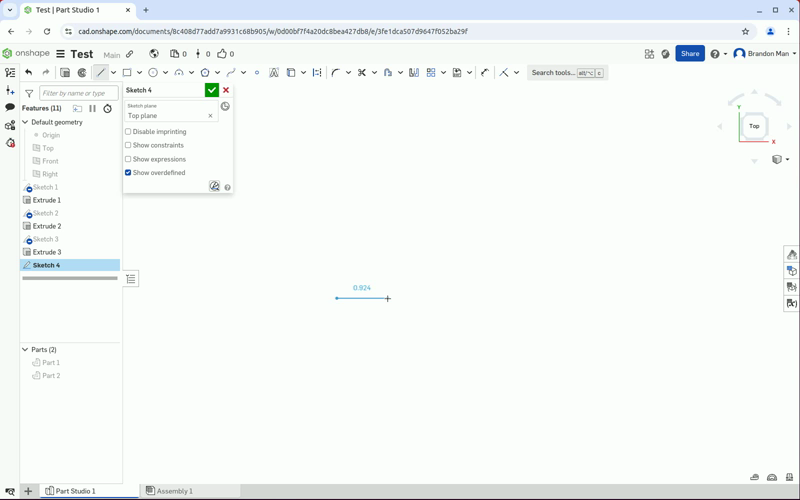
click(387, 298)
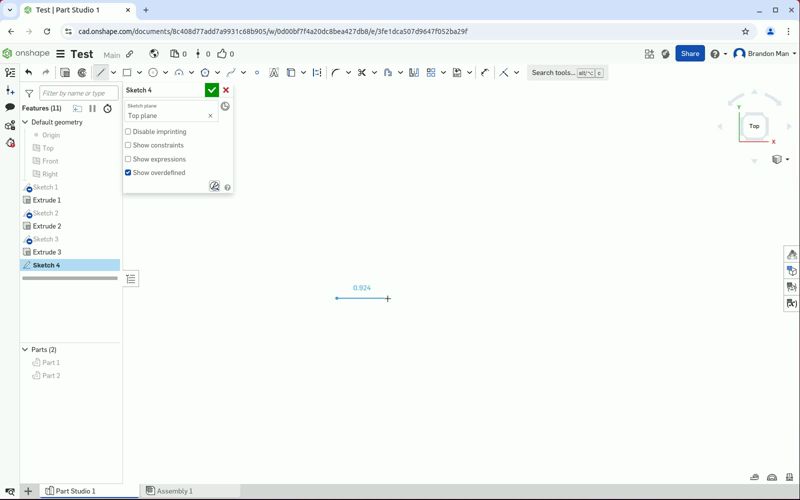
scroll(-6)
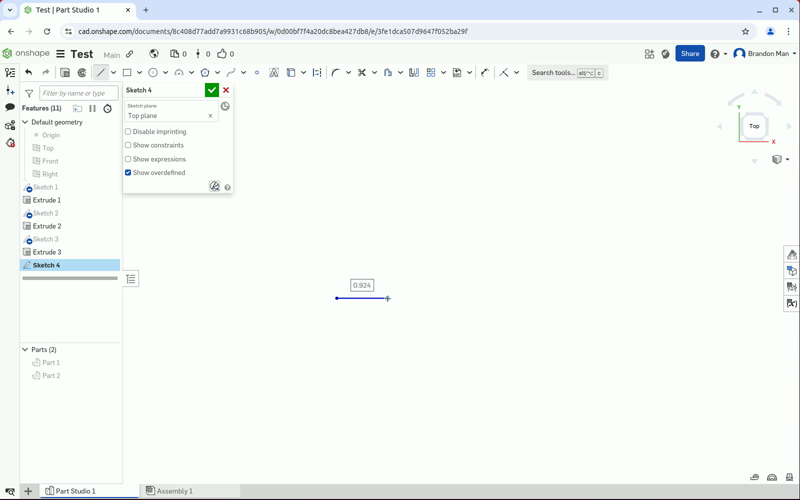
scroll(-6)
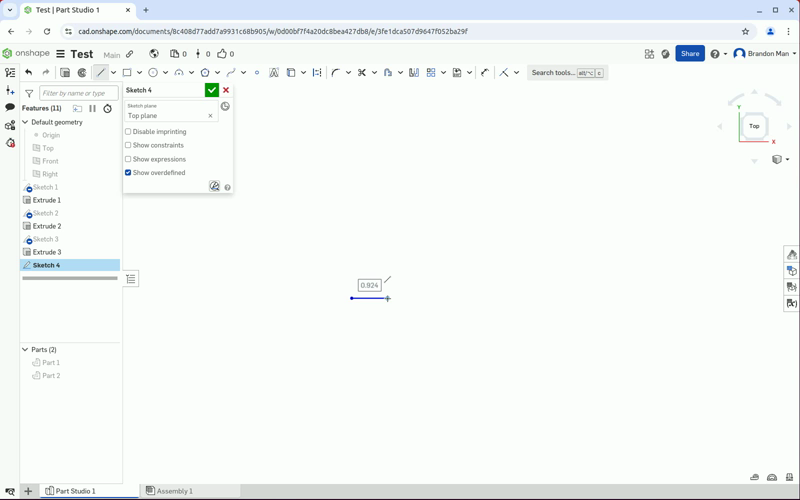
scroll(-6)
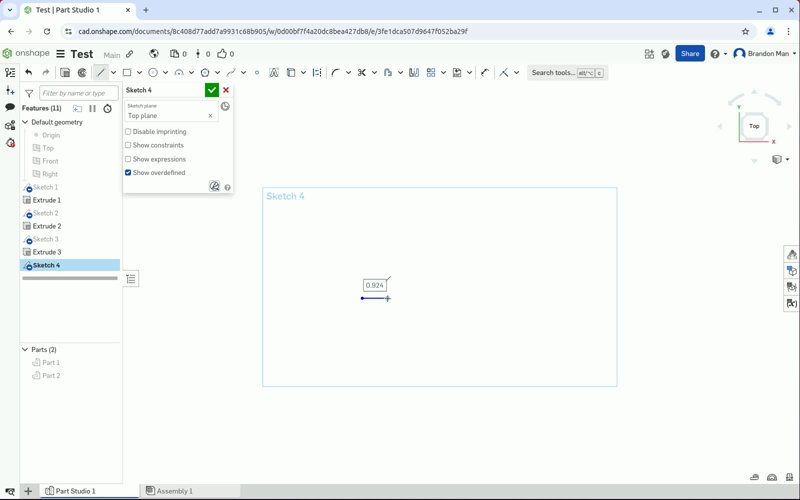
scroll(-6)
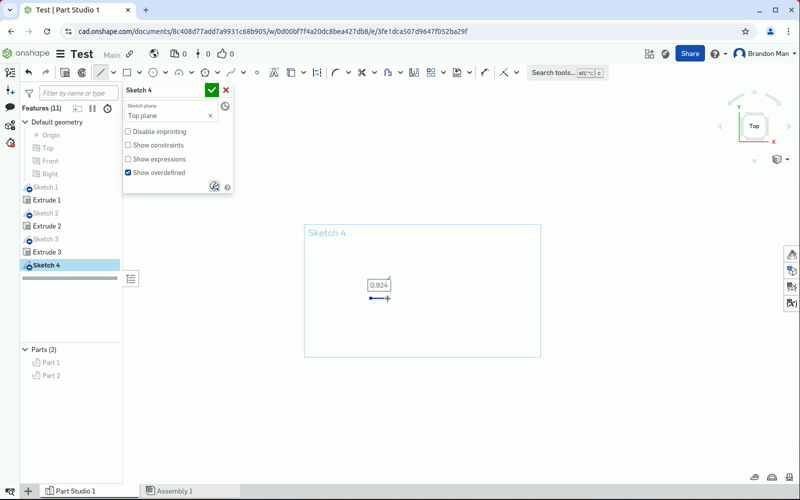
scroll(-6)
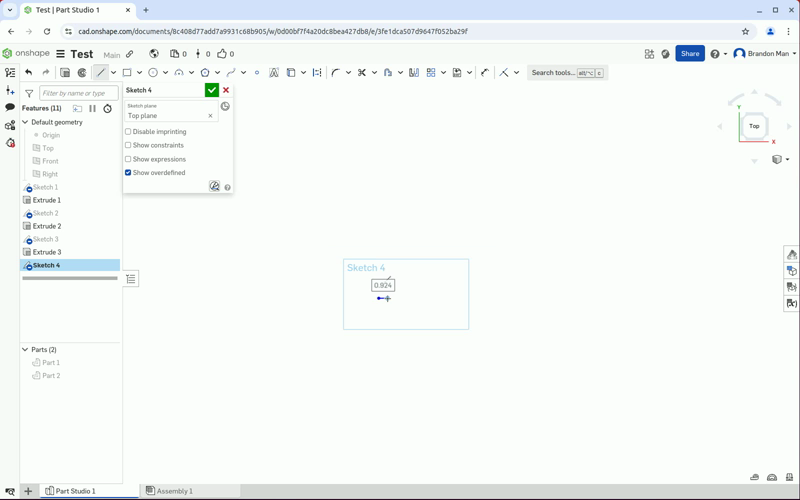
scroll(-6)
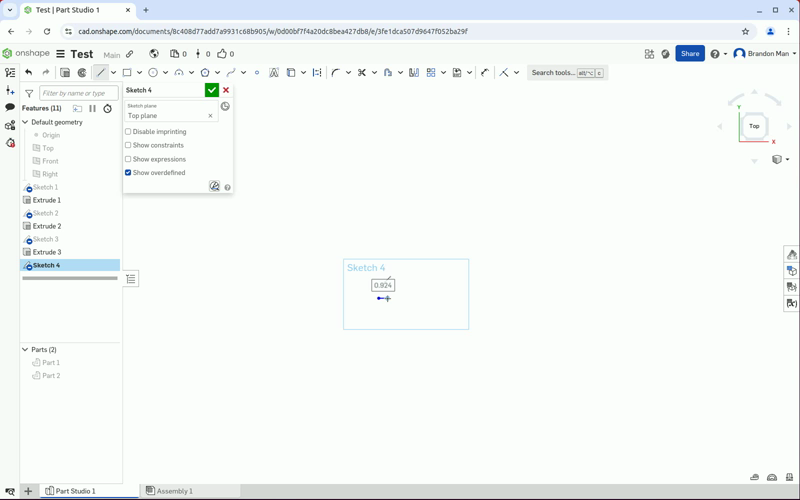
scroll(-6)
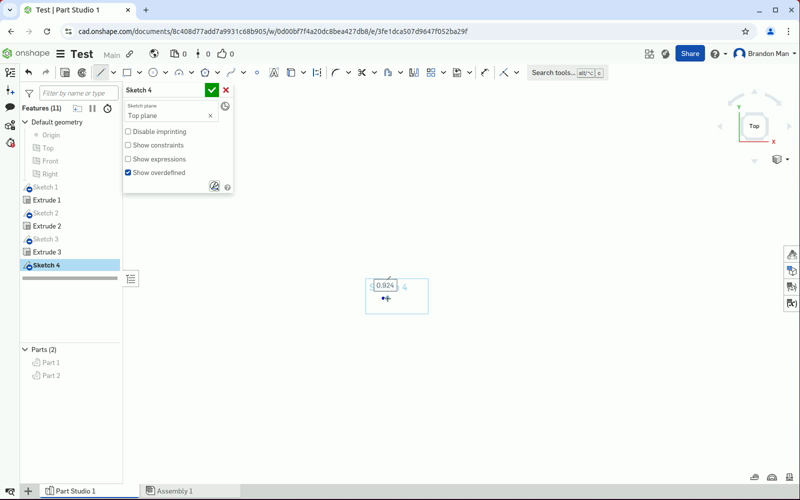
key_up(shift)
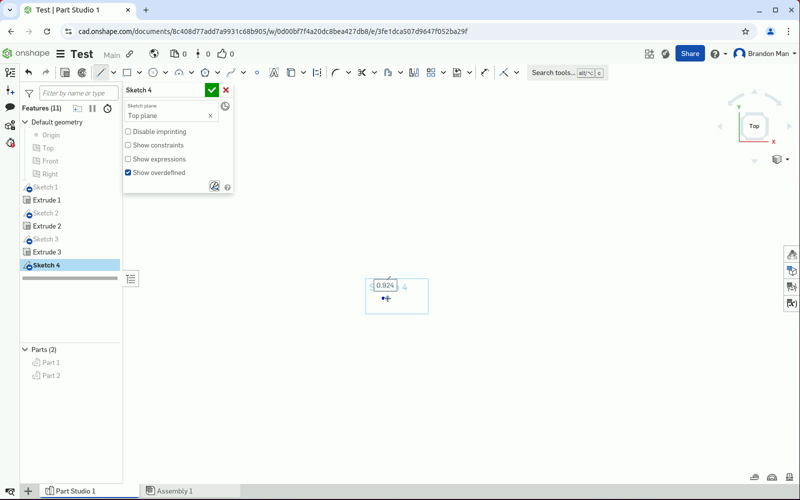
key_down(shift)
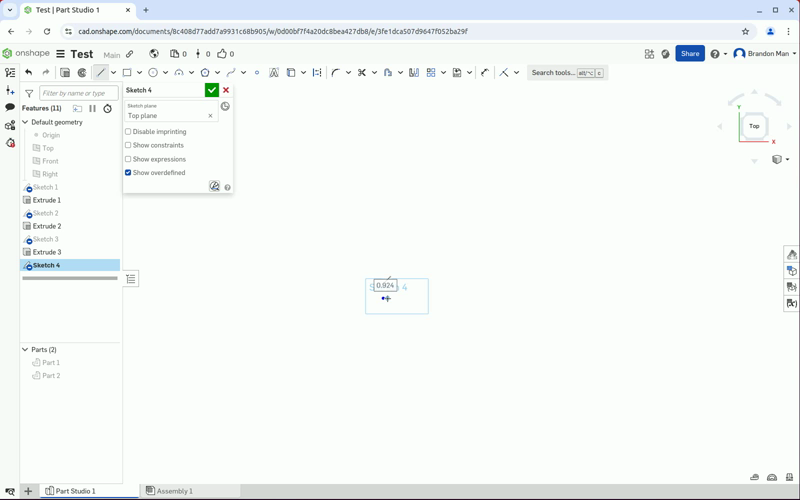
mouse_move(417, 298)
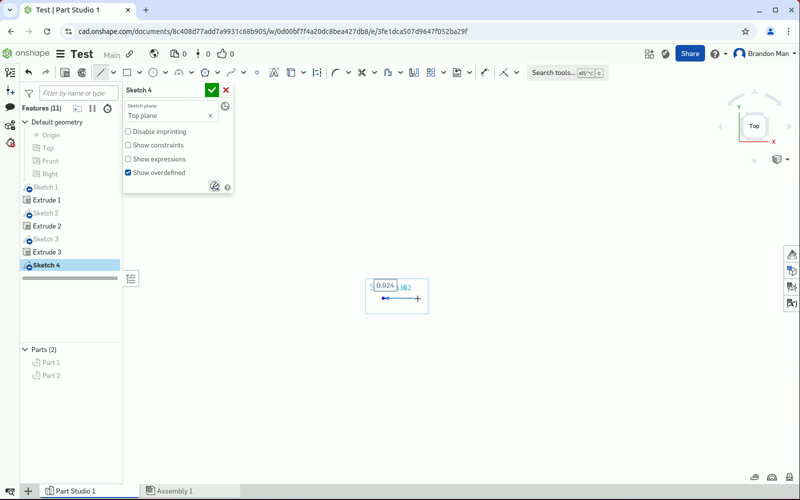
mouse_move(387, 265)
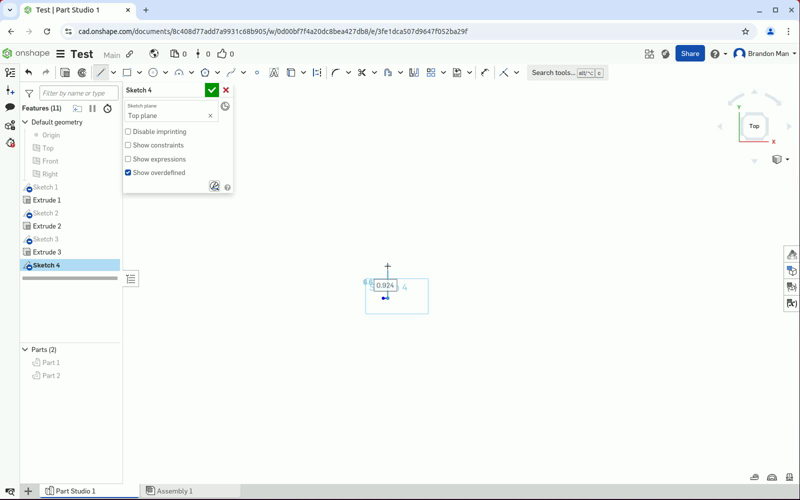
click(387, 265)
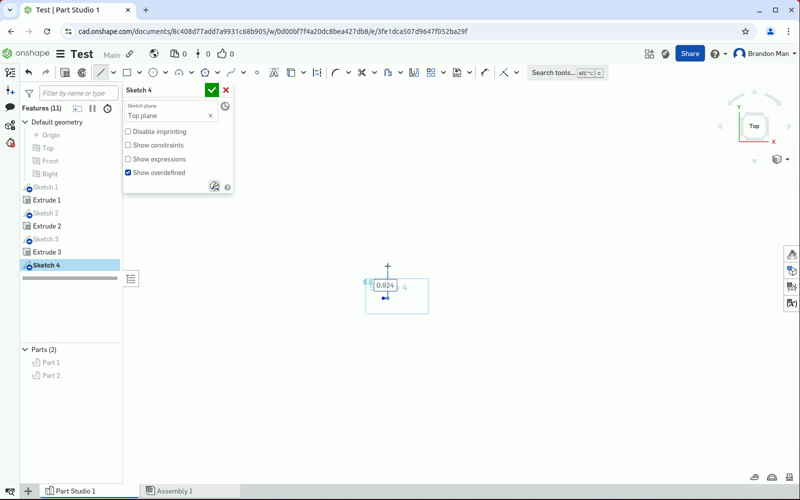
key_up(shift)
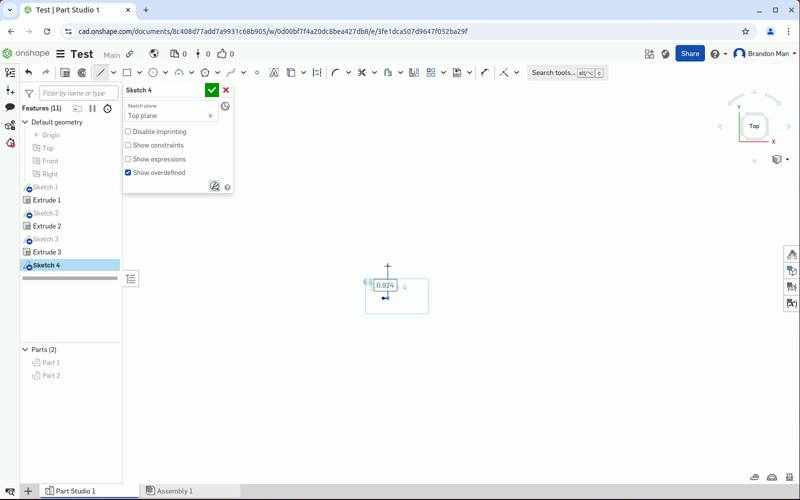
key_down(shift)
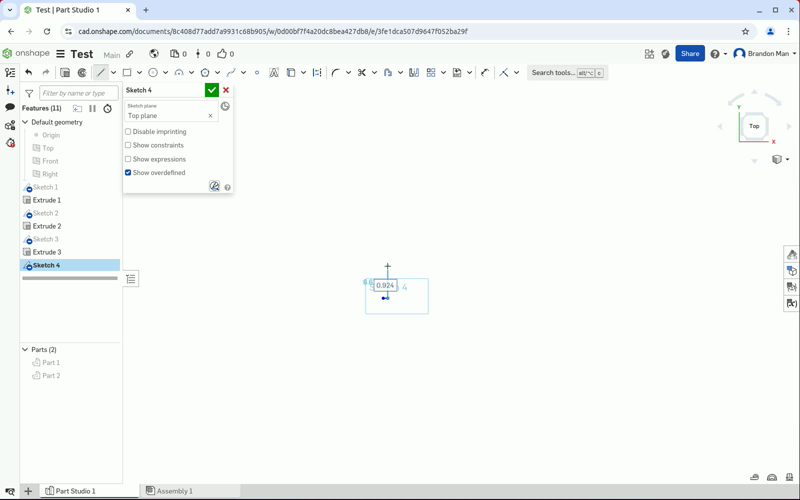
mouse_move(417, 265)
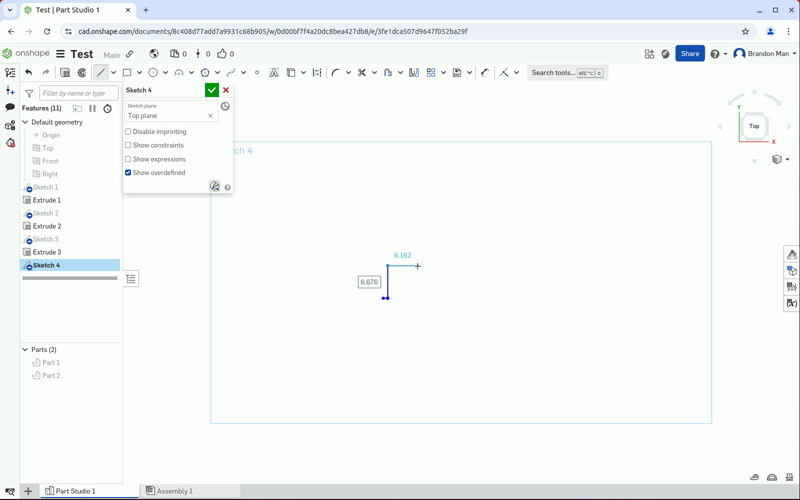
mouse_move(383, 265)
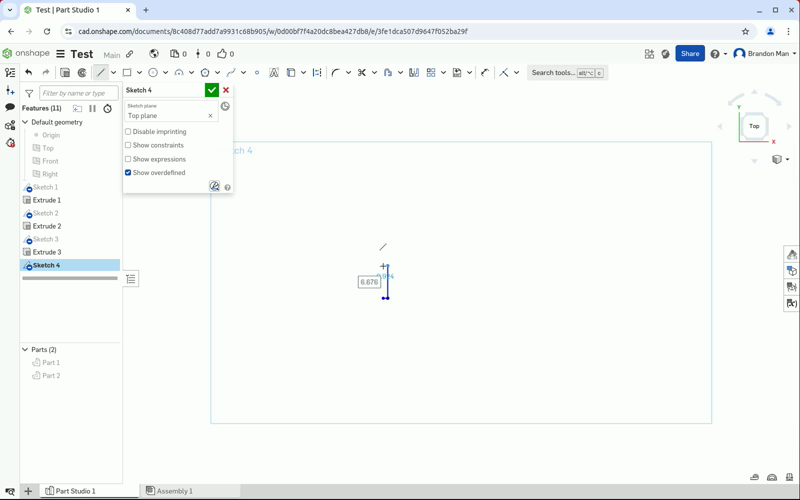
scroll(6)
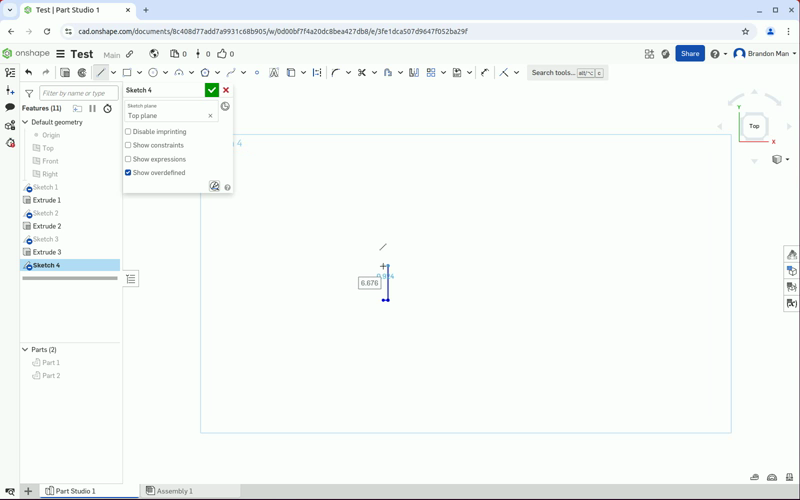
scroll(6)
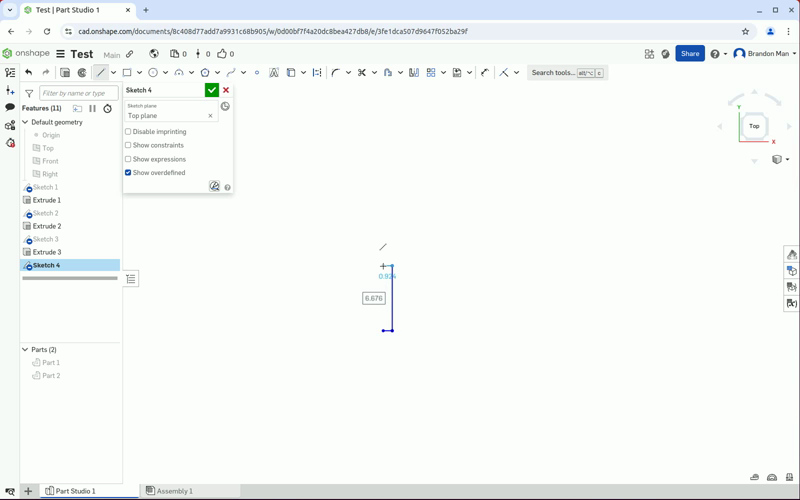
scroll(6)
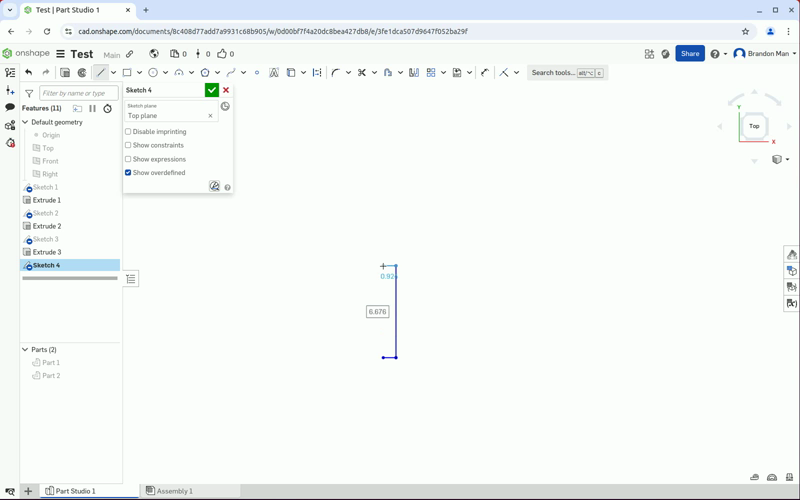
scroll(6)
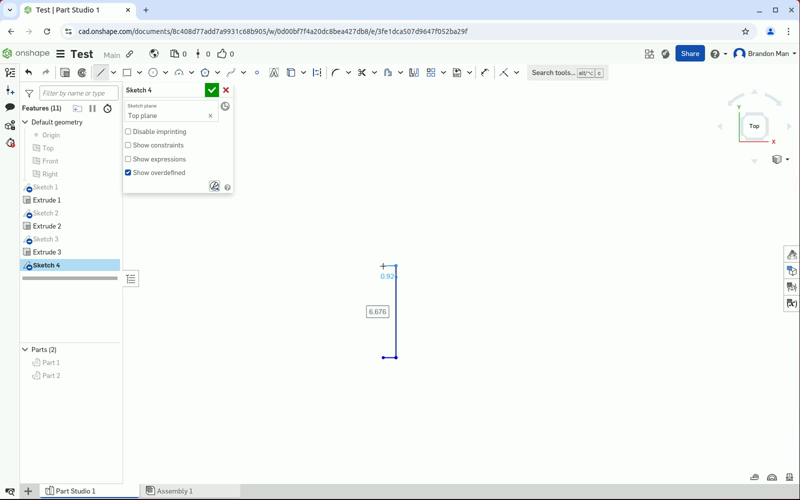
scroll(6)
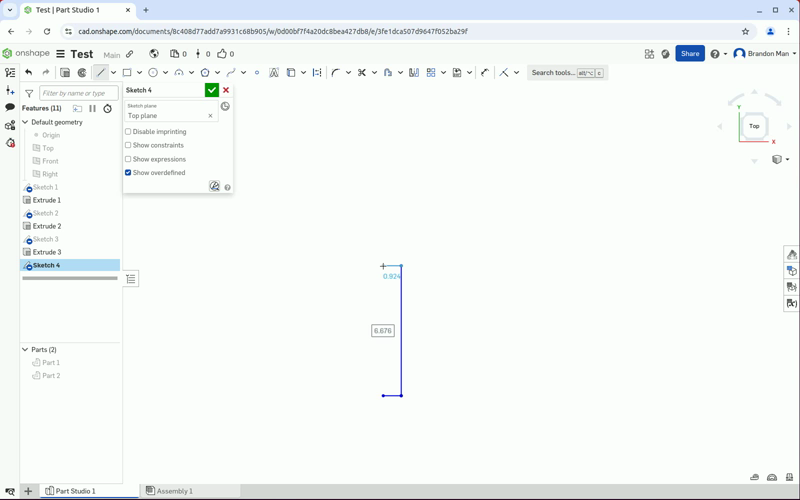
scroll(6)
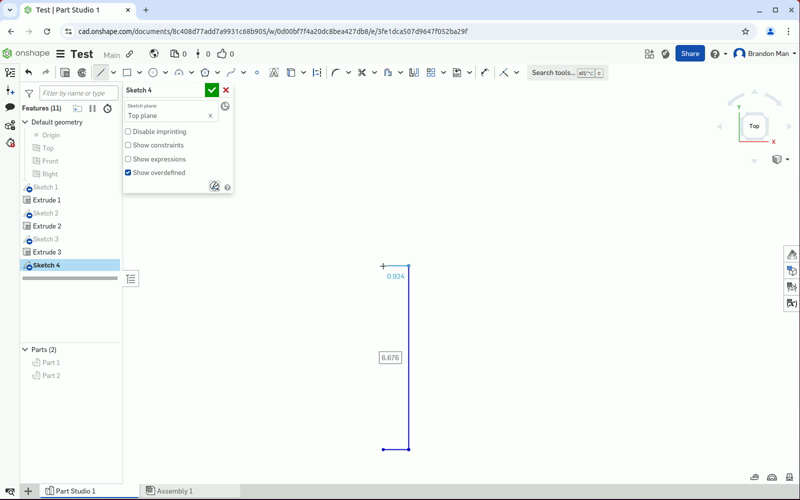
scroll(6)
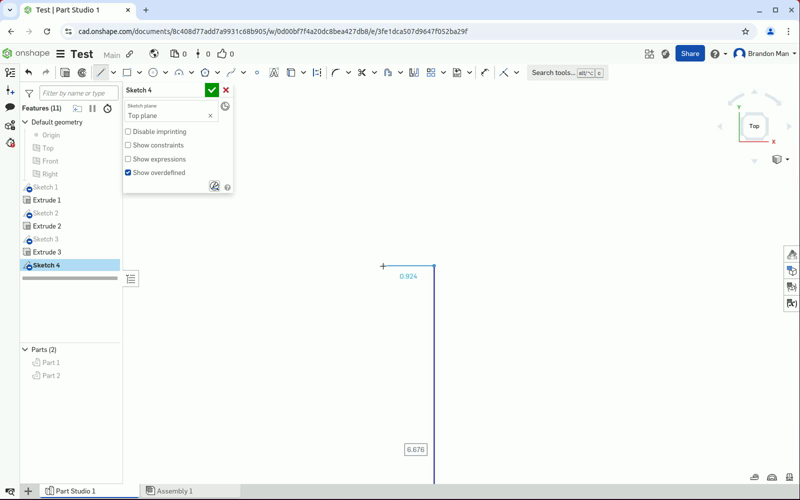
click(383, 265)
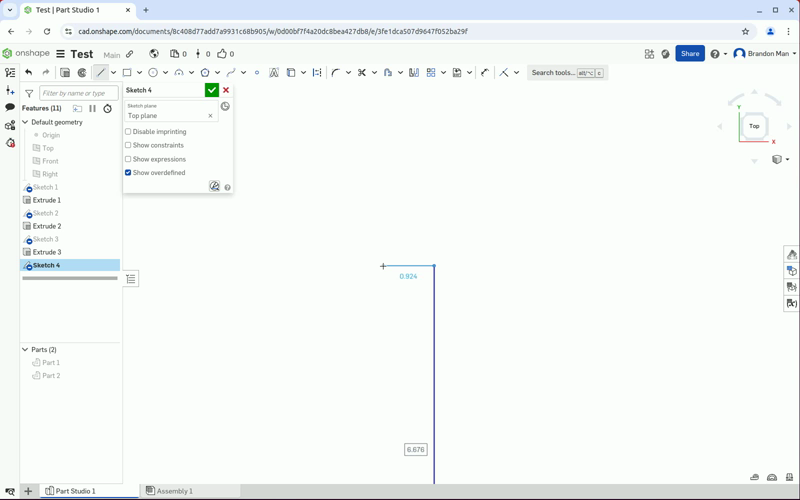
scroll(-6)
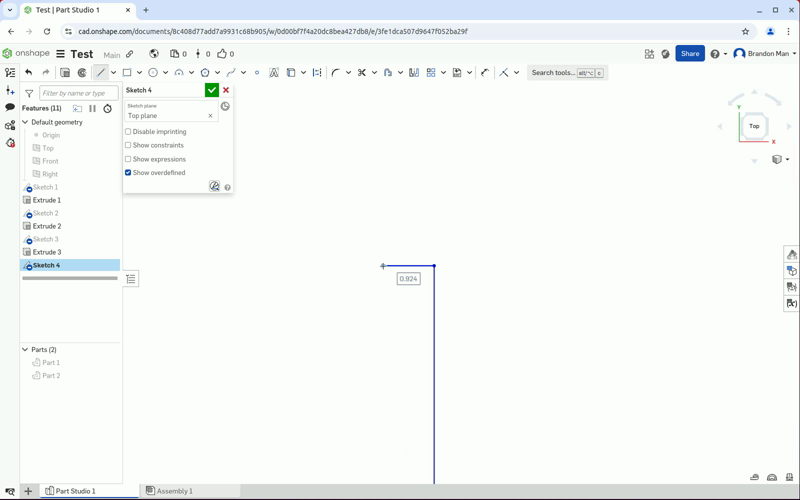
scroll(-6)
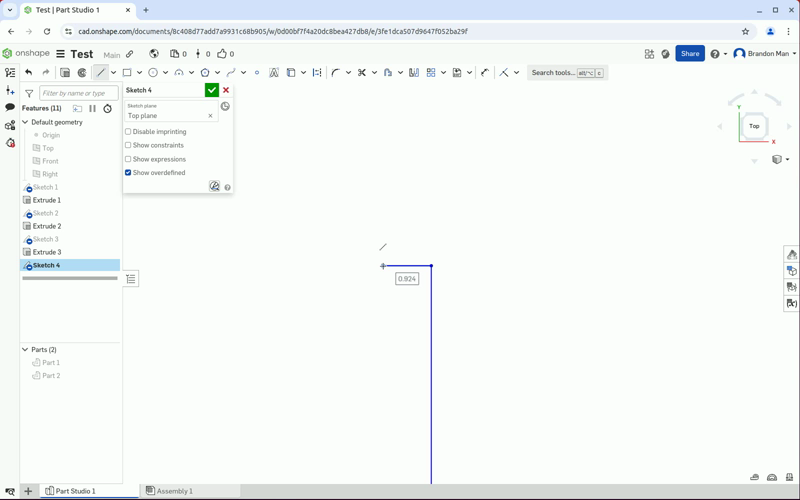
scroll(-6)
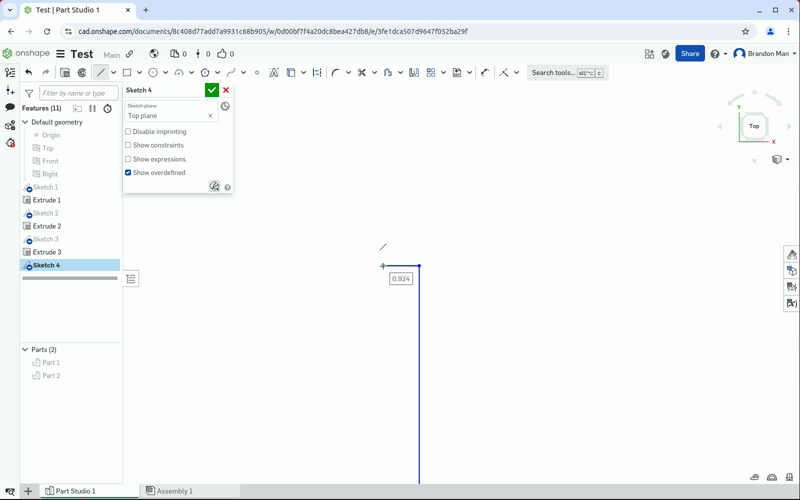
scroll(-6)
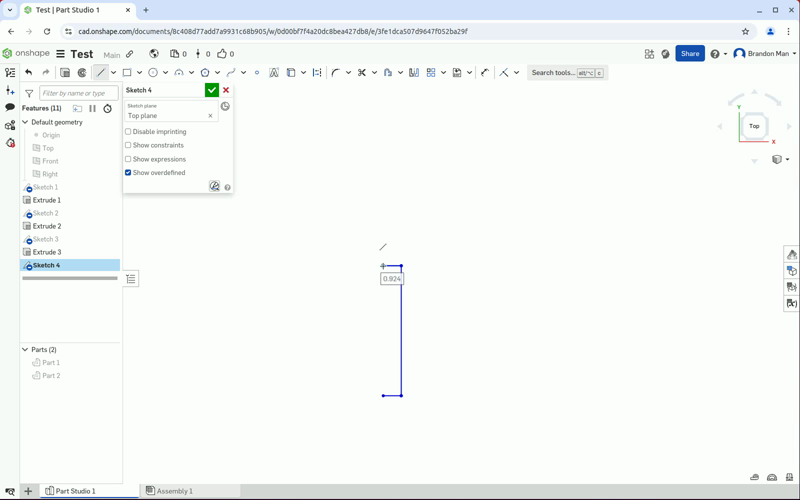
scroll(-6)
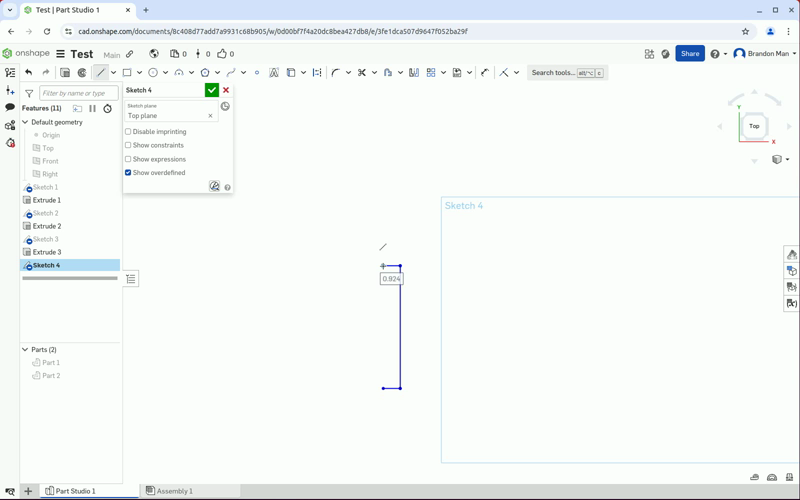
scroll(-6)
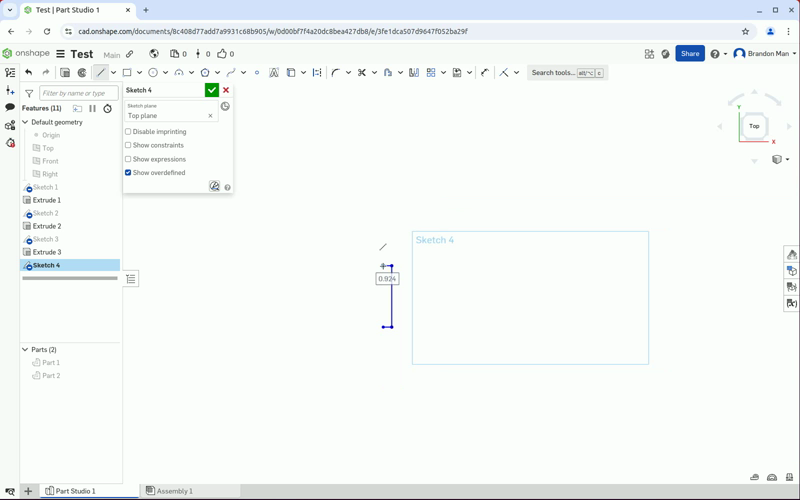
scroll(-6)
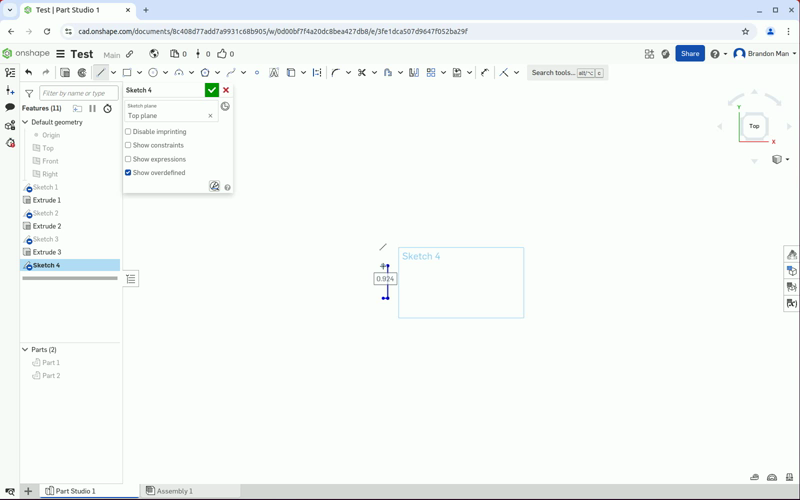
key_up(shift)
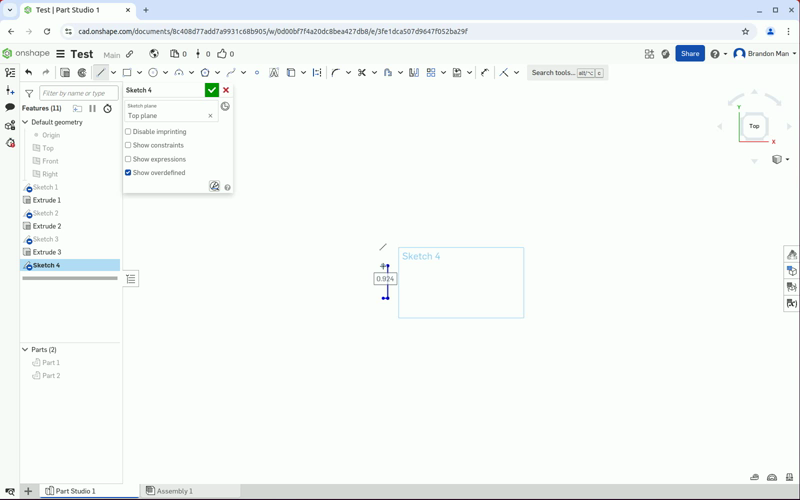
mouse_move(413, 265)
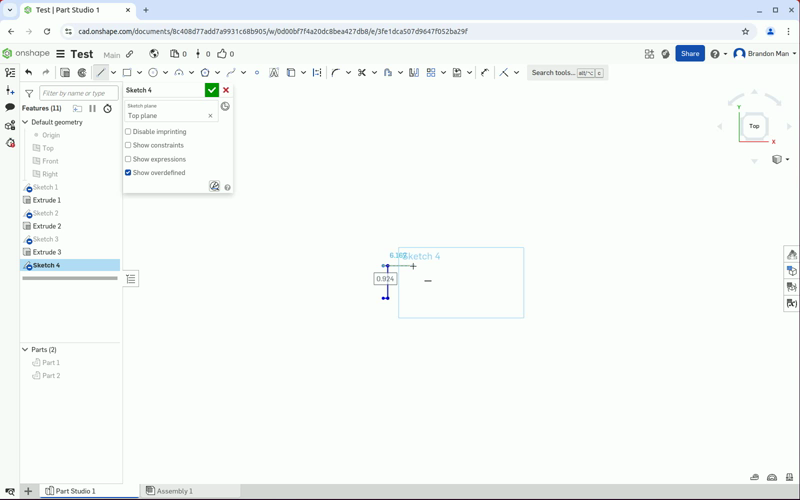
key_down(shift)
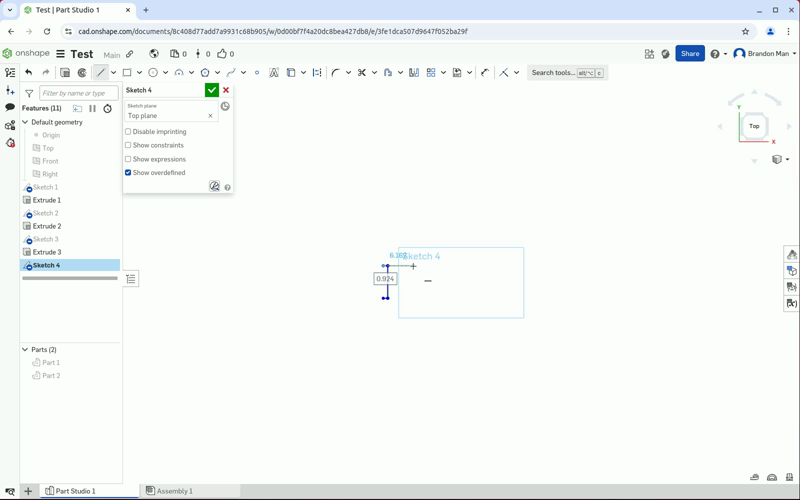
mouse_move(383, 298)
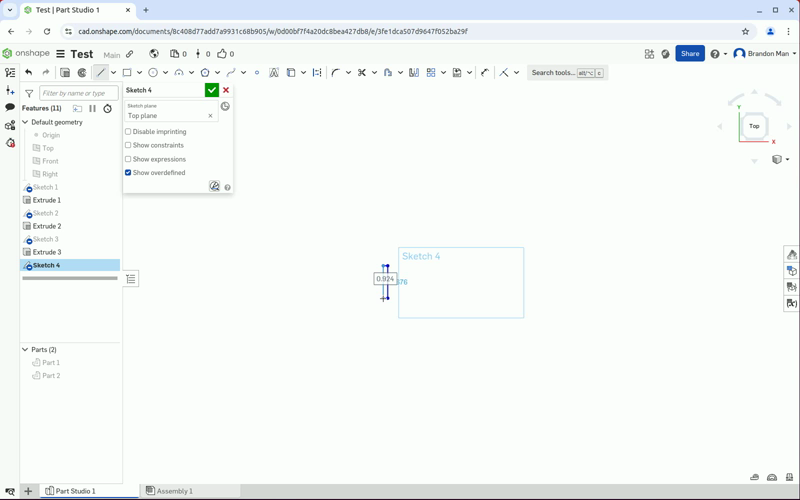
key_up(shift)
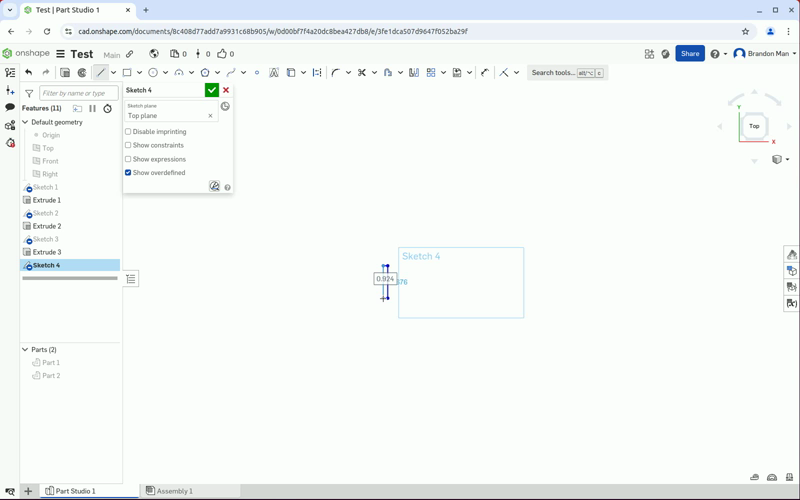
click(383, 298)
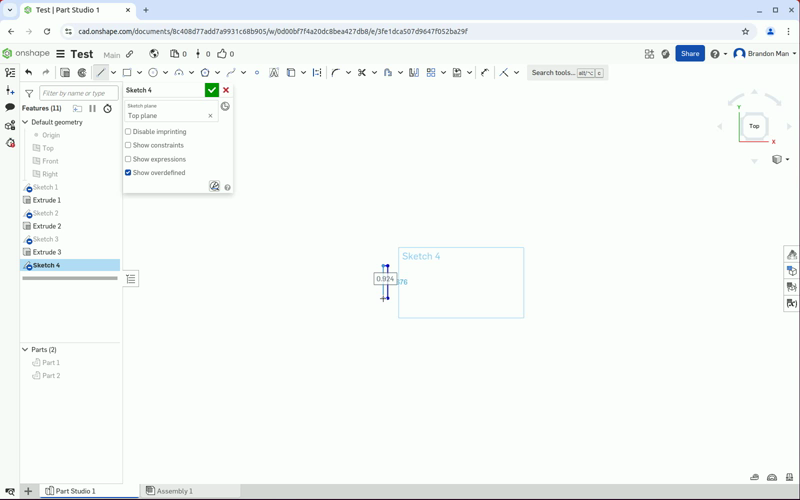
key(esc)
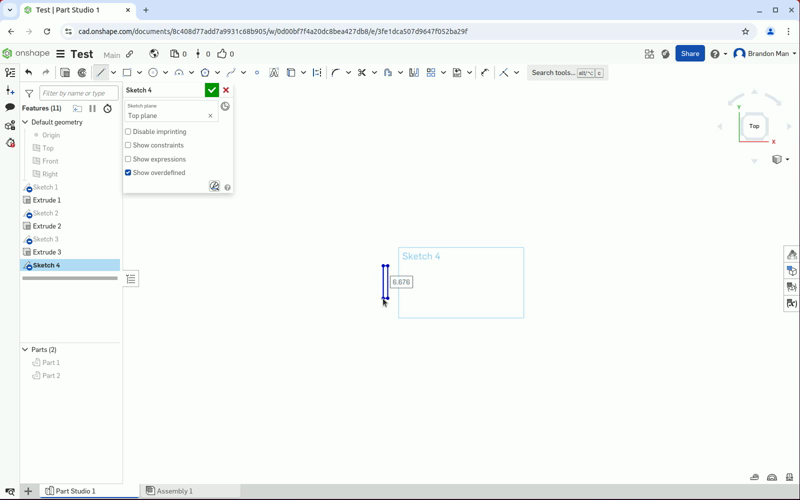
mouse_move(387, 267)
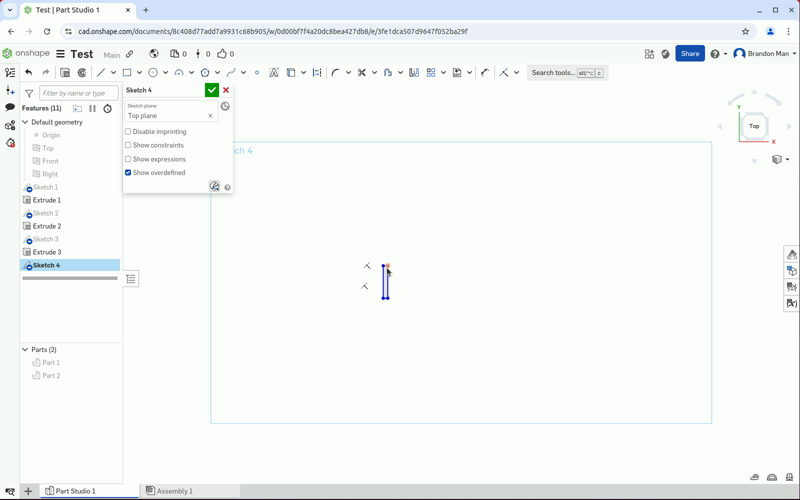
scroll(6)
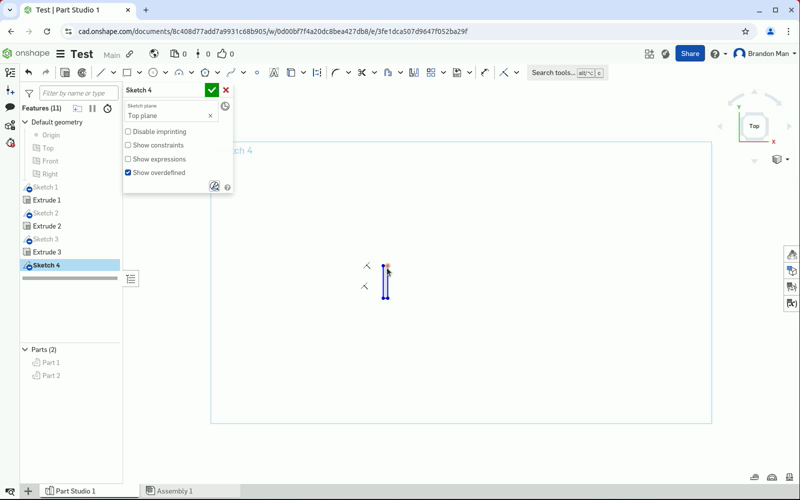
scroll(6)
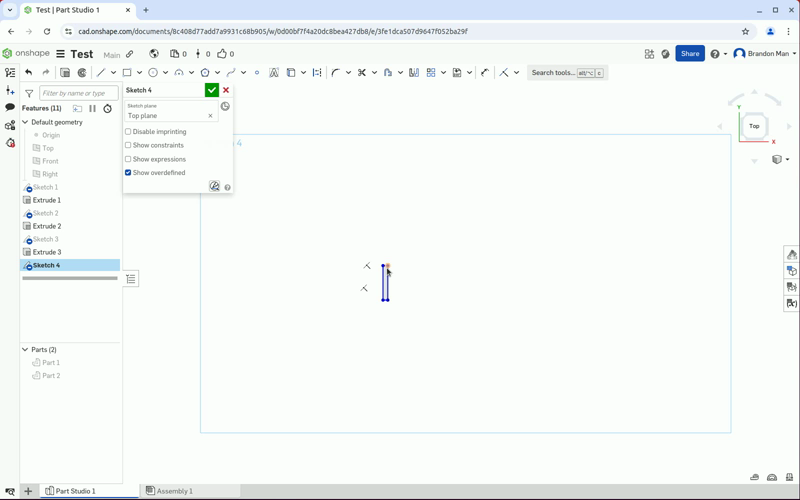
scroll(6)
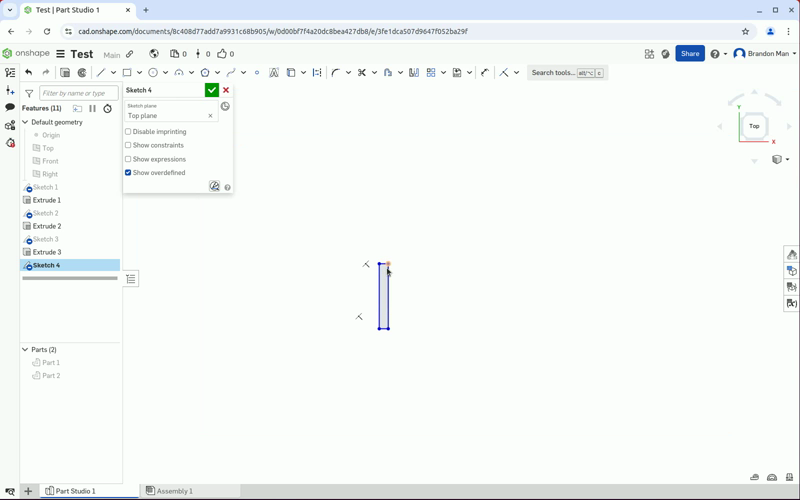
scroll(6)
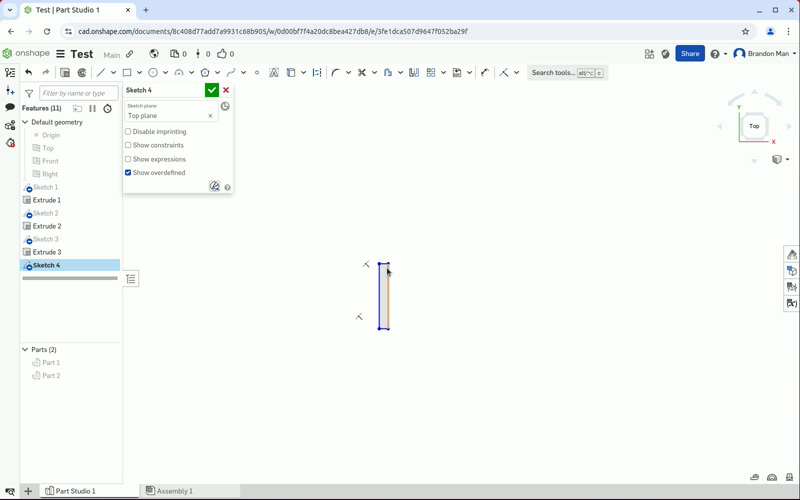
scroll(6)
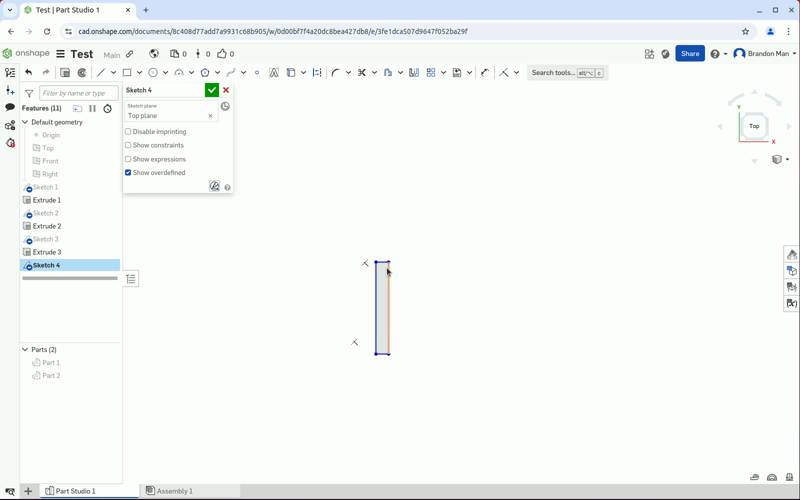
scroll(6)
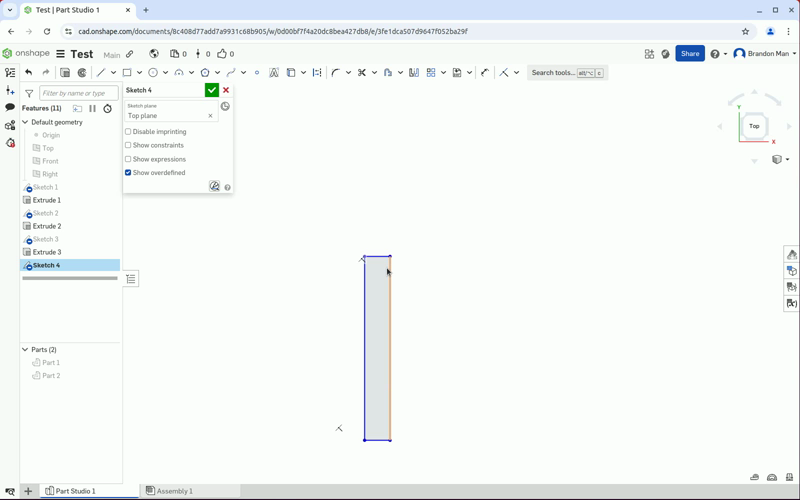
scroll(6)
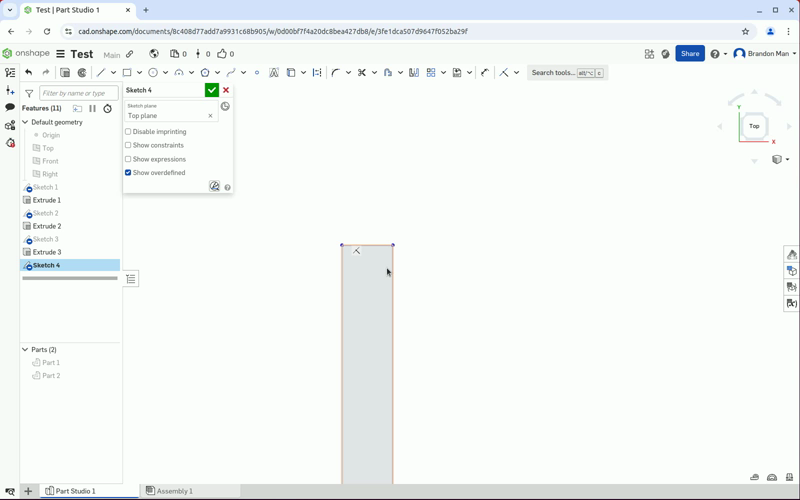
click(387, 267)
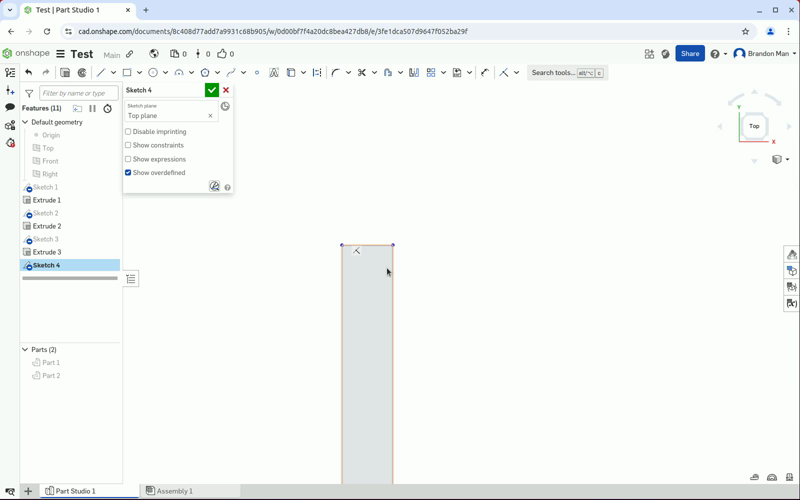
scroll(-6)
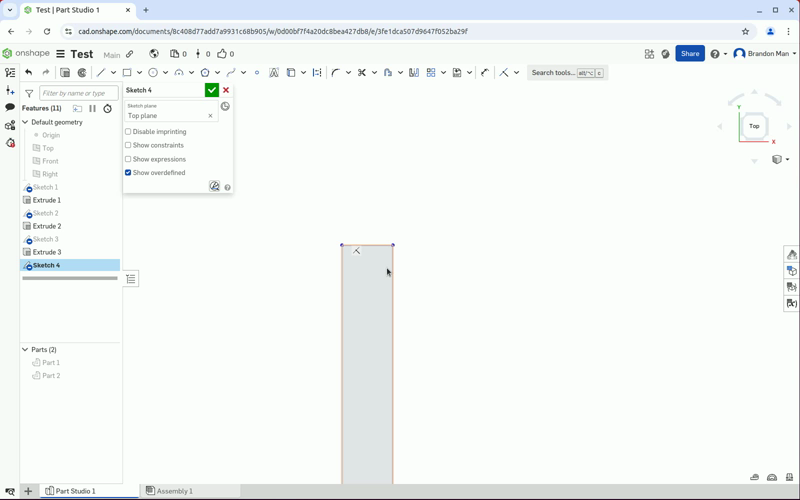
scroll(-6)
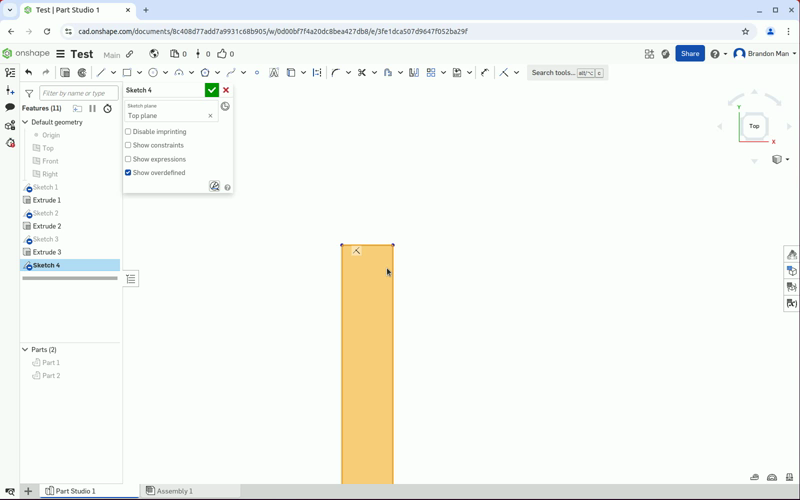
scroll(-6)
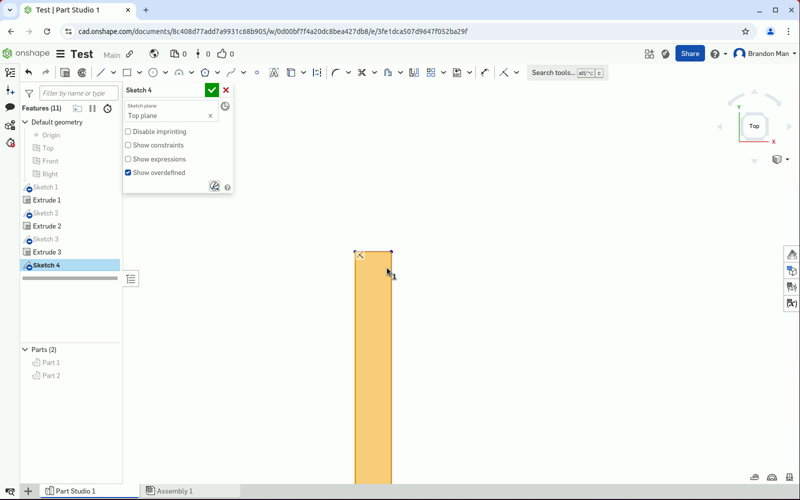
scroll(-6)
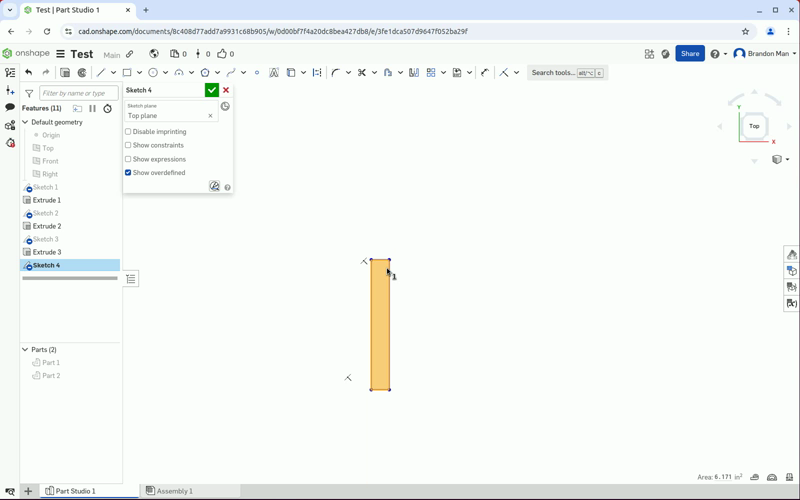
scroll(-6)
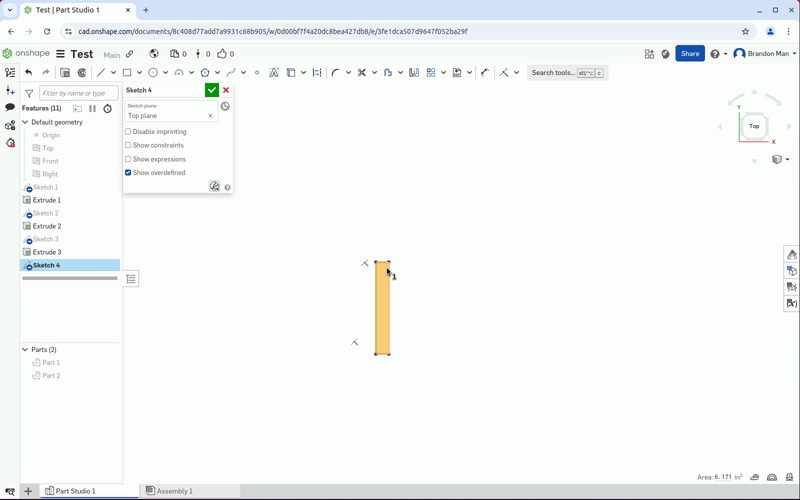
scroll(-6)
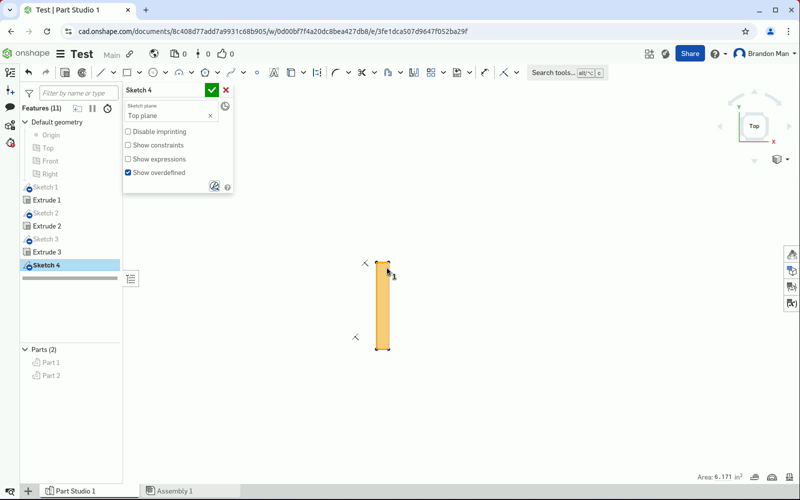
scroll(-6)
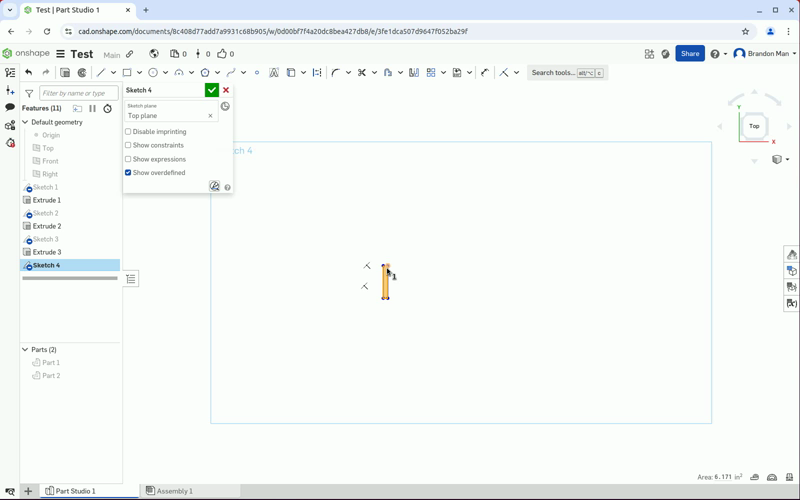
mouse_move(73, 352)
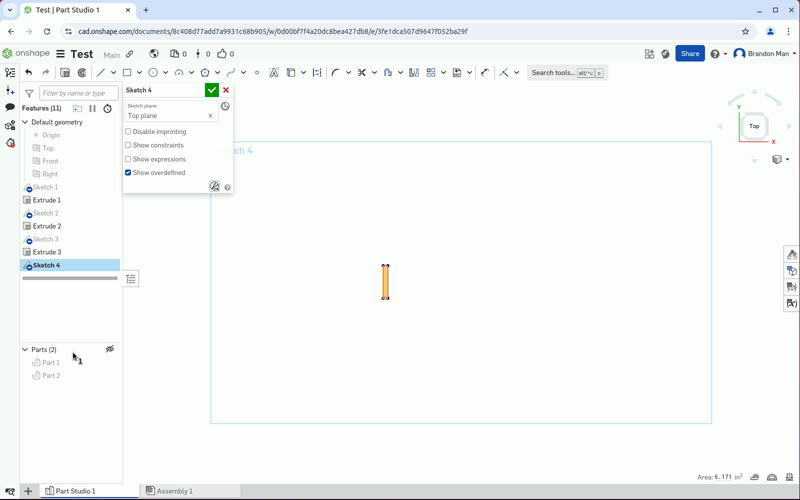
key(shift+y)
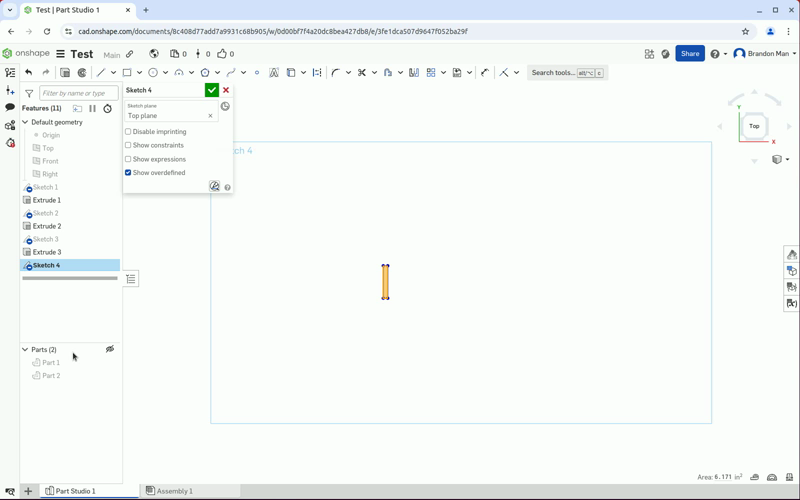
key(shift+e)
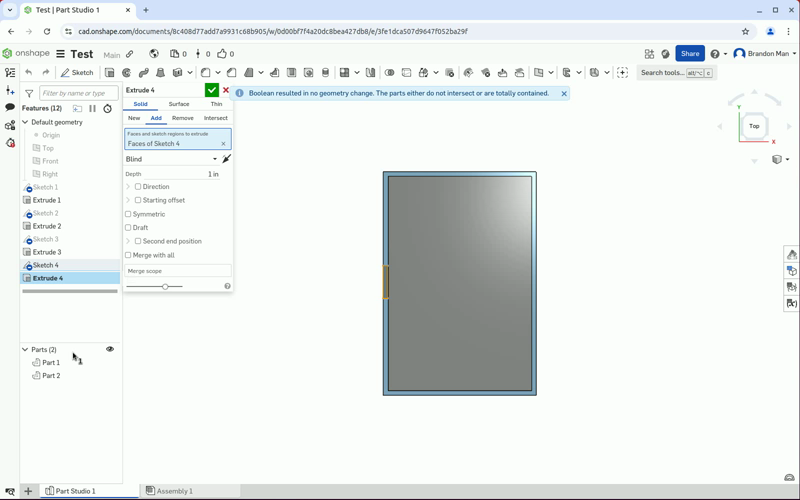
mouse_move(143, 106)
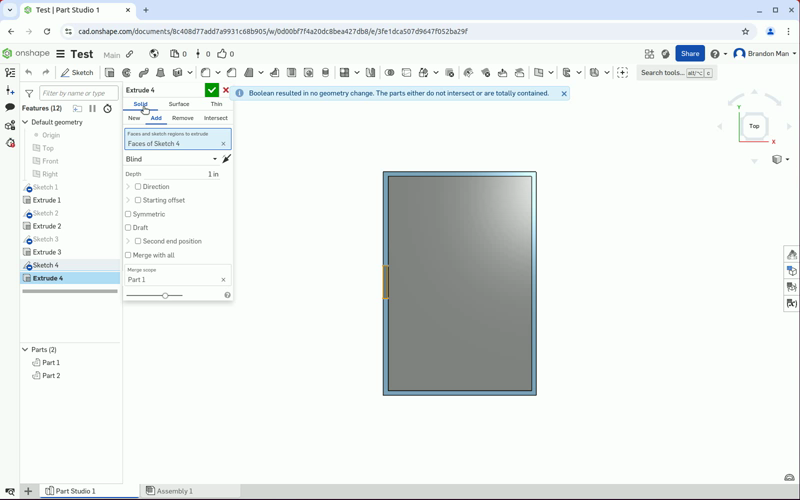
click(143, 106)
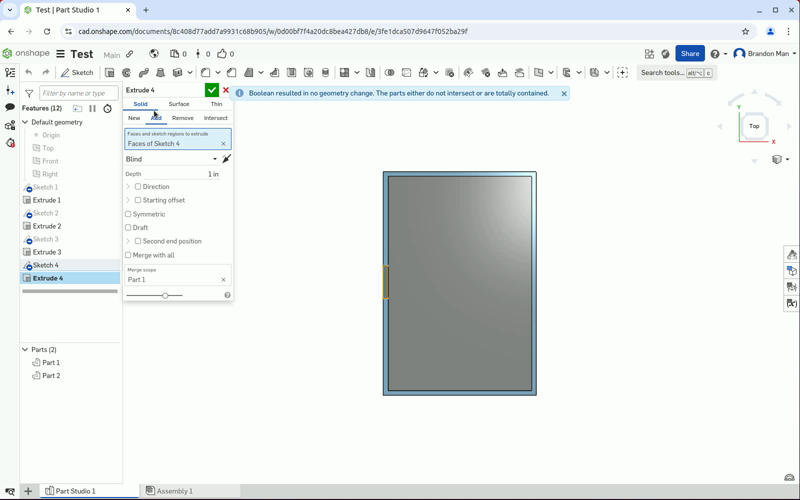
mouse_move(186, 120)
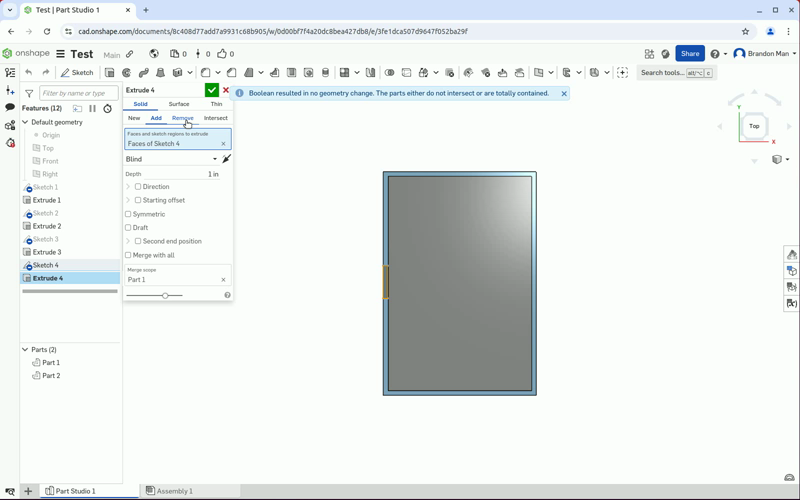
click(186, 120)
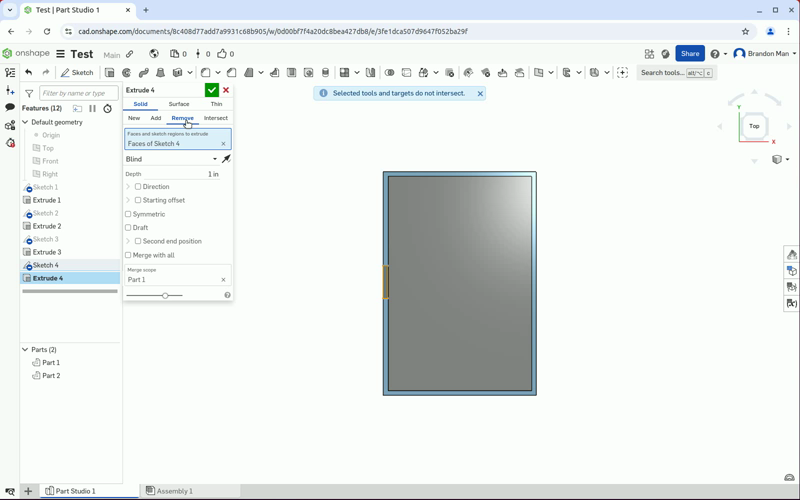
key(tab, 4)
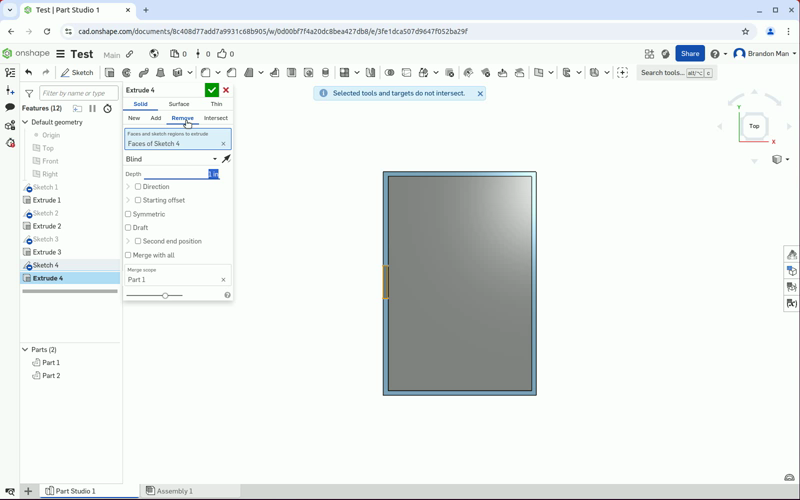
text(-0.722)
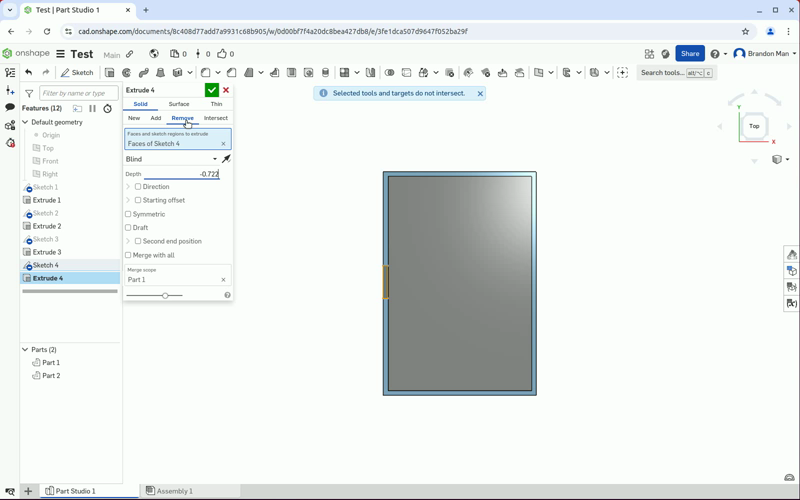
key(tab, 6)
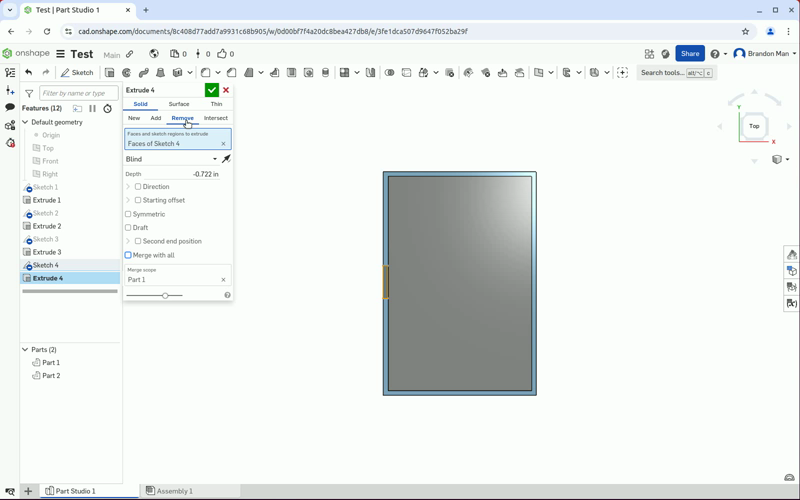
key(space)
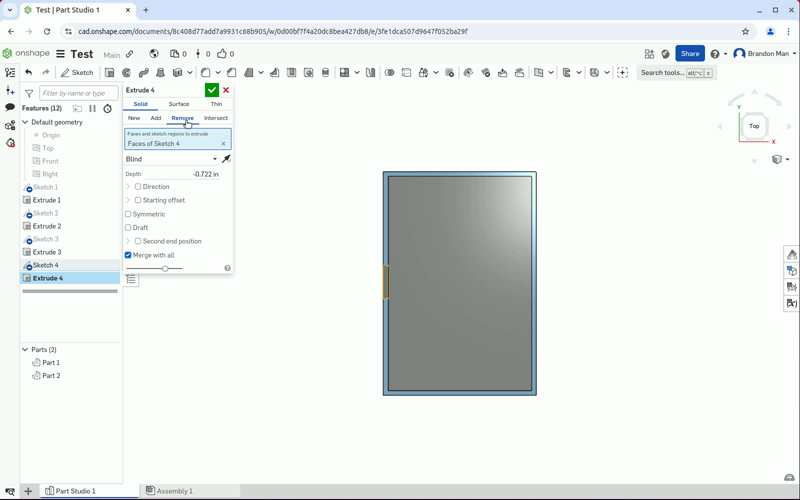
key(enter)
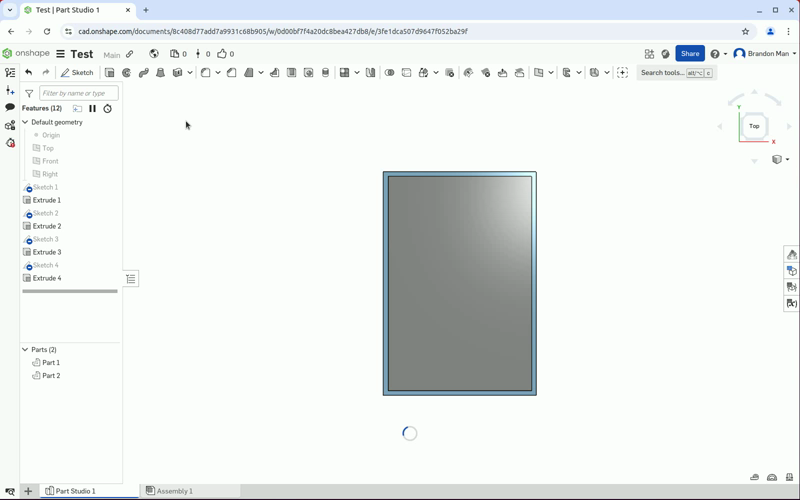
key(shift+h)
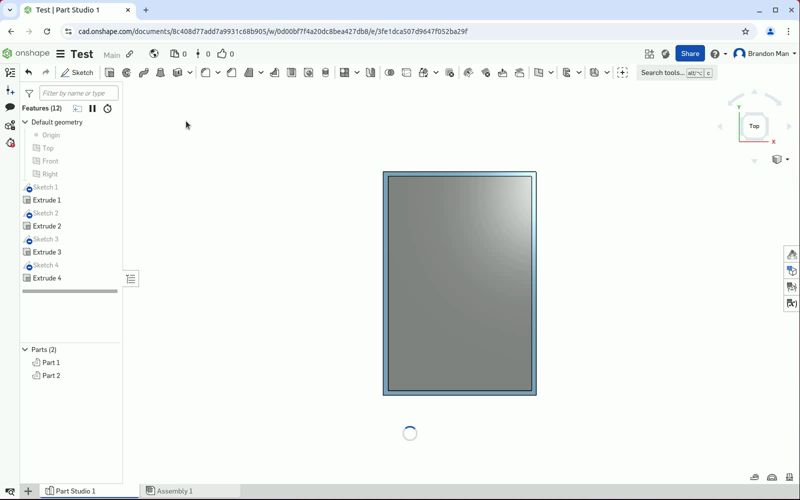
key(shift+h)
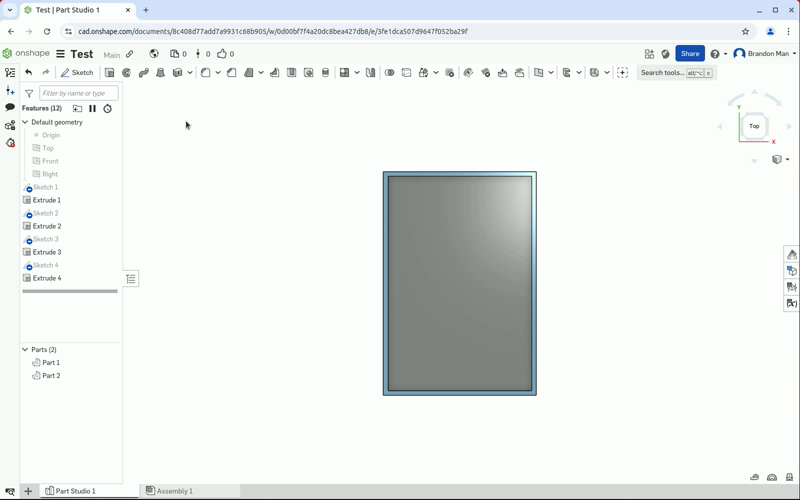
mouse_move(73, 189)
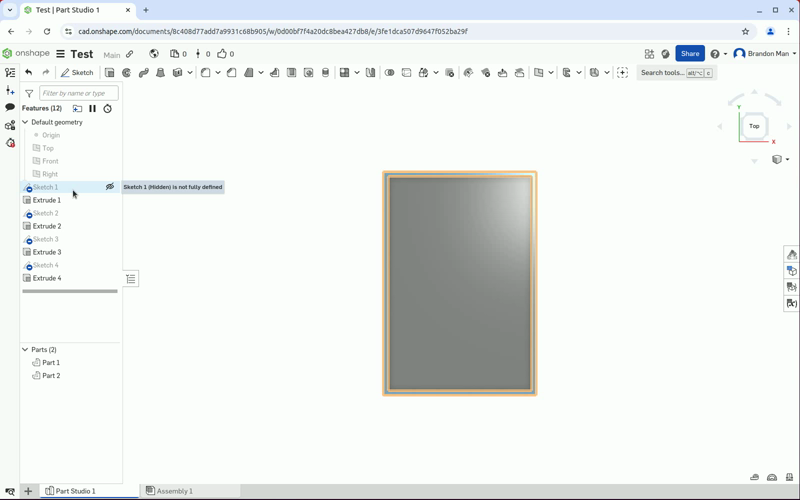
click(73, 189)
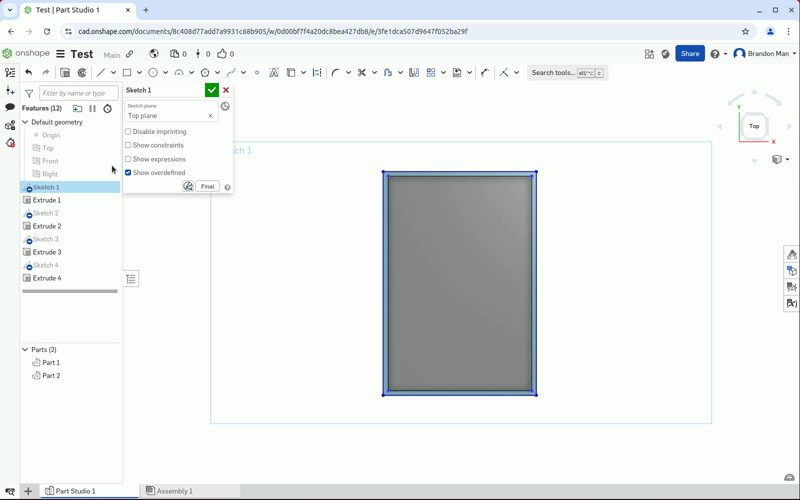
mouse_move(229, 92)
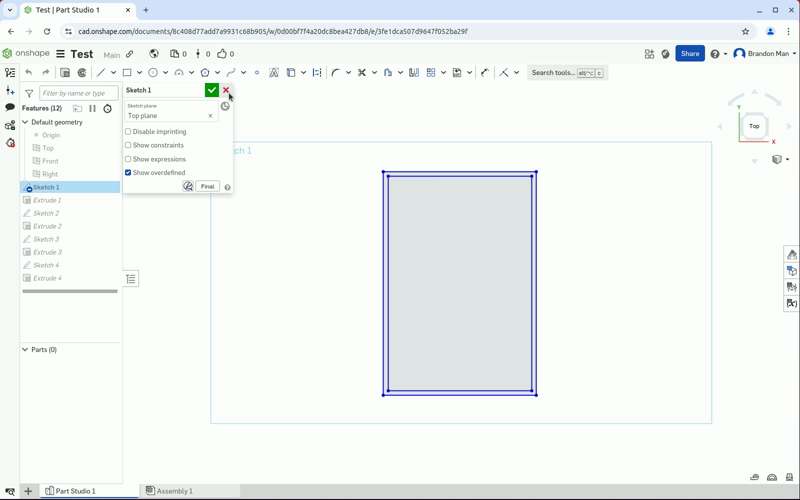
click(229, 92)
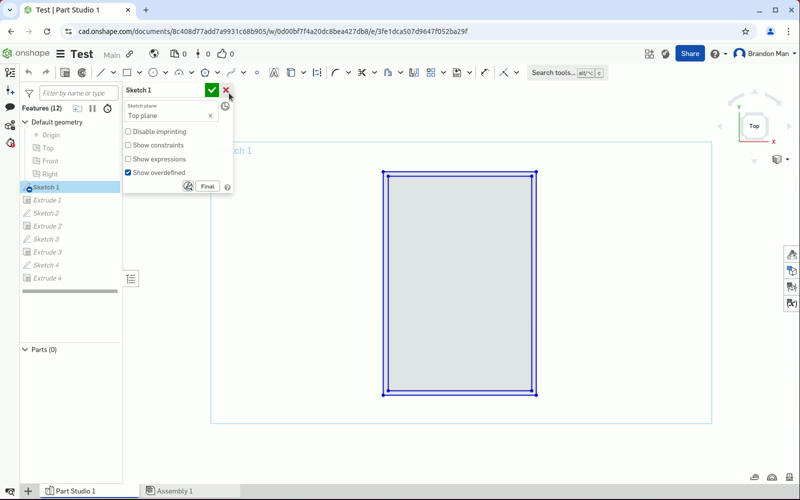
key(shift+s)
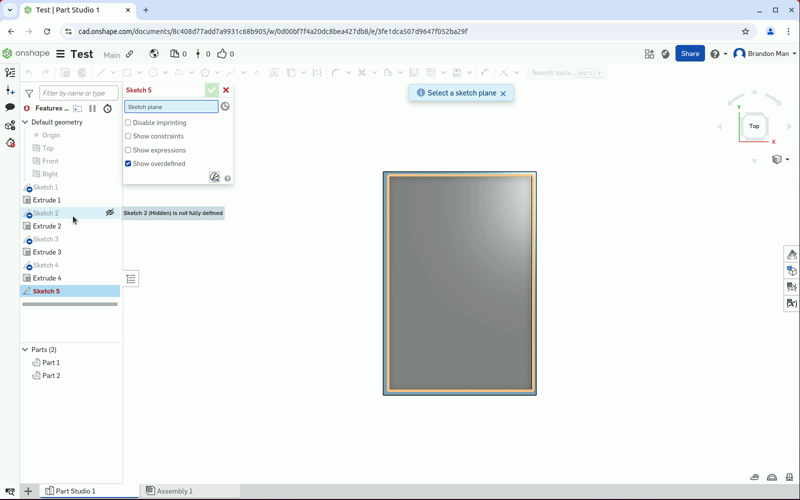
scroll(3)
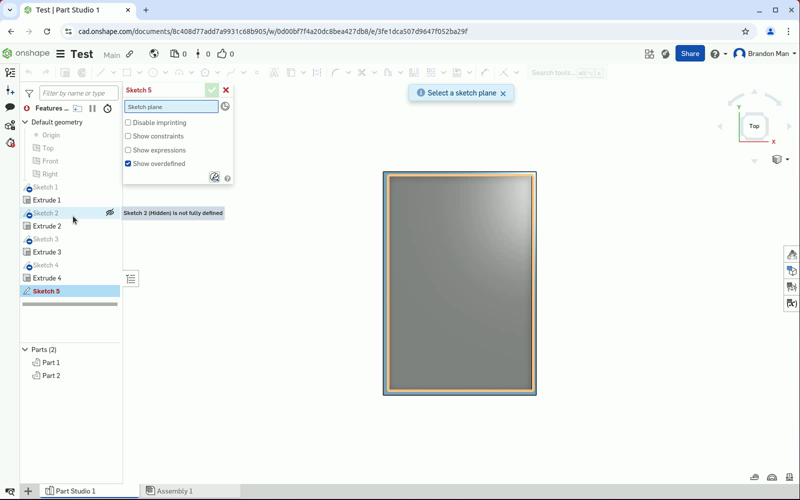
mouse_move(73, 150)
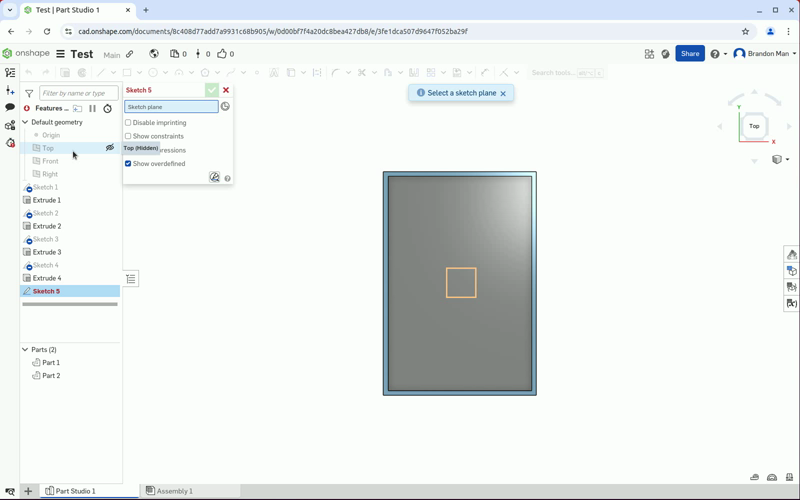
click(73, 150)
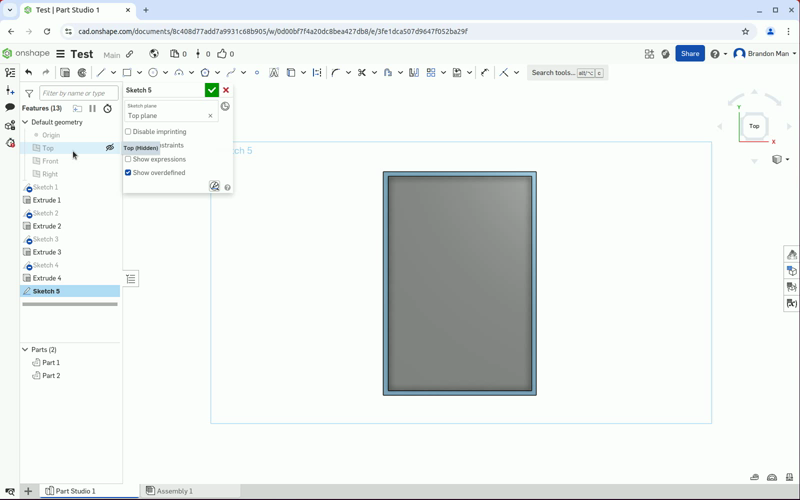
mouse_move(73, 352)
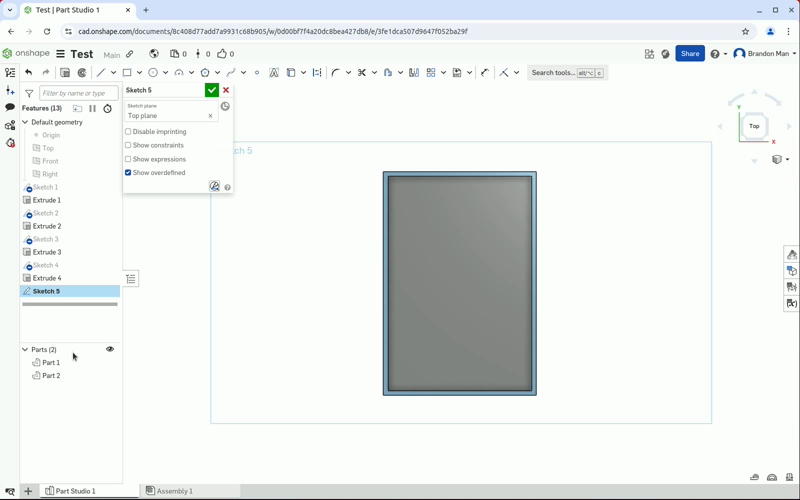
key(y)
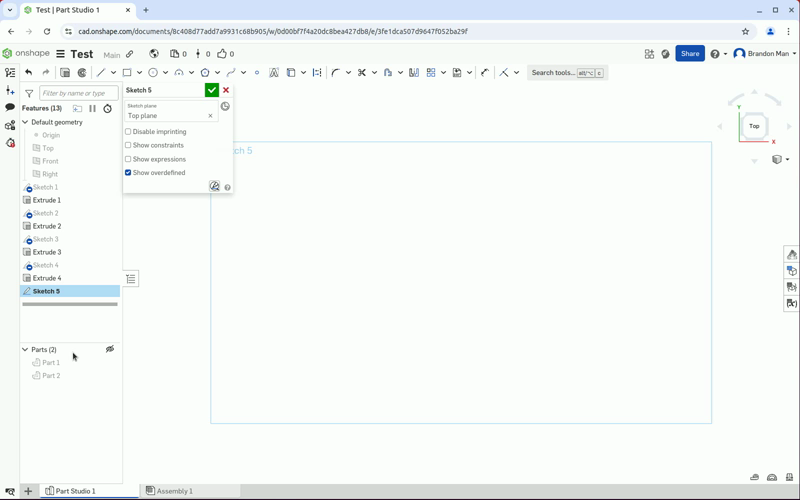
key(c)
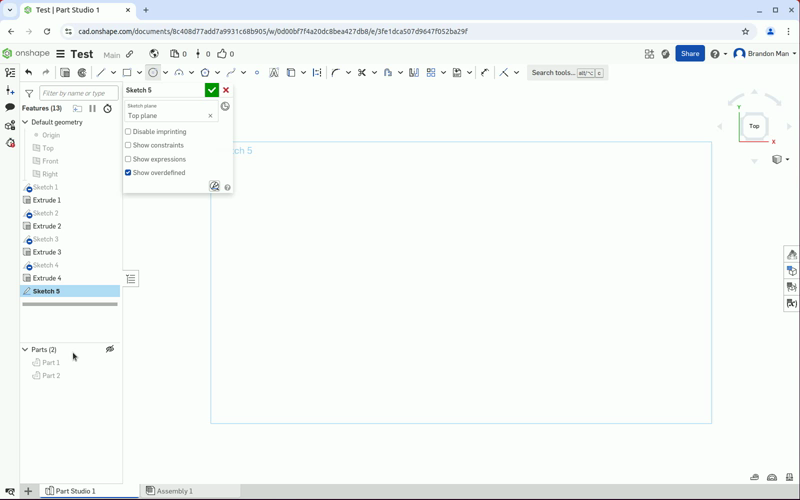
key_down(shift)
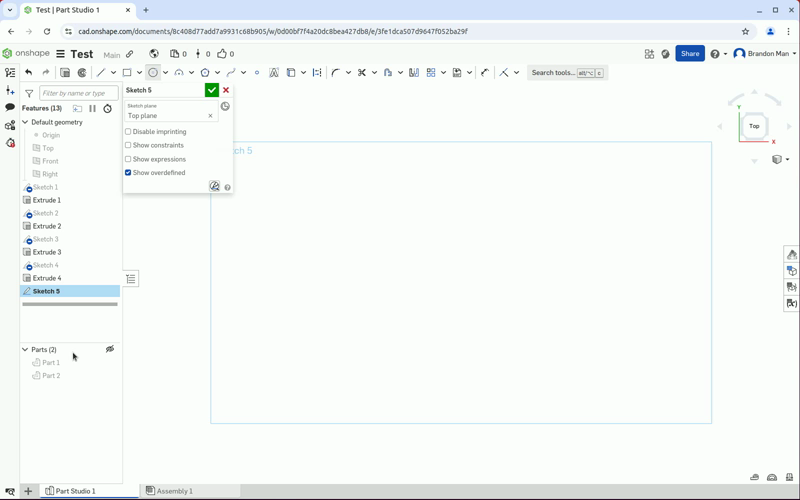
mouse_move(395, 282)
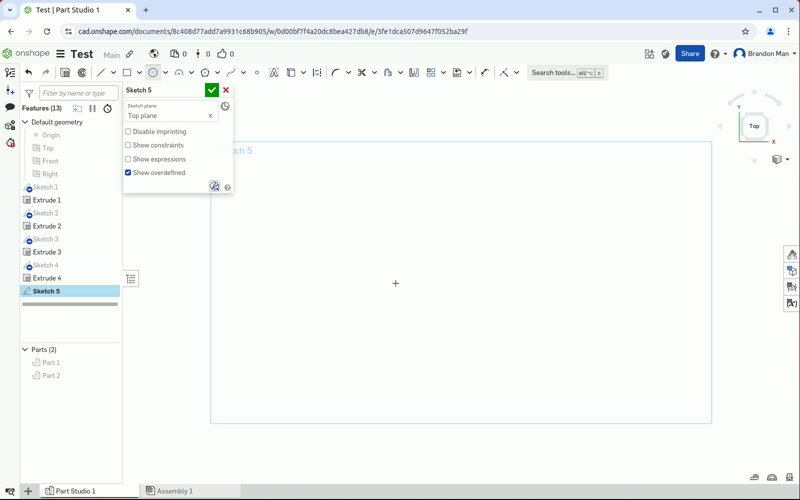
click(395, 282)
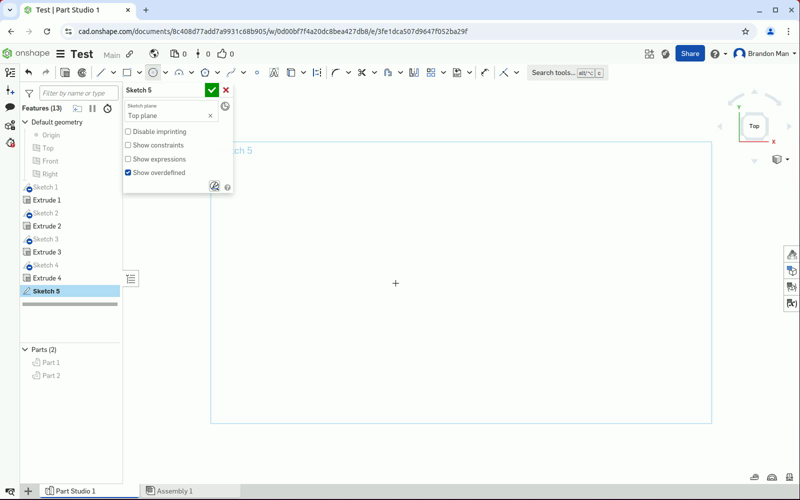
key_up(shift)
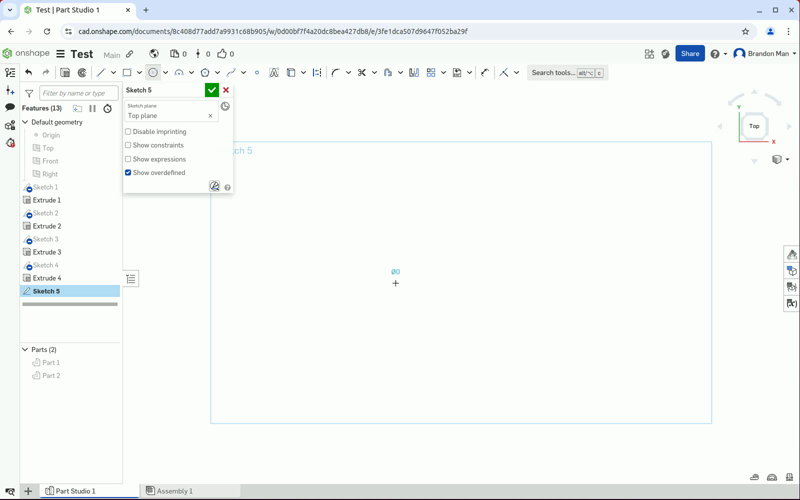
mouse_move(400, 282)
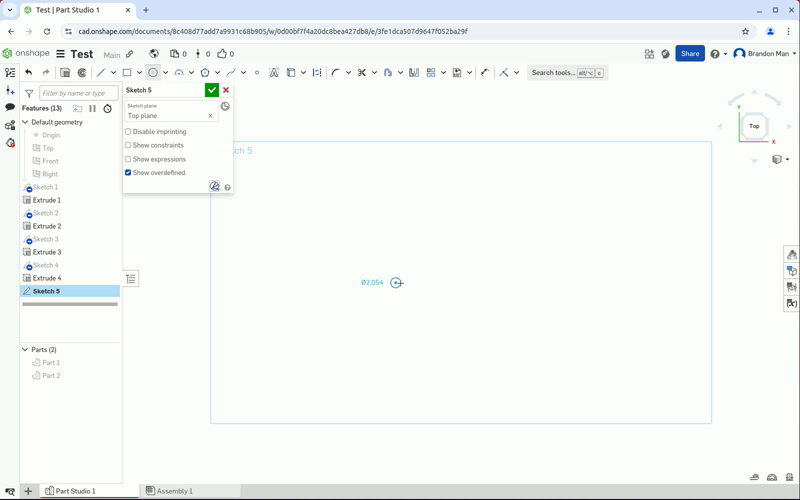
click(400, 282)
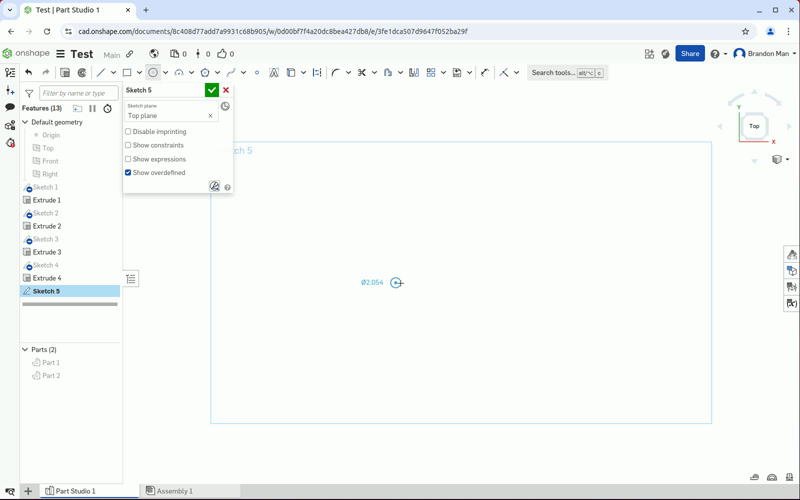
key(esc)
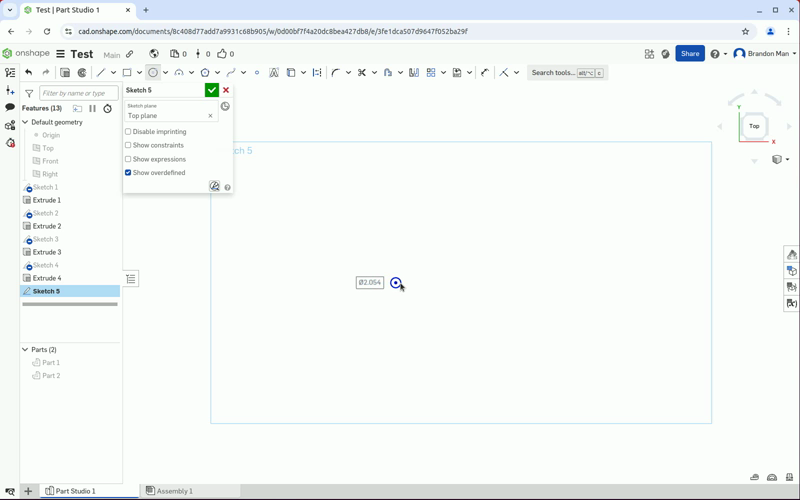
mouse_move(391, 282)
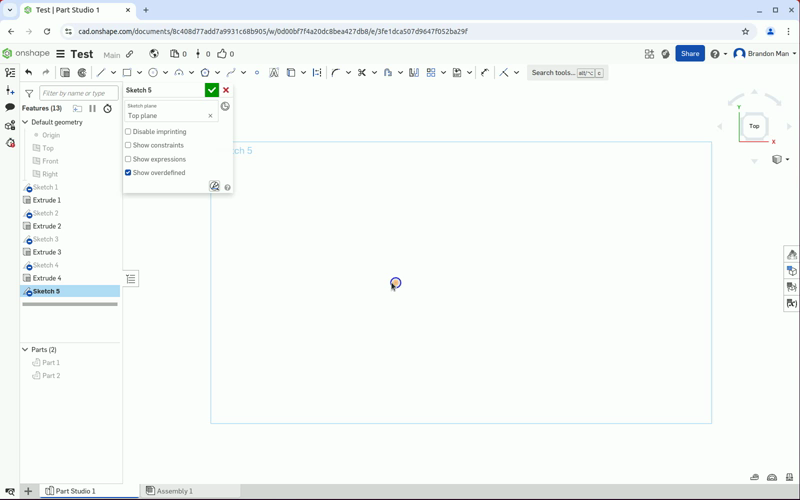
scroll(6)
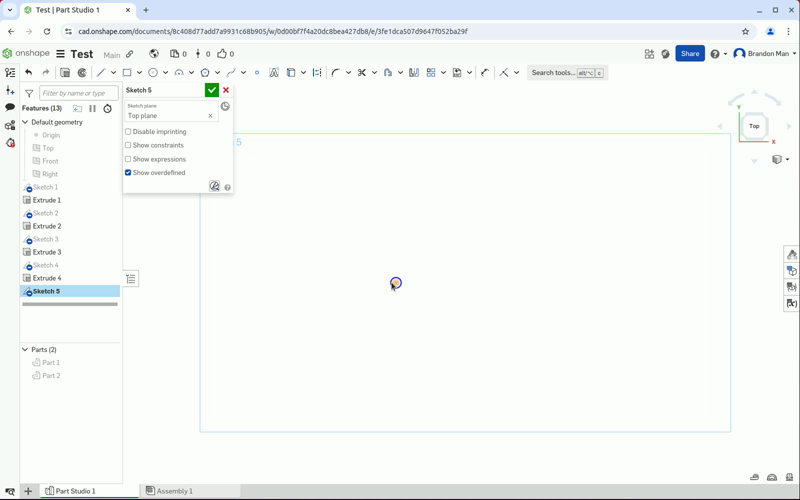
scroll(6)
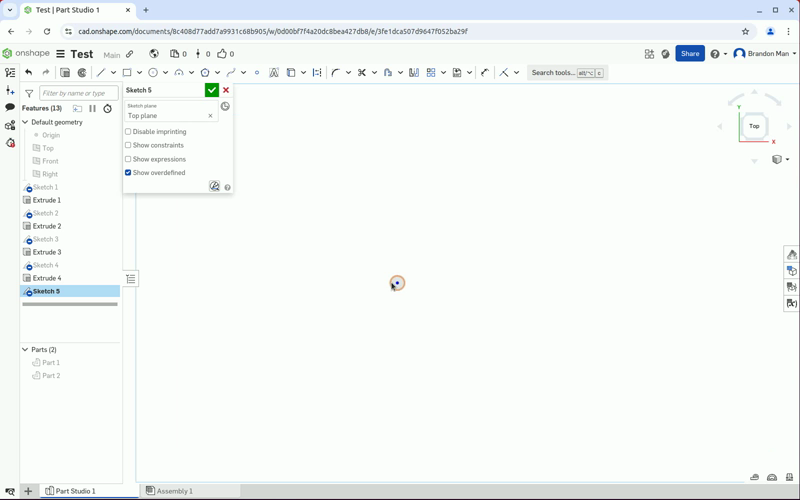
scroll(6)
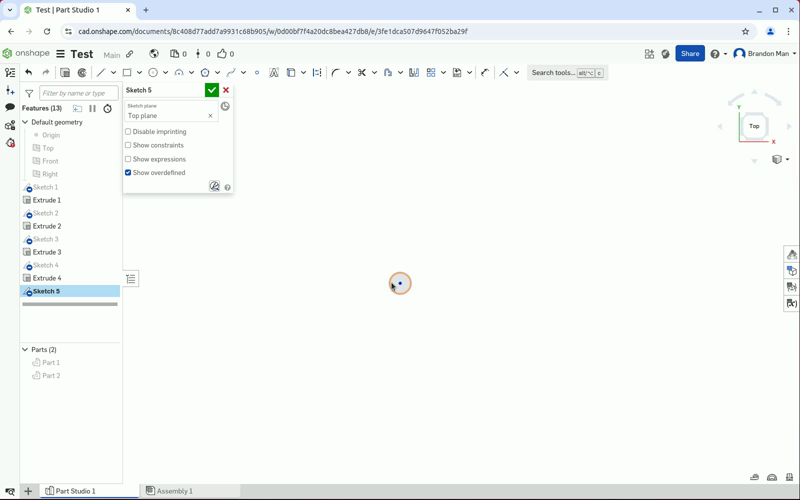
scroll(6)
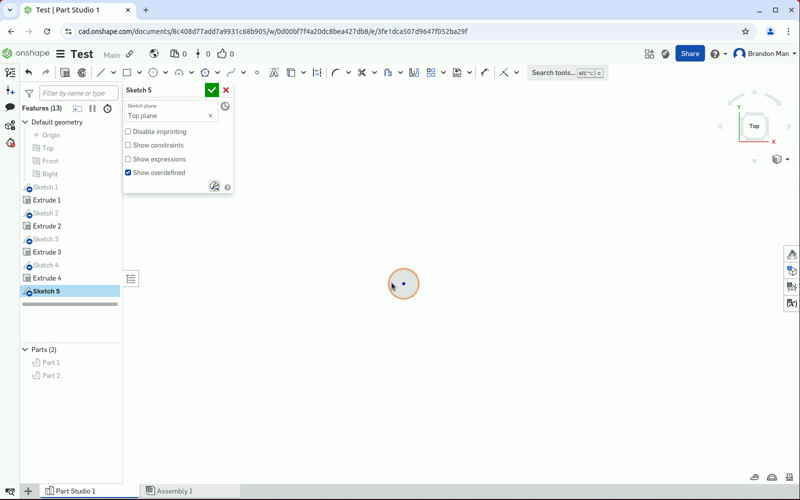
scroll(6)
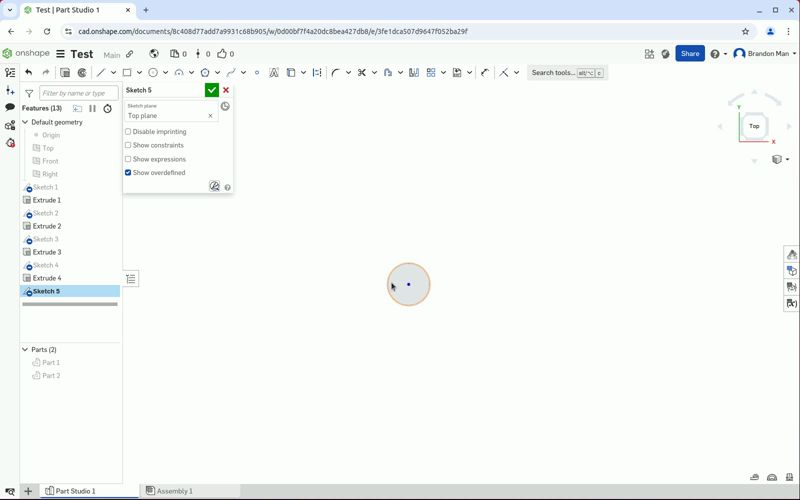
scroll(6)
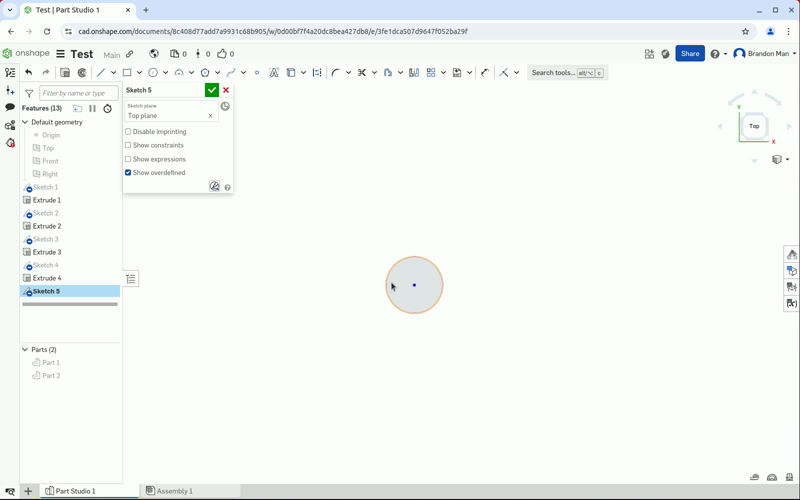
scroll(6)
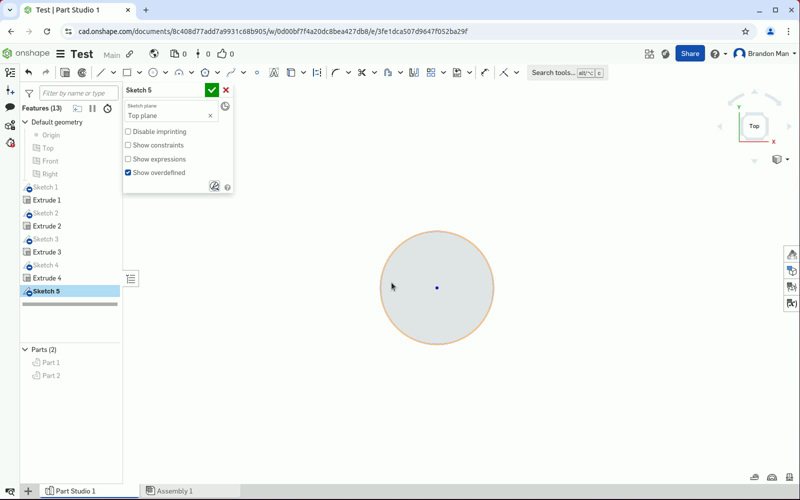
click(391, 282)
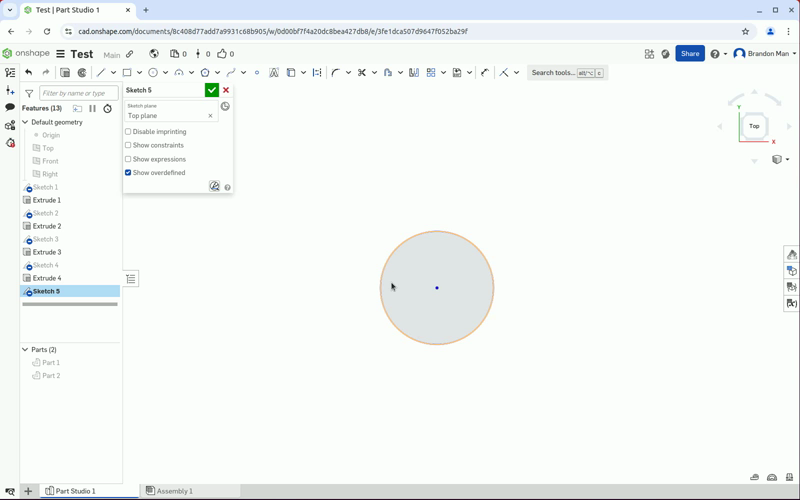
scroll(-6)
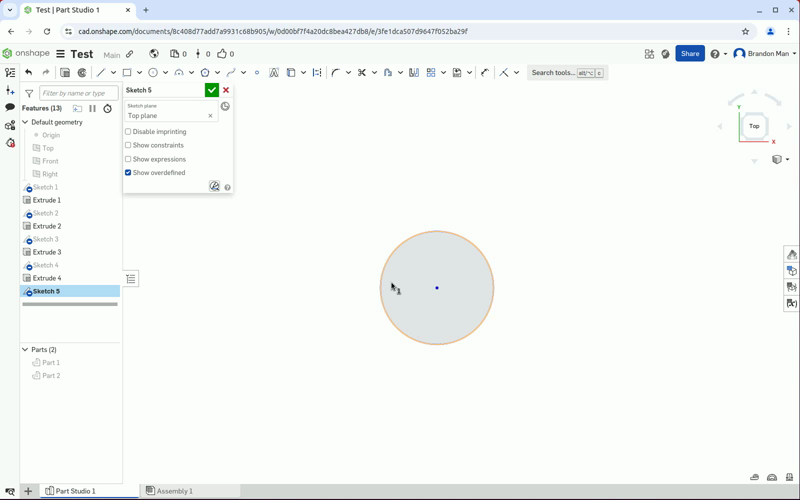
scroll(-6)
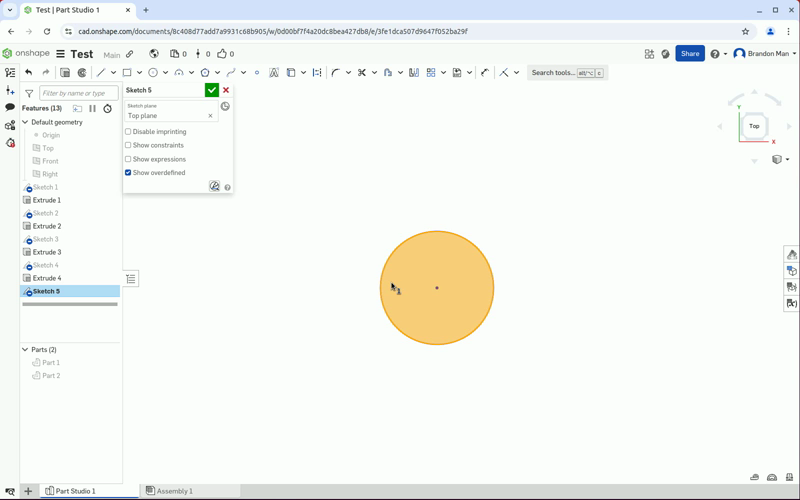
scroll(-6)
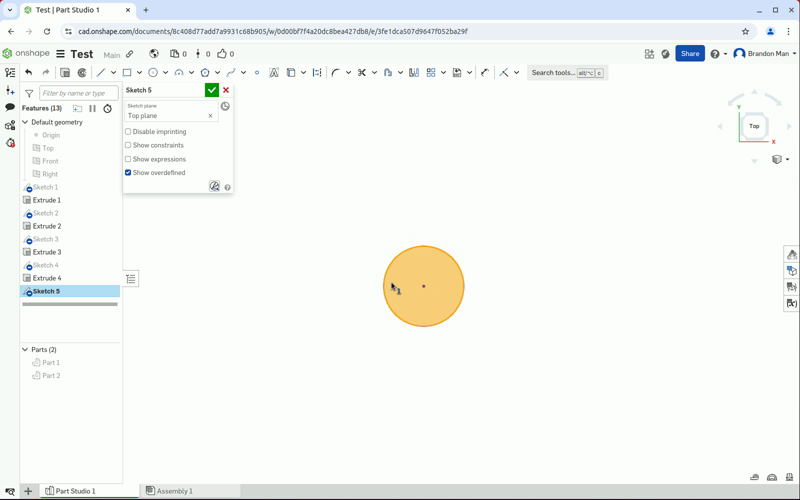
scroll(-6)
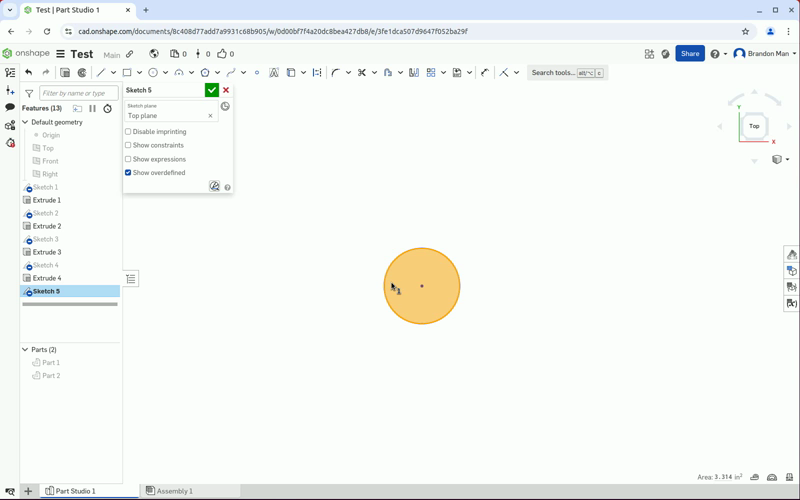
scroll(-6)
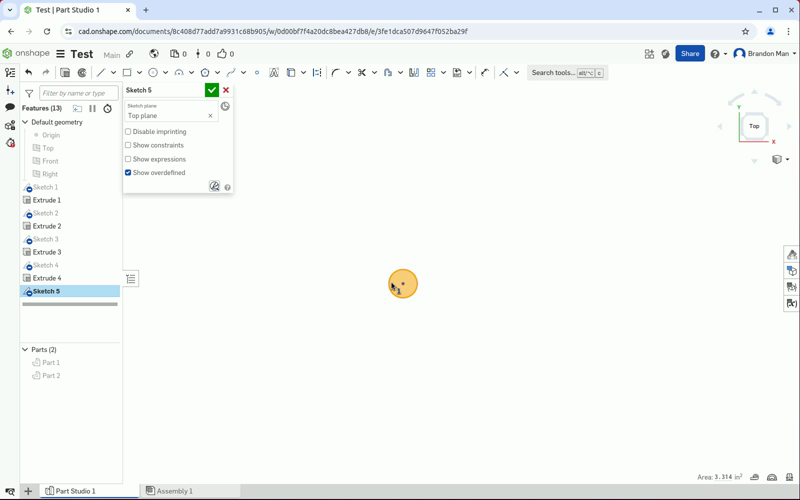
scroll(-6)
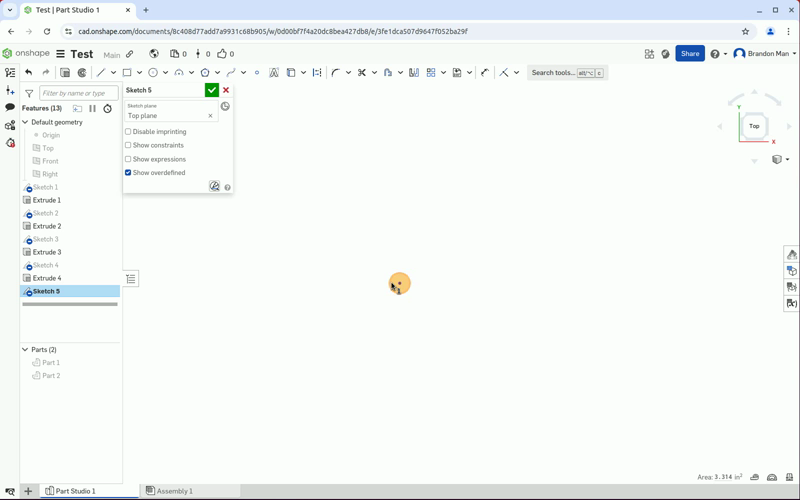
scroll(-6)
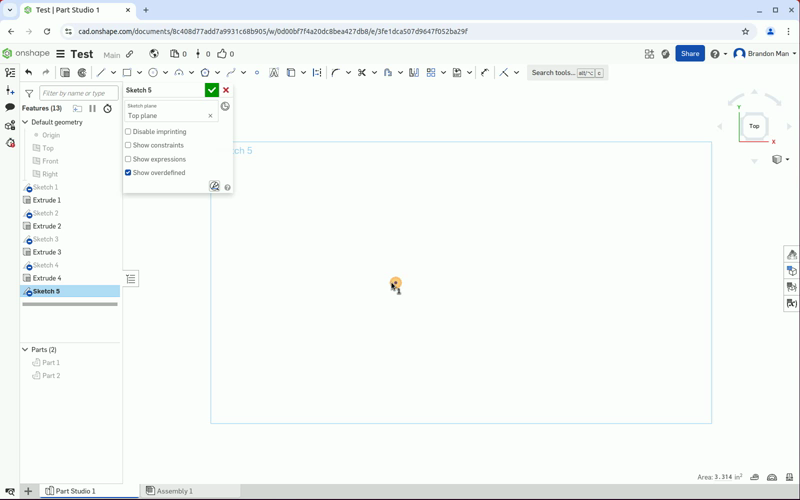
mouse_move(73, 352)
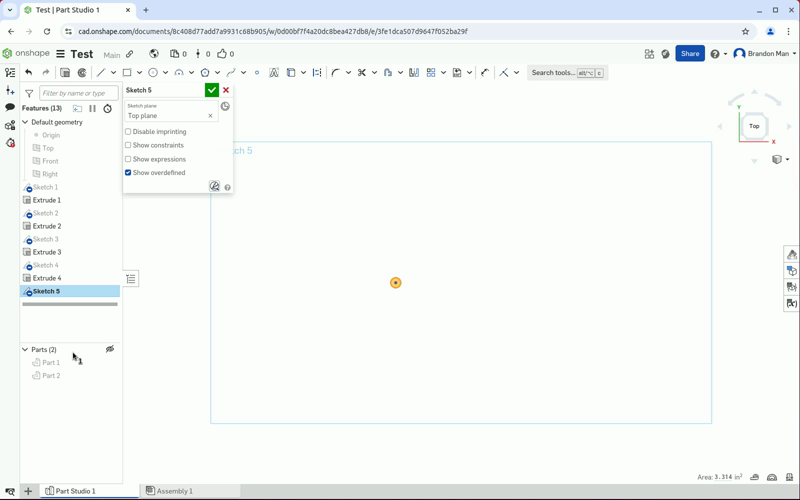
key(shift+y)
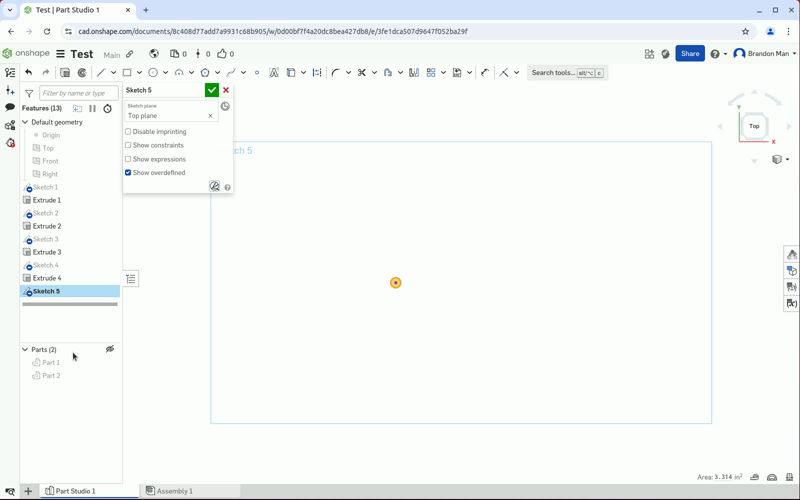
key(shift+e)
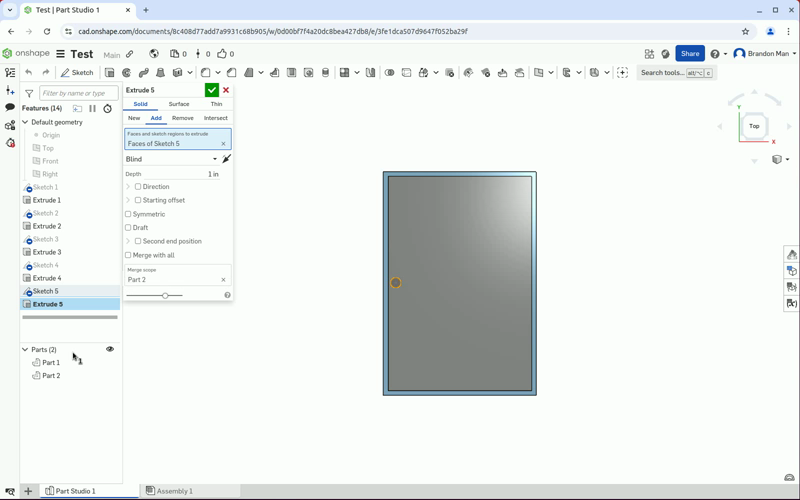
mouse_move(143, 106)
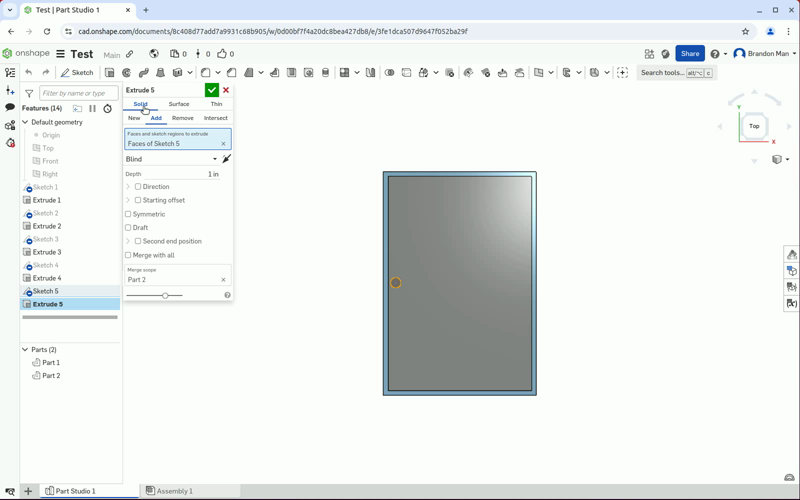
click(143, 106)
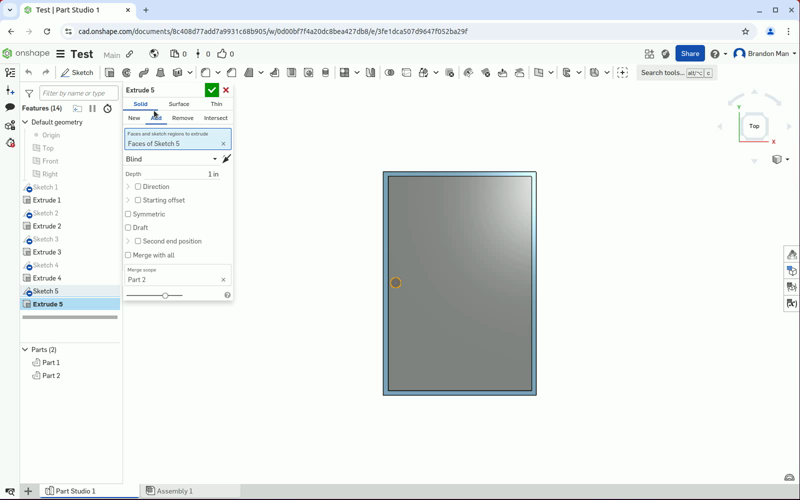
mouse_move(186, 120)
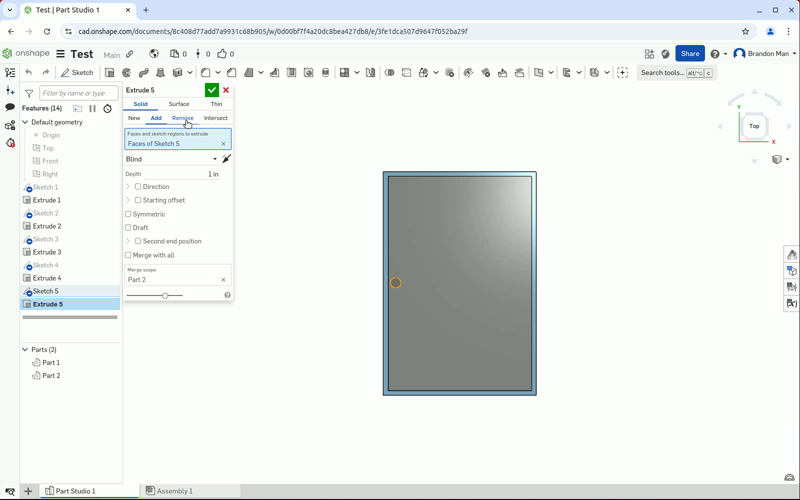
click(186, 120)
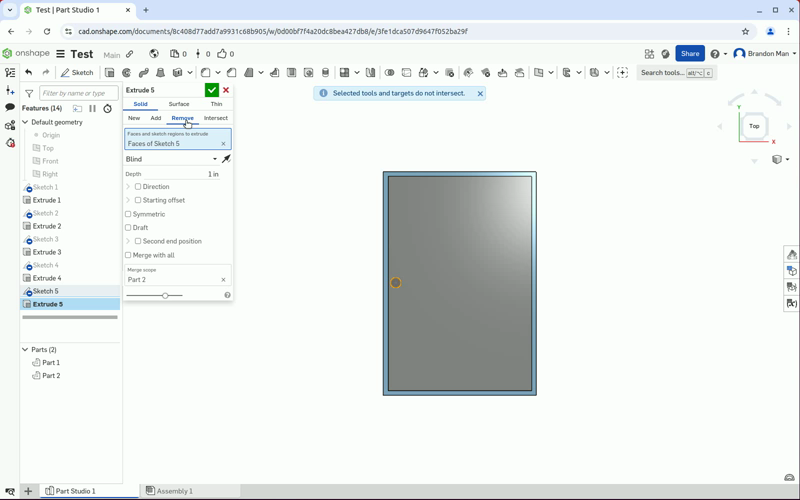
key(tab, 4)
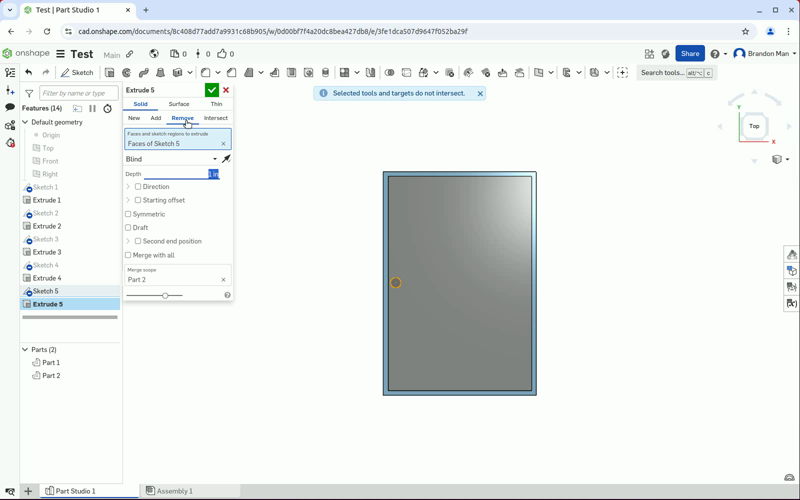
text(-3.129)
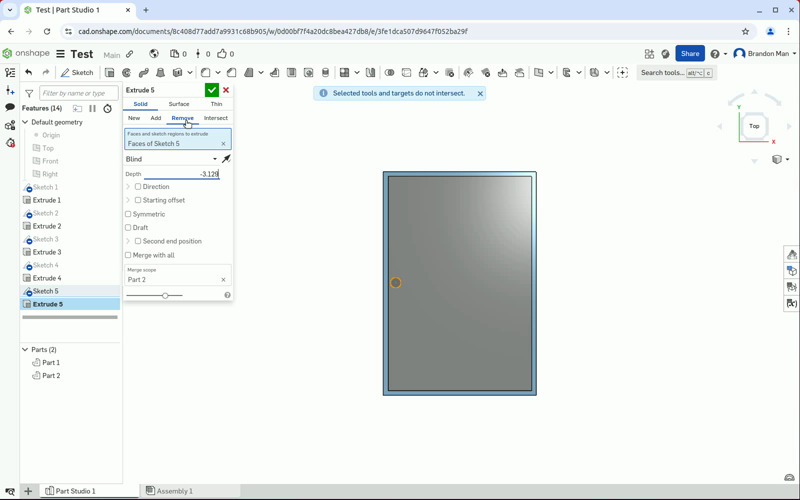
key(tab, 6)
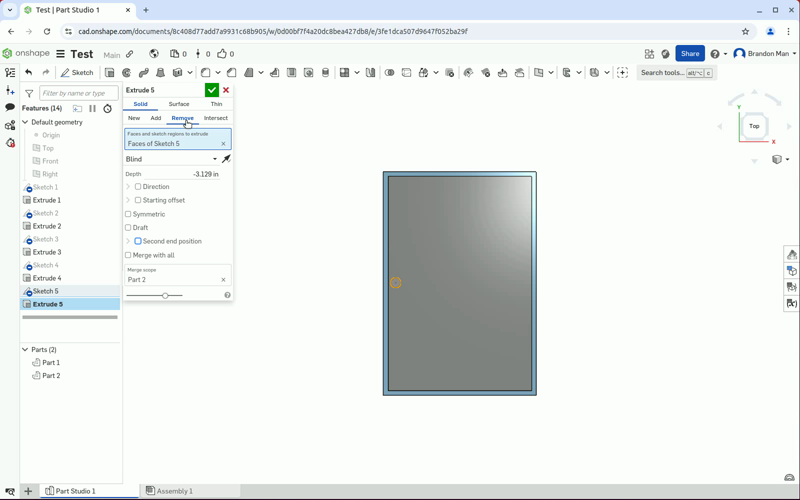
key(space)
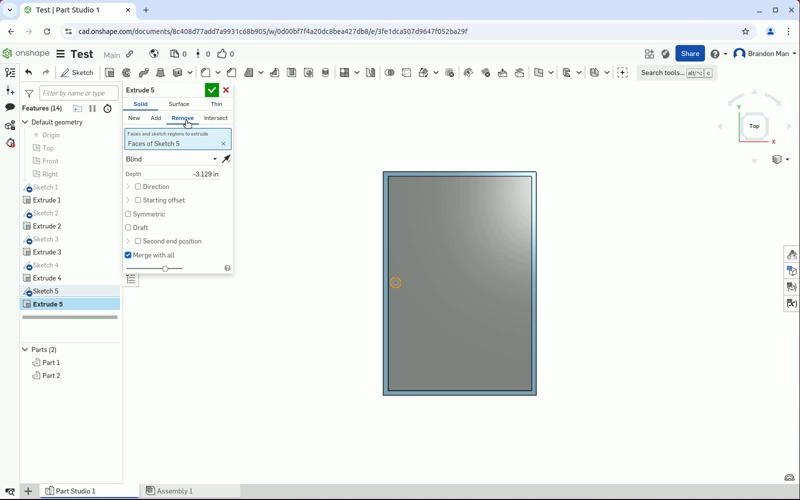
key(enter)
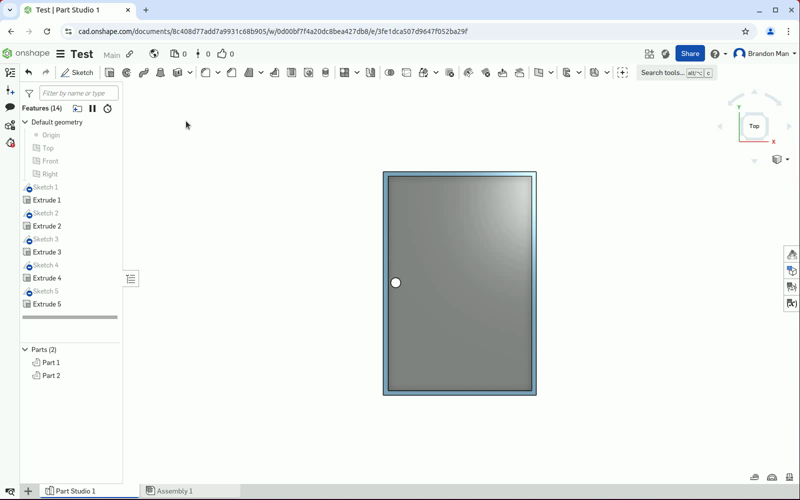
key(shift+h)
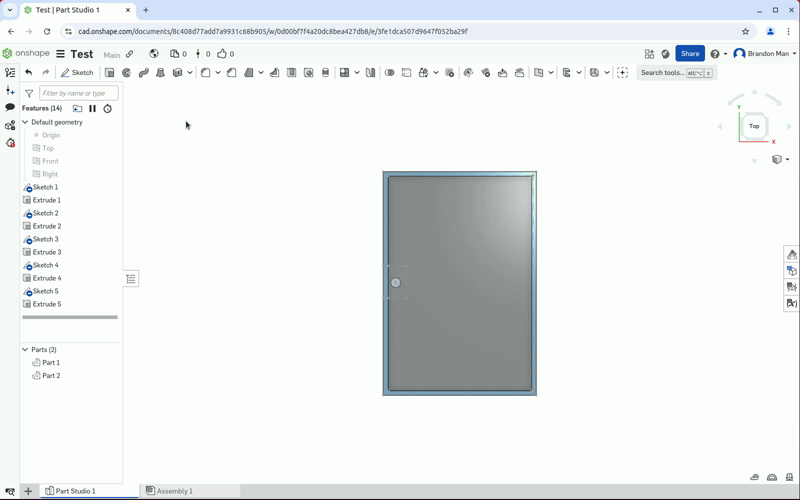
key(shift+h)
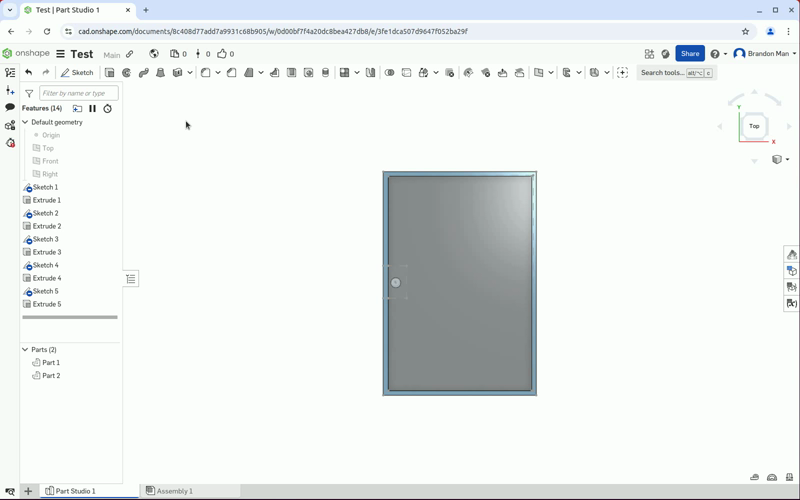
key(shift+7)
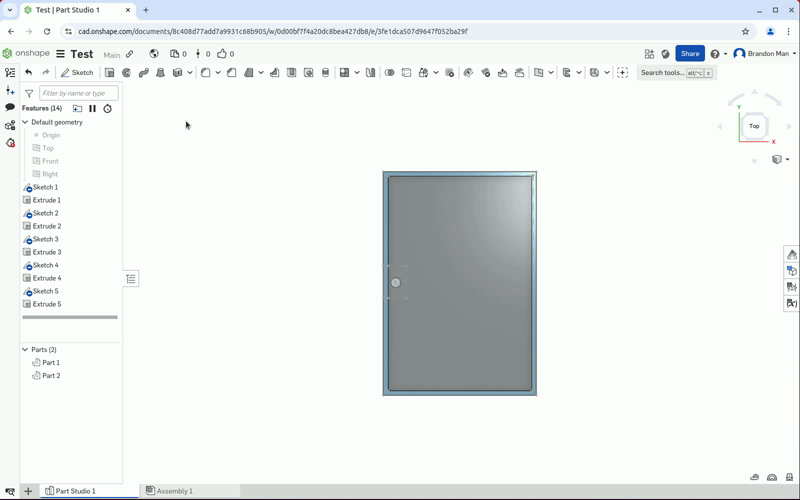
key(up, 3)
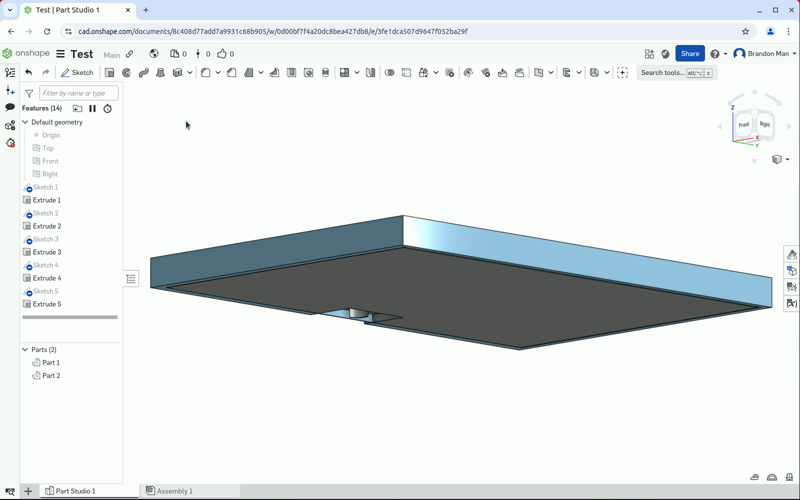
key(left, 3)
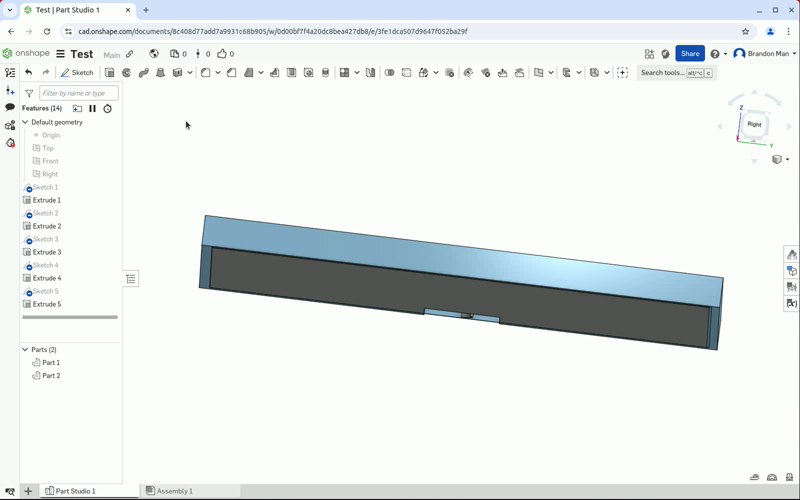
key(right, 3)
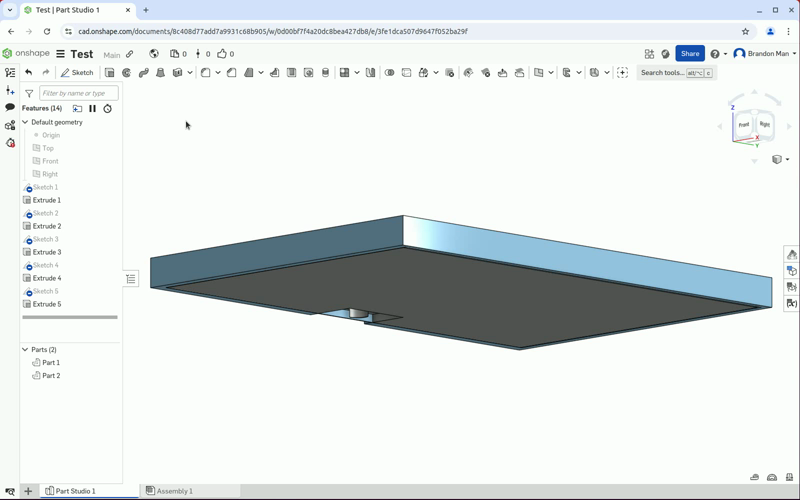
key(down, 3)
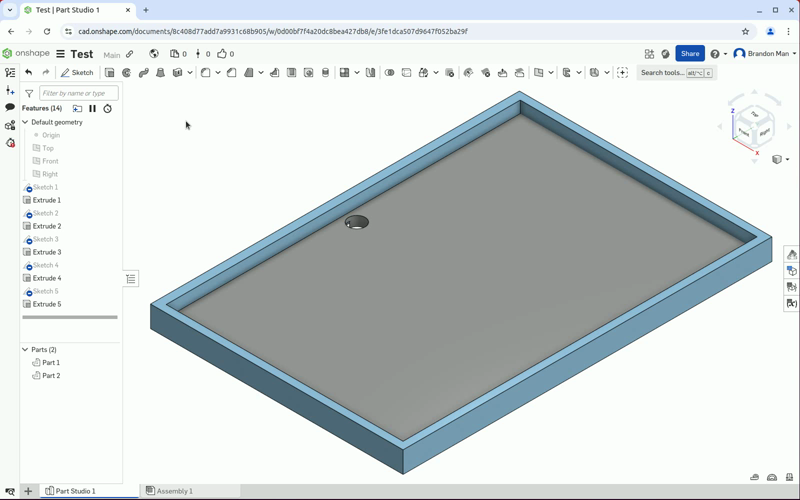
mouse_move(73, 189)
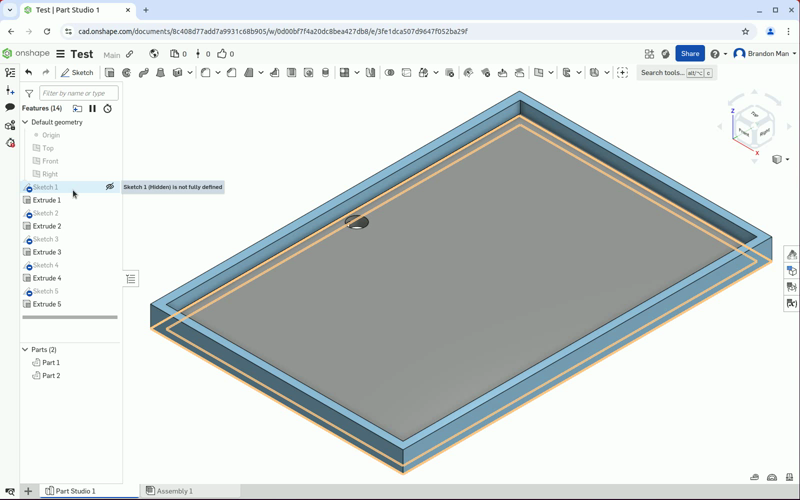
click(73, 189)